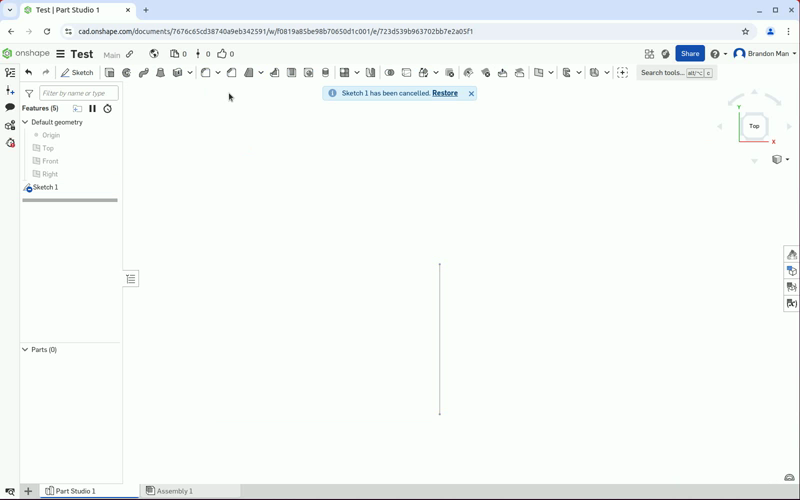
key(shift+h)
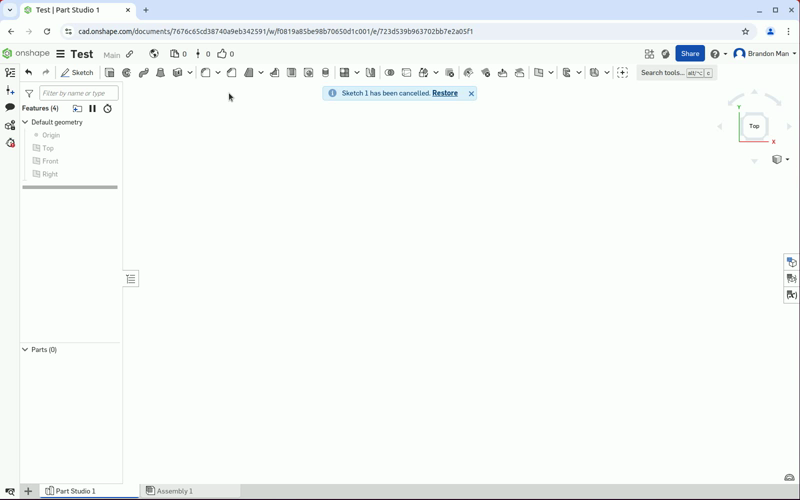
mouse_move(73, 352)
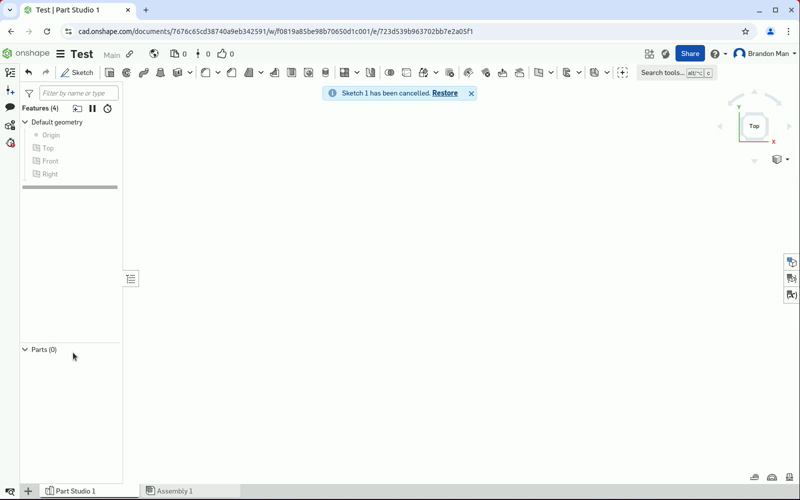
key(y)
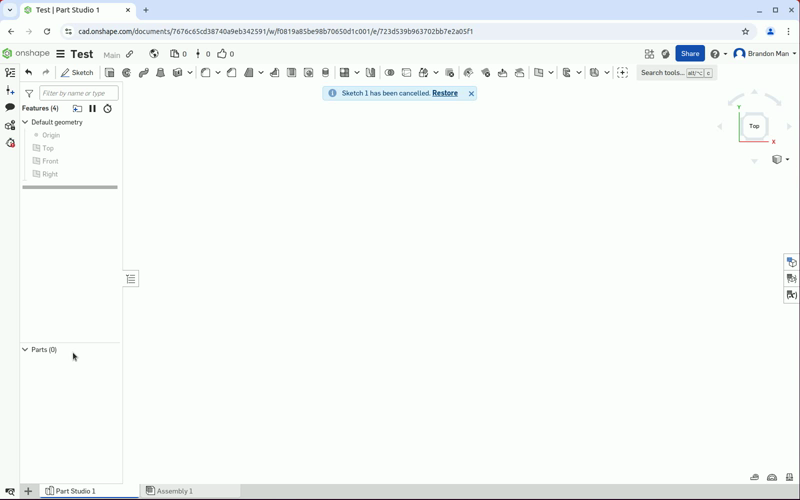
key(shift+p)
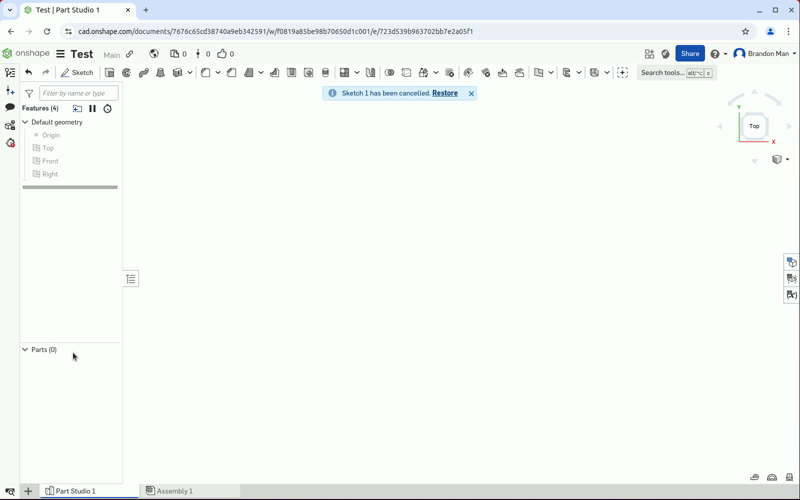
key(space)
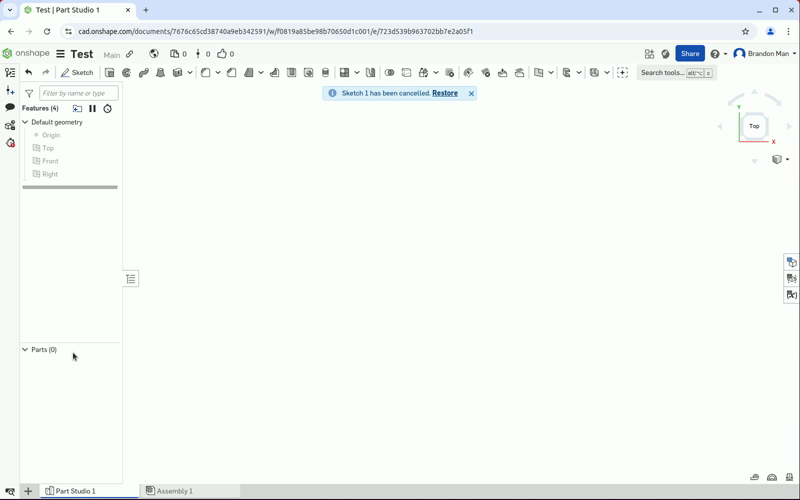
key_down(shift)
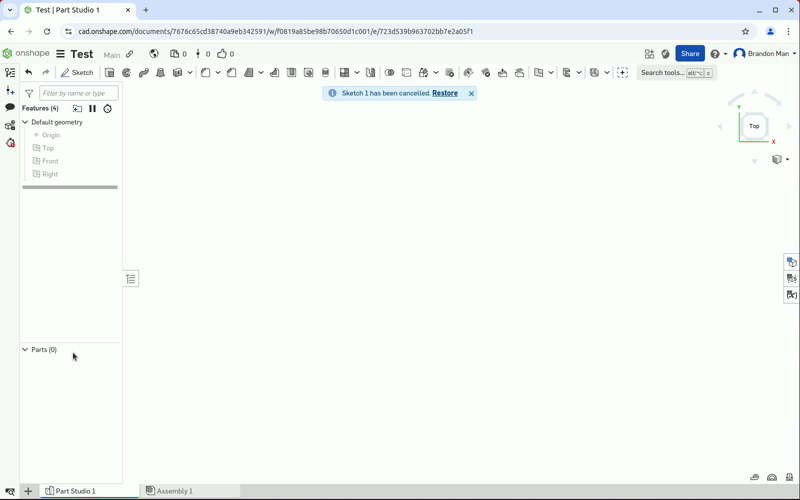
key(up)
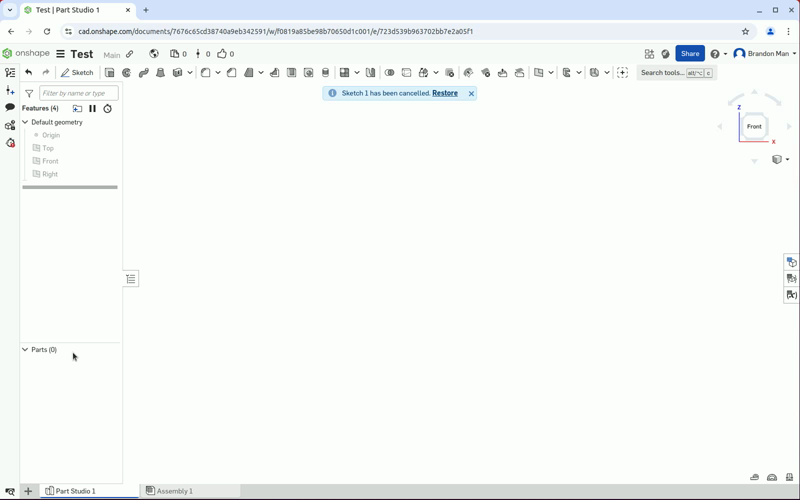
key_up(shift)
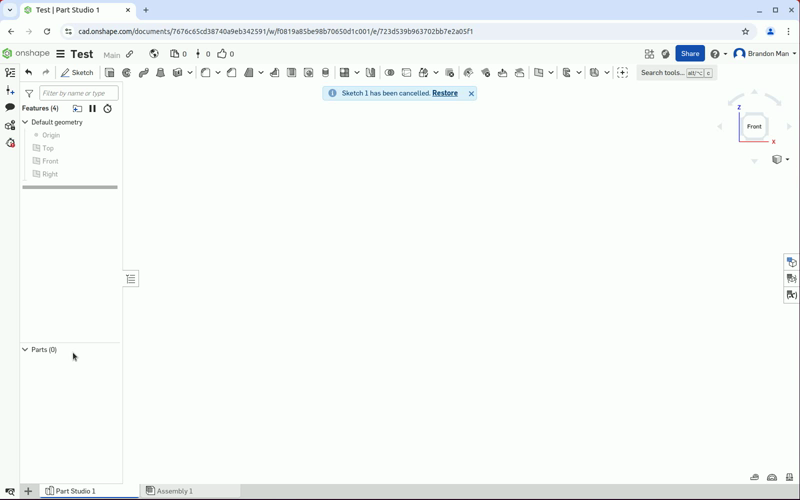
mouse_move(73, 352)
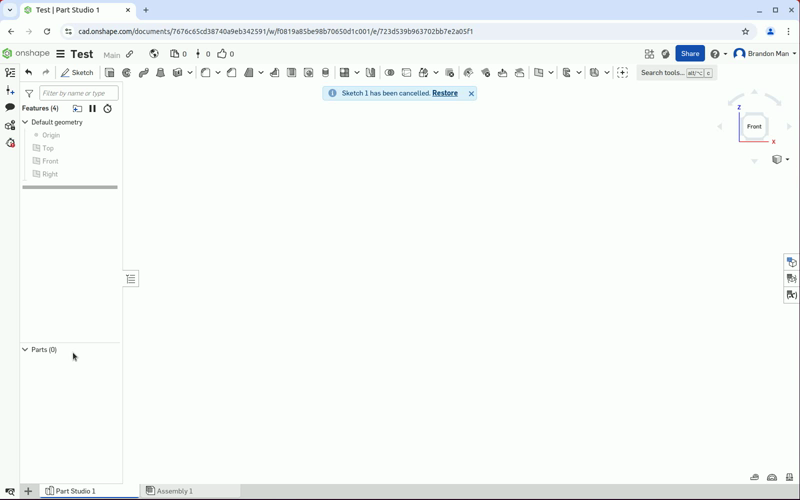
key(shift+y)
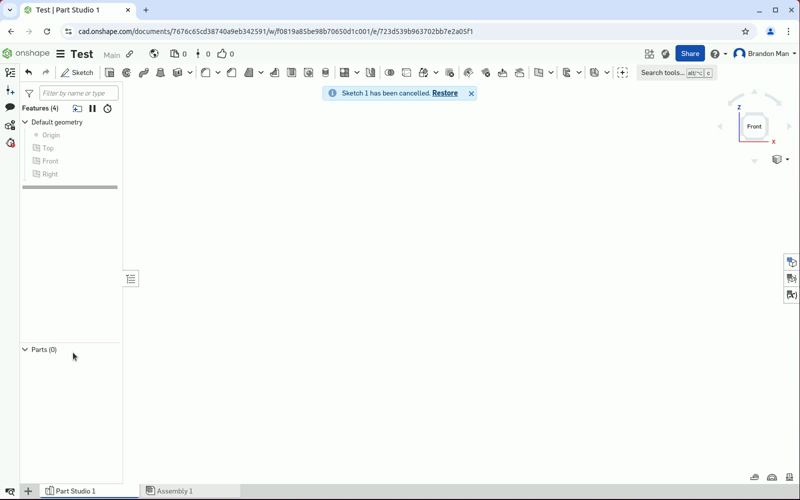
key(shift+s)
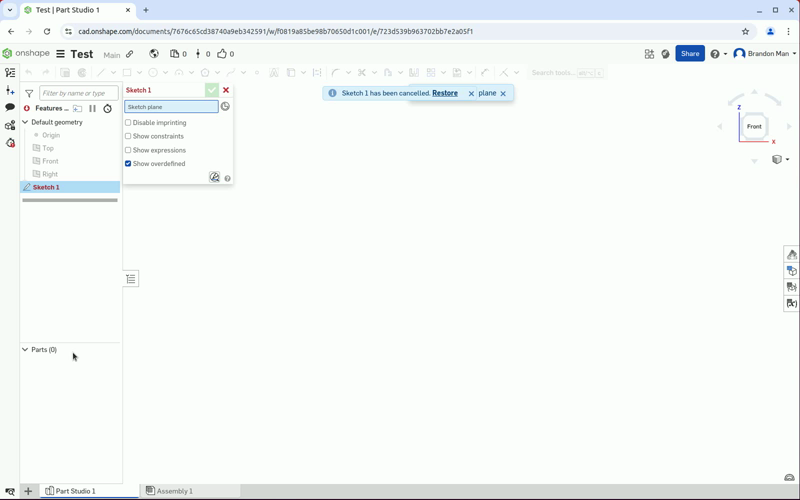
mouse_move(73, 163)
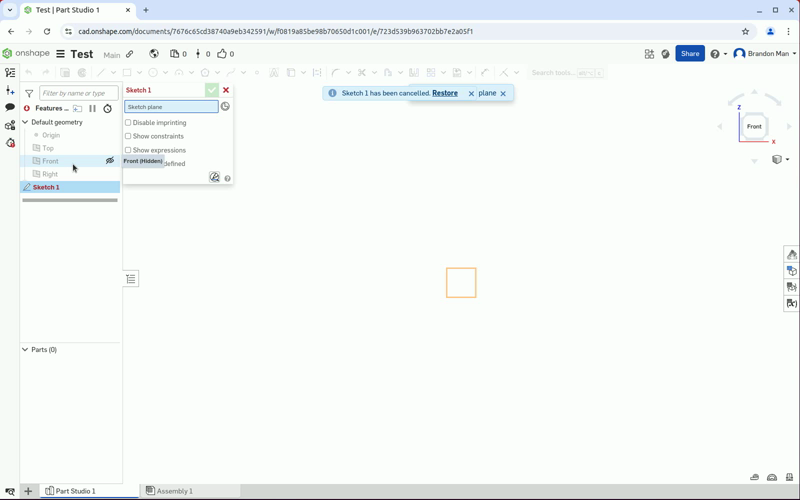
click(73, 163)
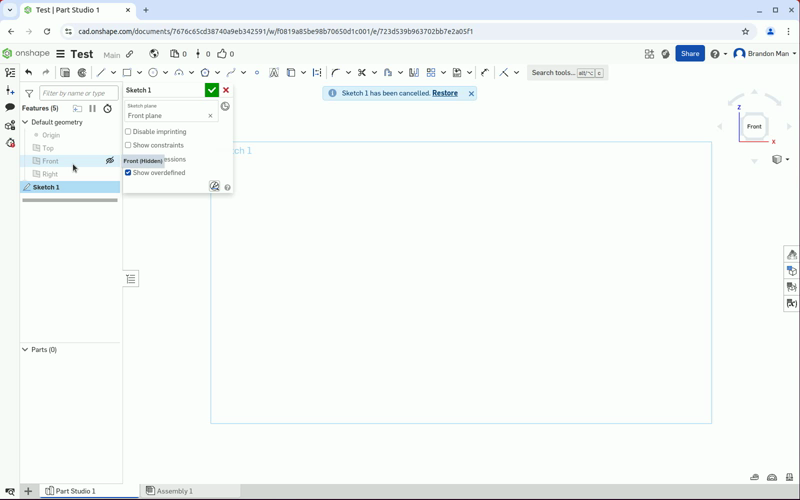
mouse_move(73, 352)
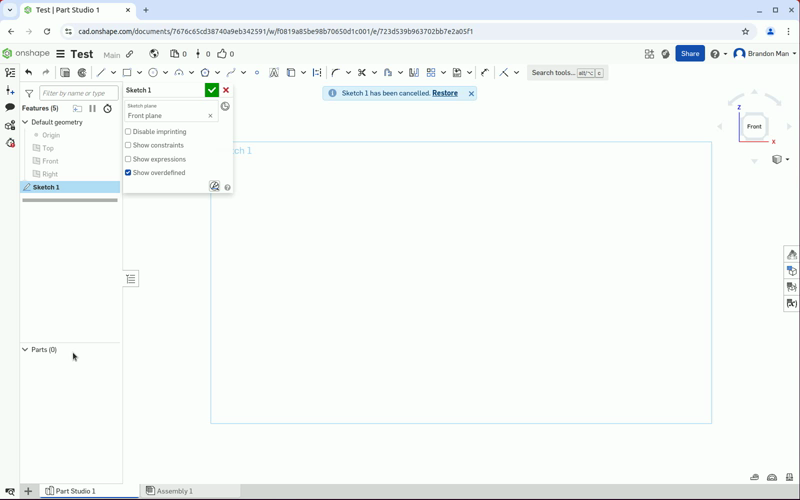
key(y)
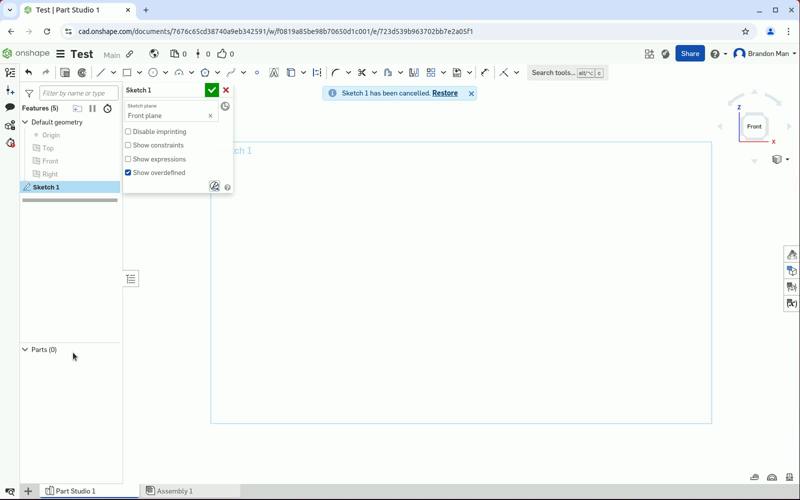
key(l)
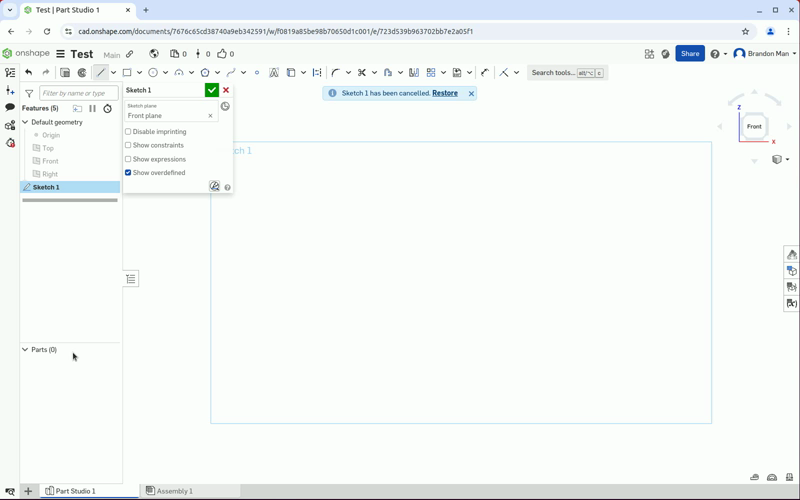
key_down(shift)
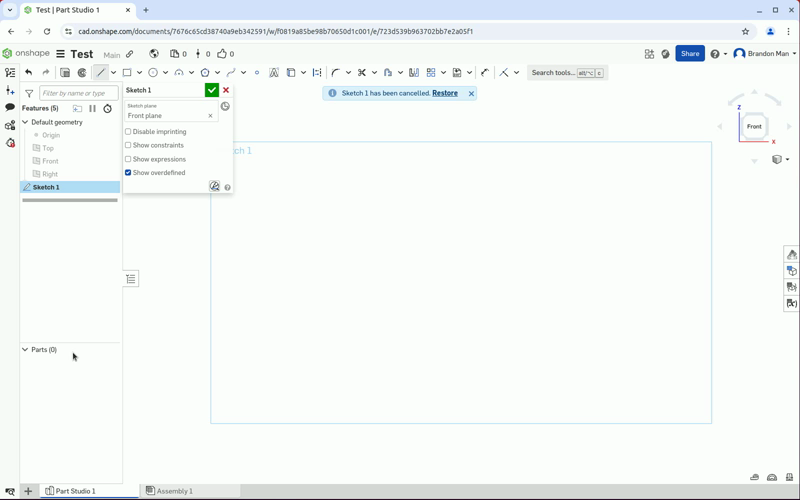
mouse_move(364, 245)
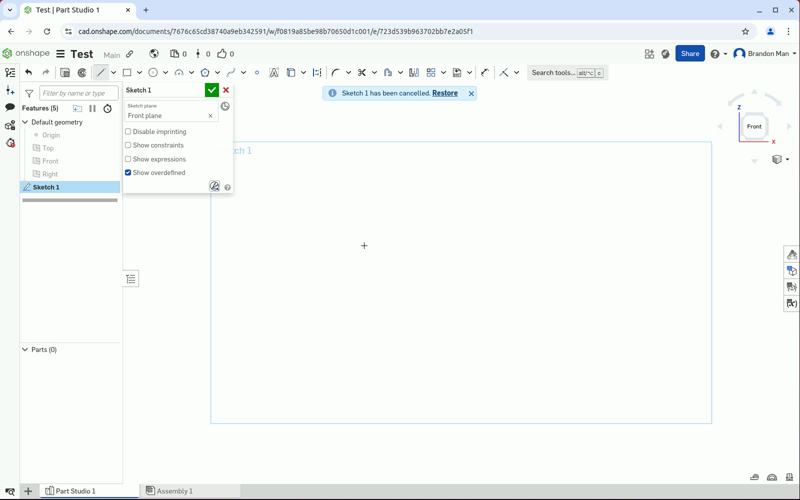
click(364, 245)
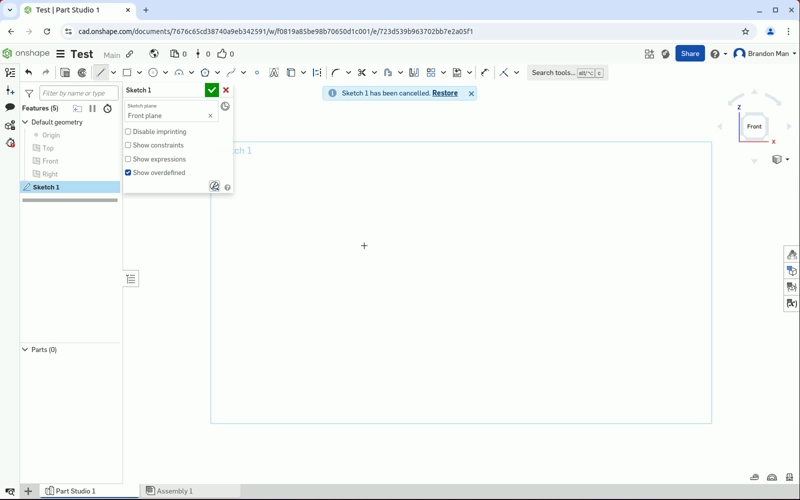
key_up(shift)
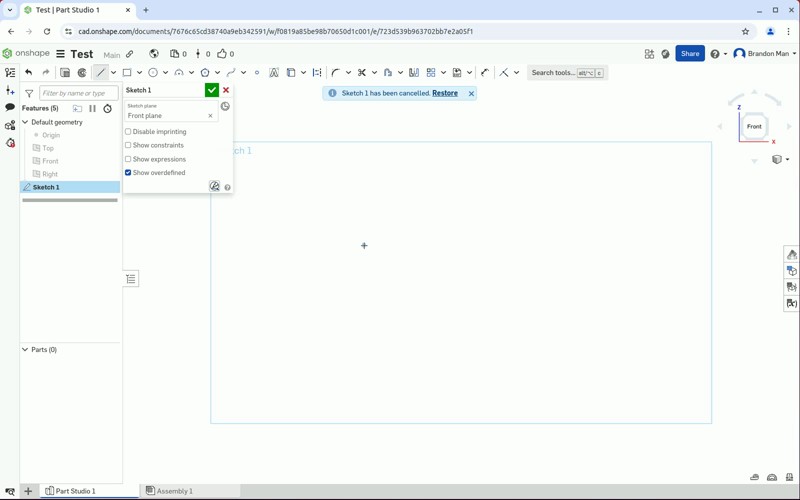
key_down(shift)
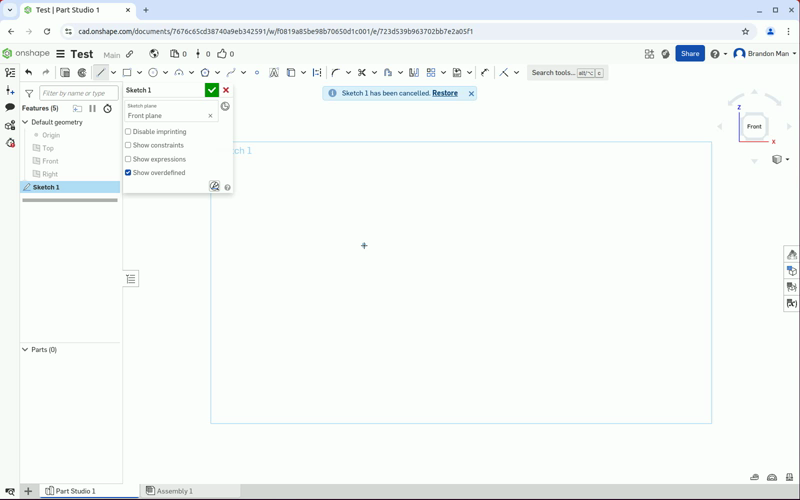
mouse_move(459, 301)
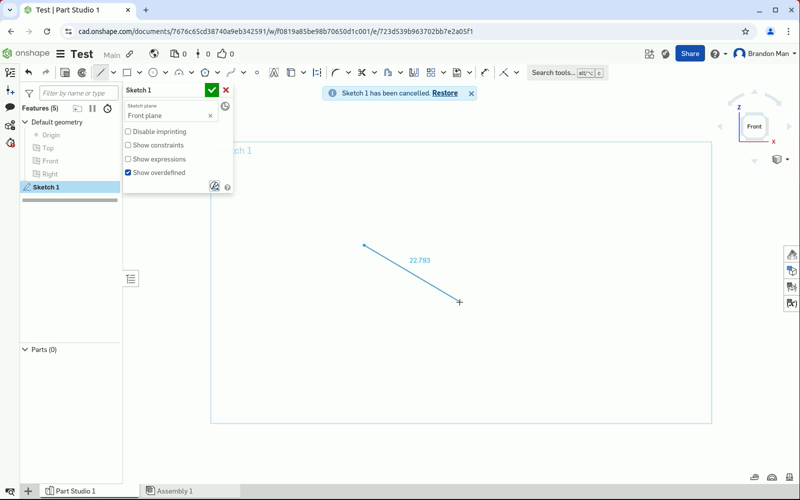
click(459, 301)
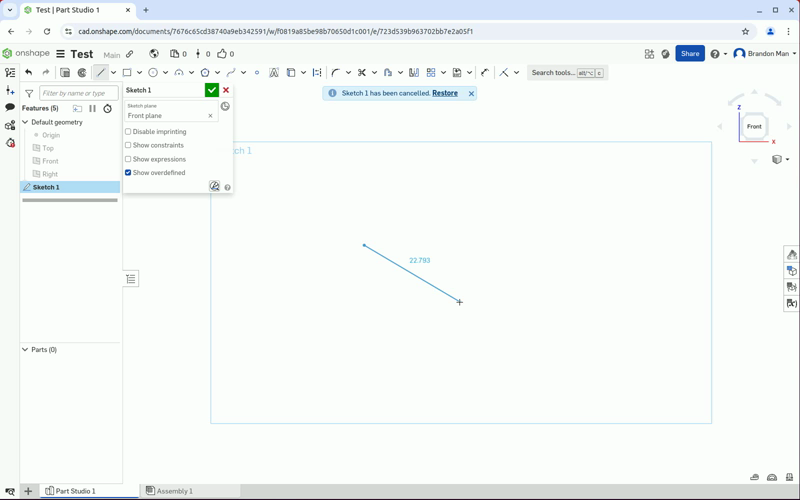
key_up(shift)
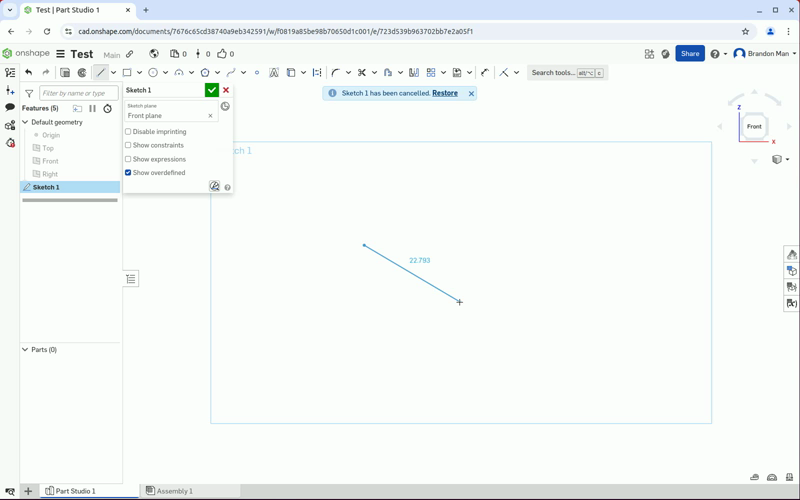
key(esc)
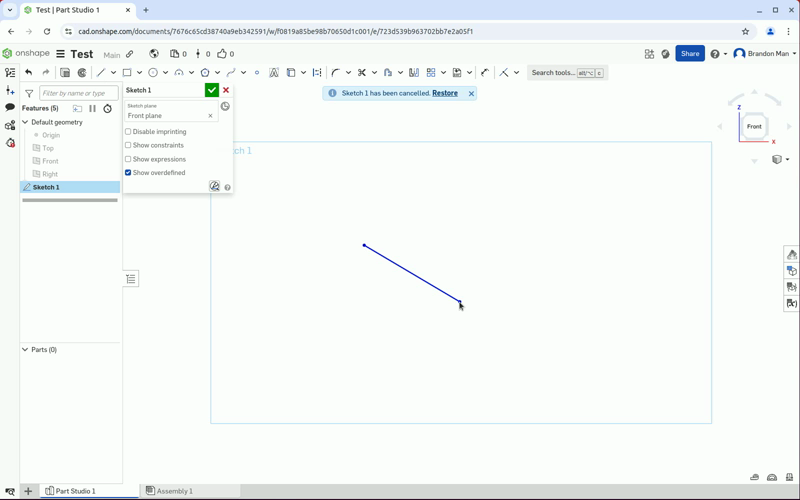
key(a)
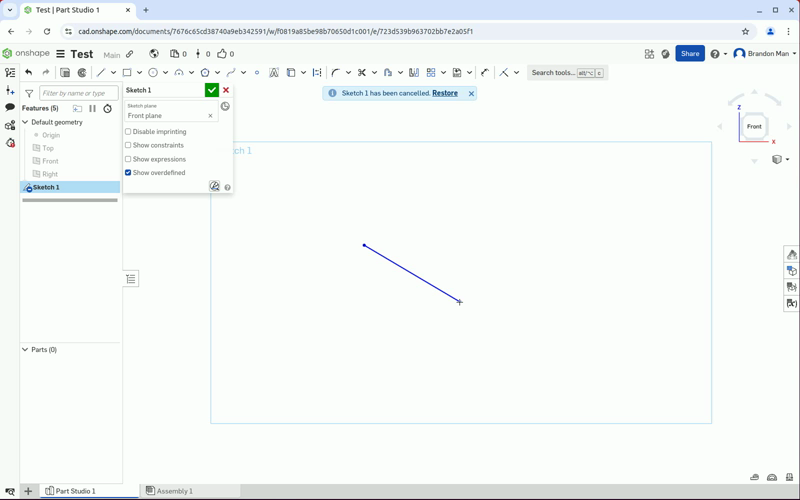
mouse_move(459, 301)
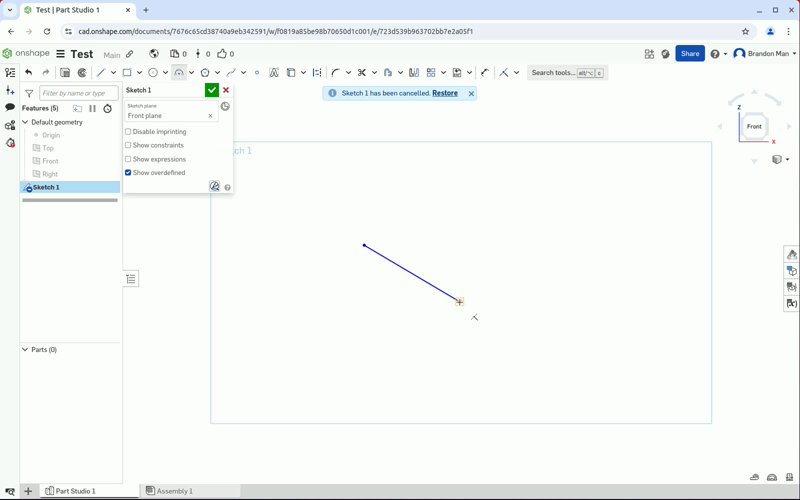
click(459, 301)
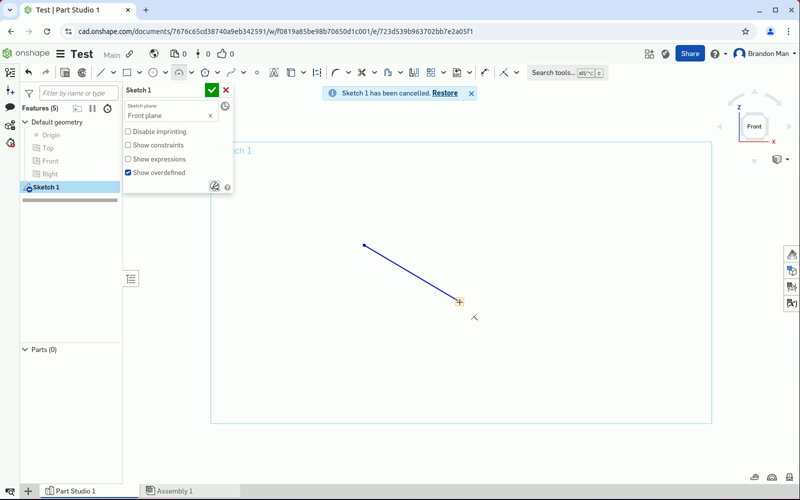
key_down(shift)
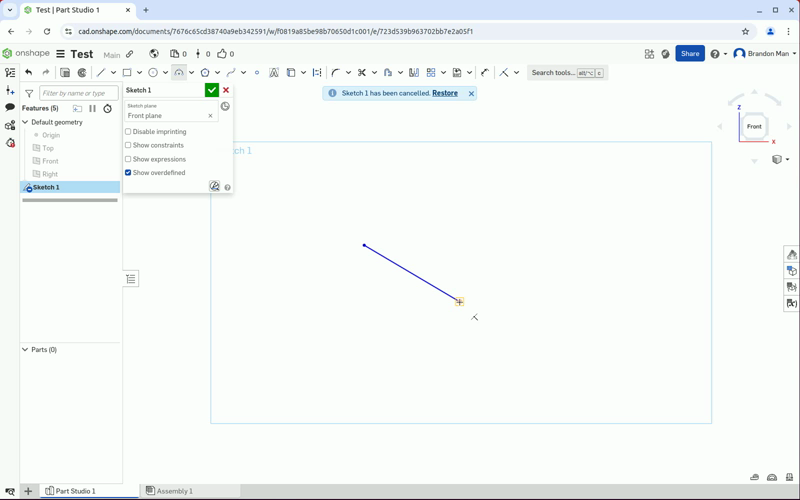
mouse_move(481, 274)
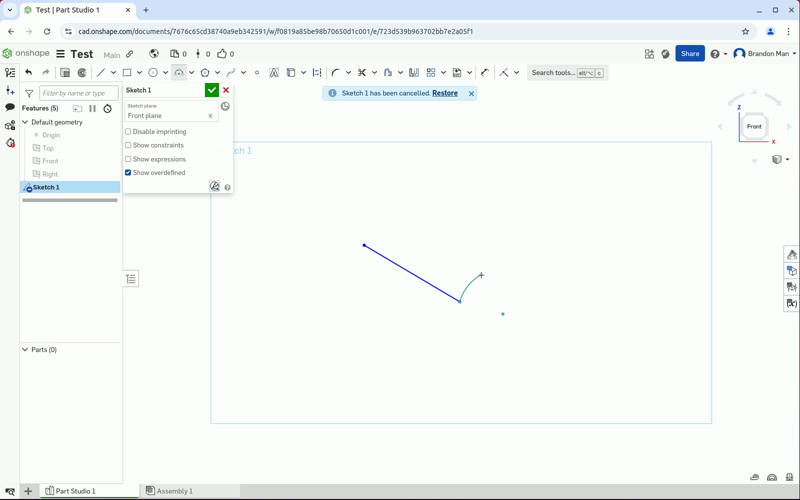
click(481, 274)
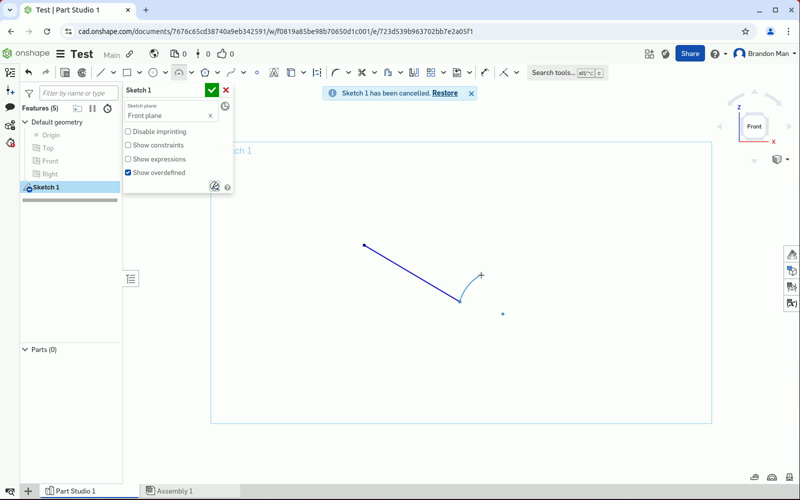
mouse_move(482, 297)
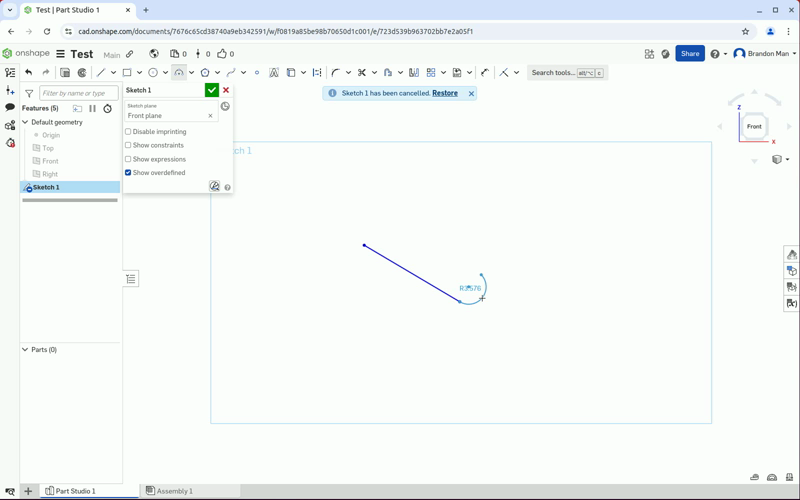
click(482, 297)
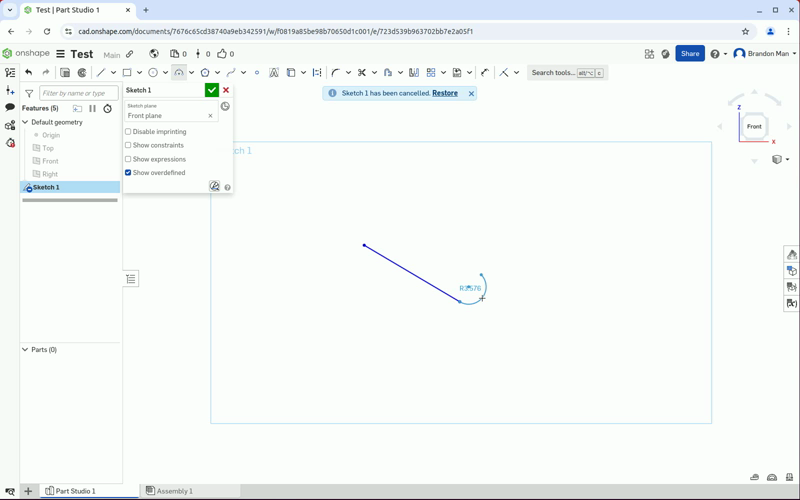
key_up(shift)
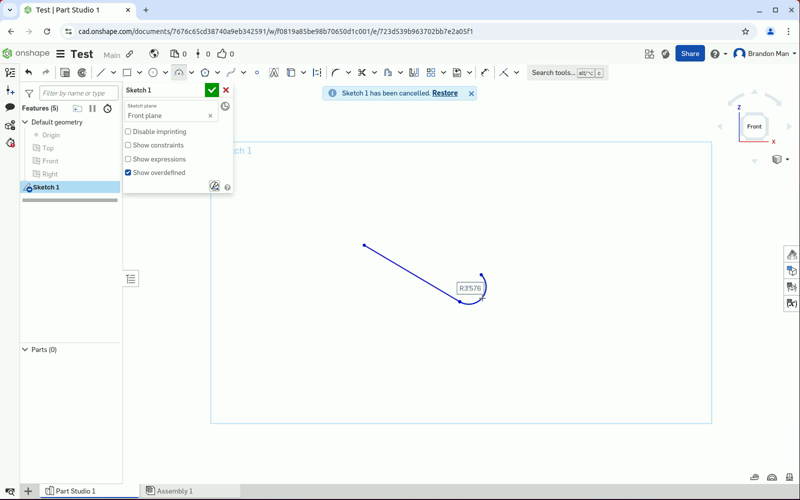
key(esc)
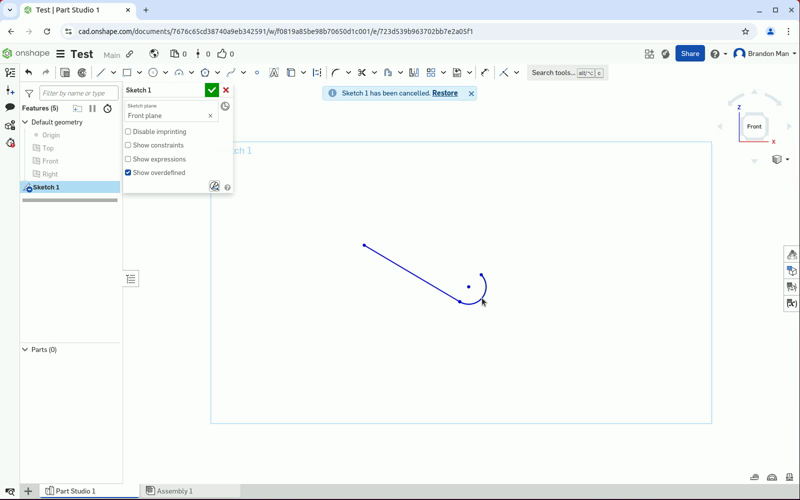
key(l)
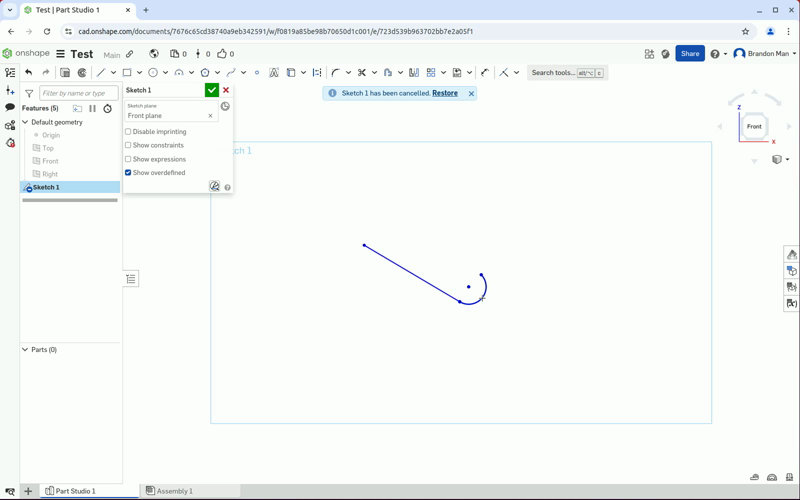
mouse_move(481, 274)
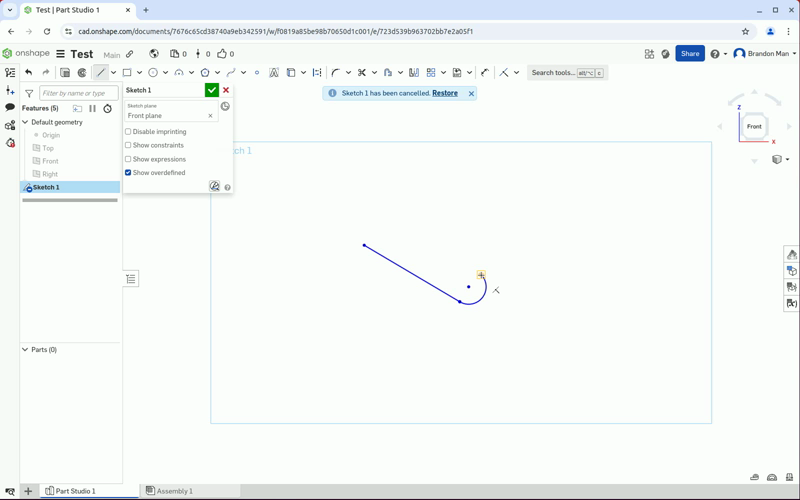
click(481, 274)
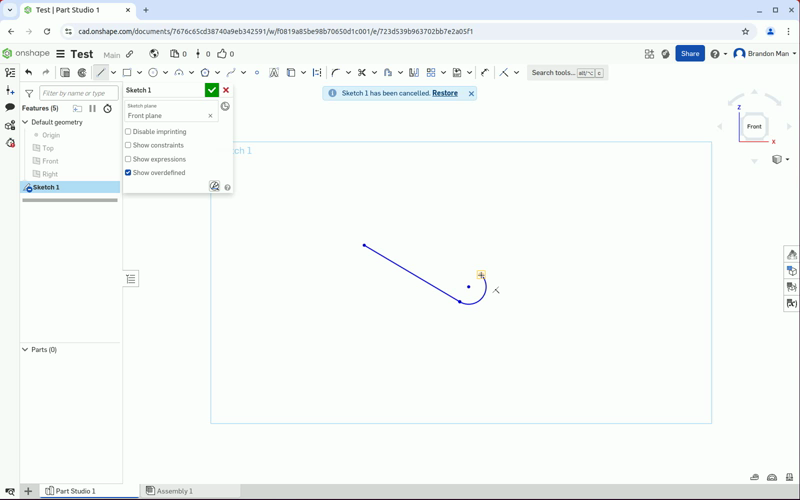
key_down(shift)
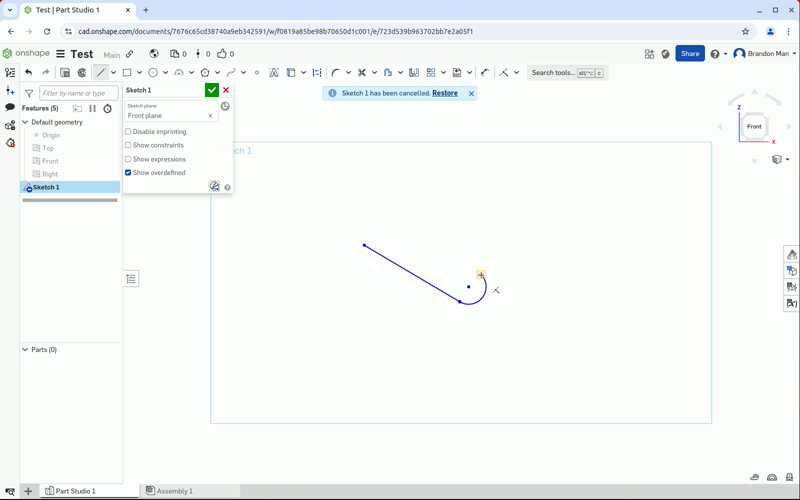
mouse_move(406, 192)
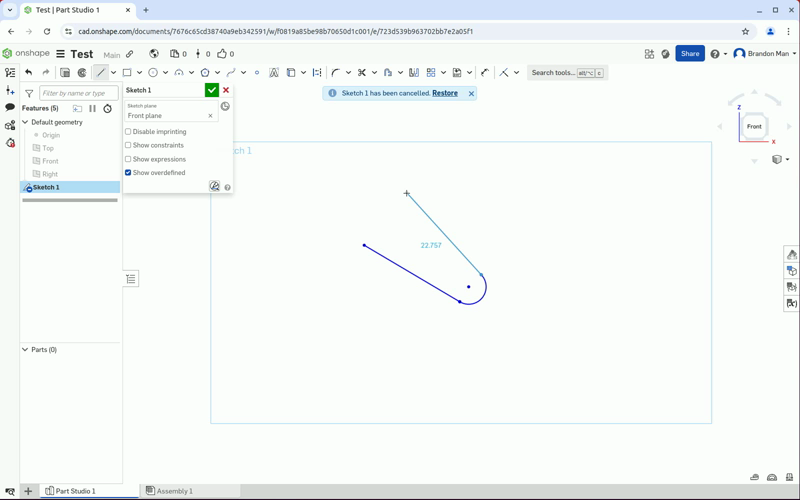
click(406, 192)
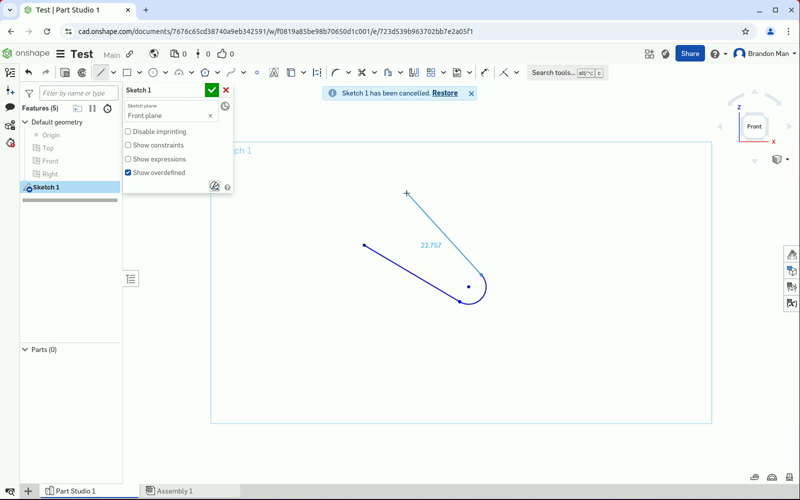
key_up(shift)
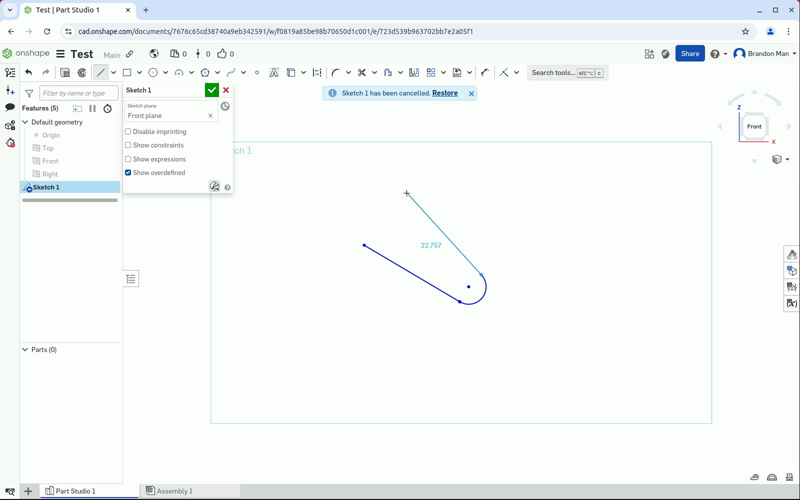
key(esc)
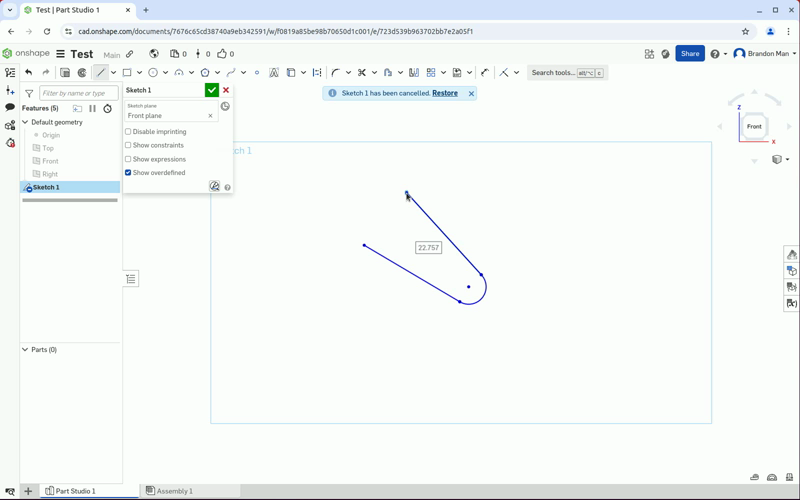
key(a)
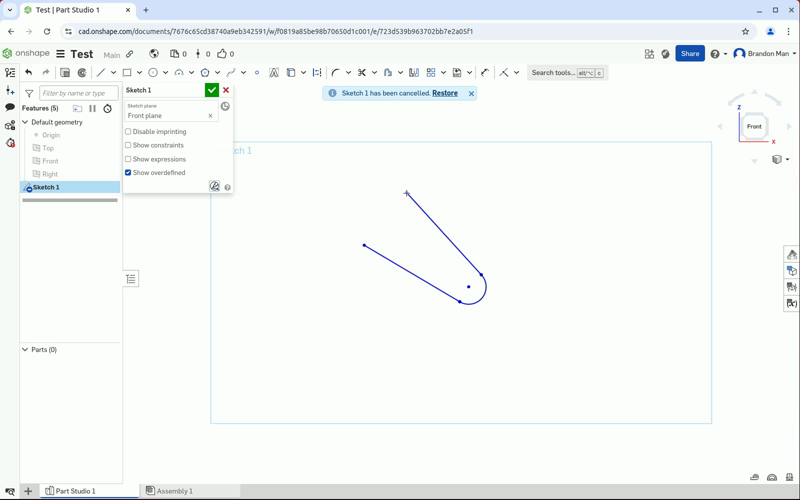
mouse_move(406, 192)
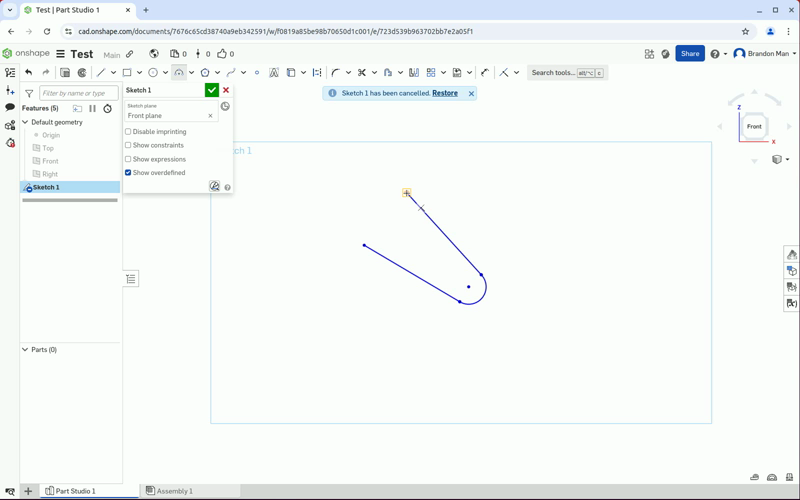
click(406, 192)
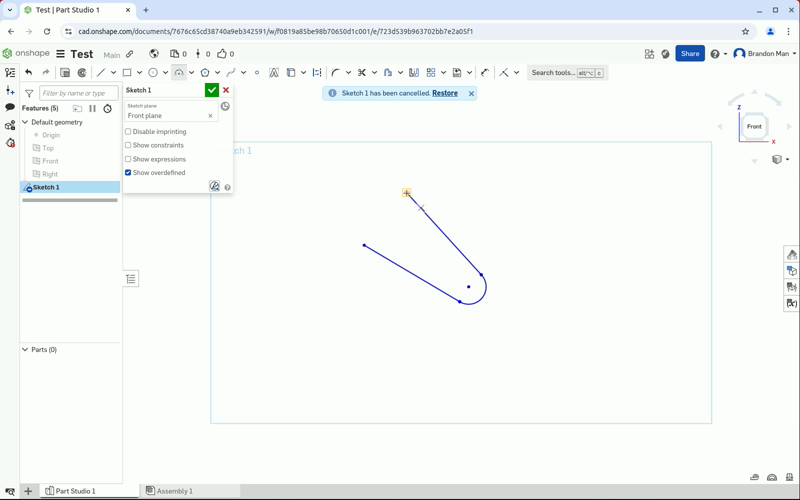
mouse_move(364, 245)
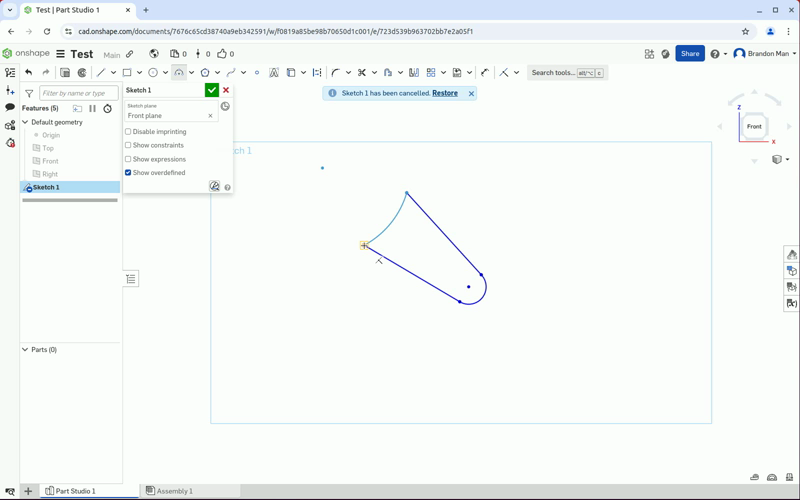
click(364, 245)
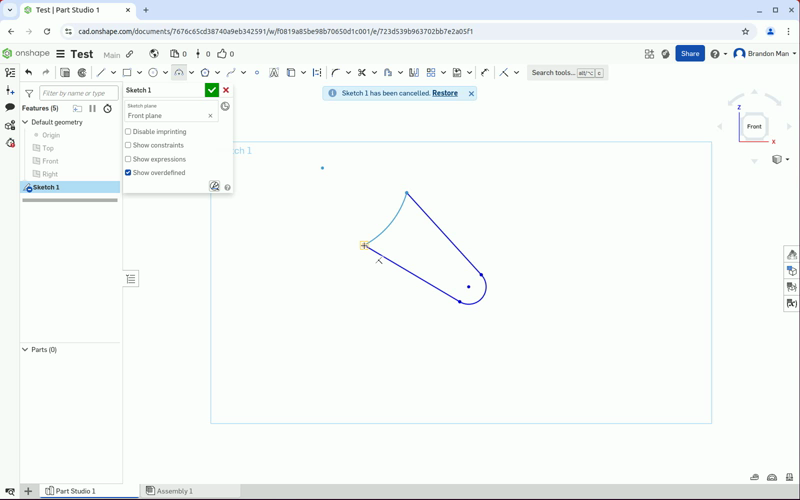
key_down(shift)
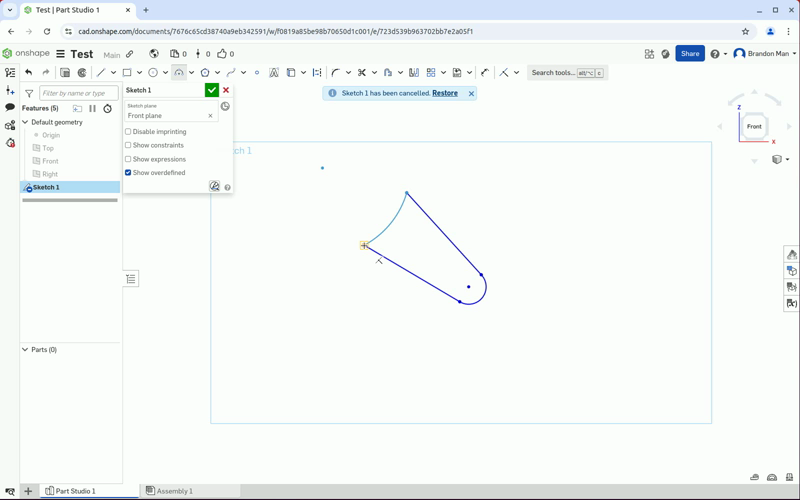
mouse_move(355, 194)
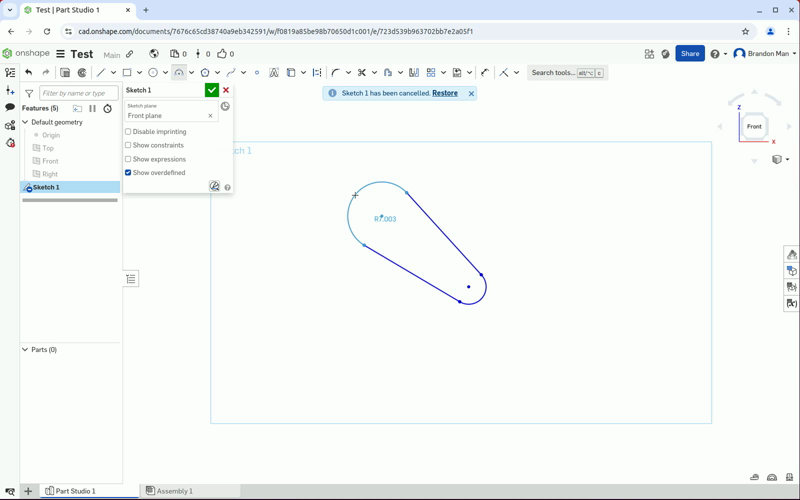
click(355, 194)
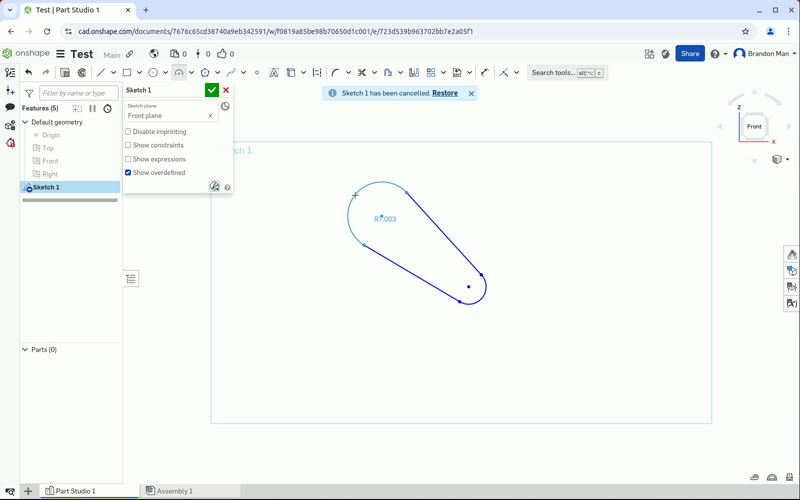
key_up(shift)
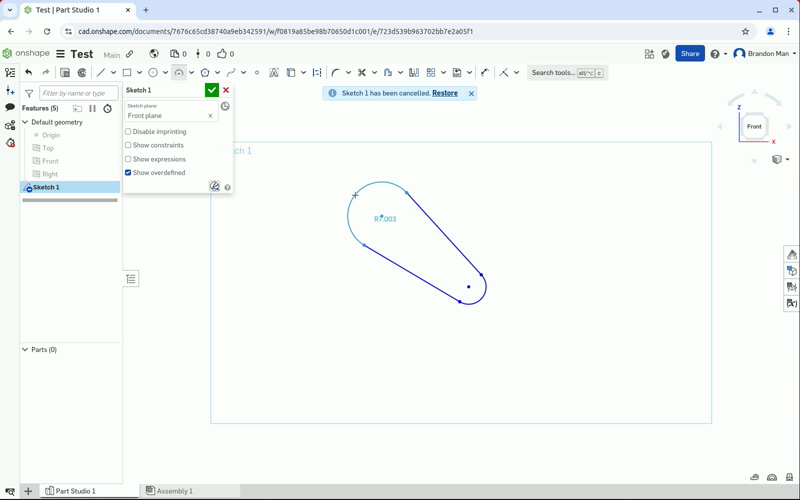
key(esc)
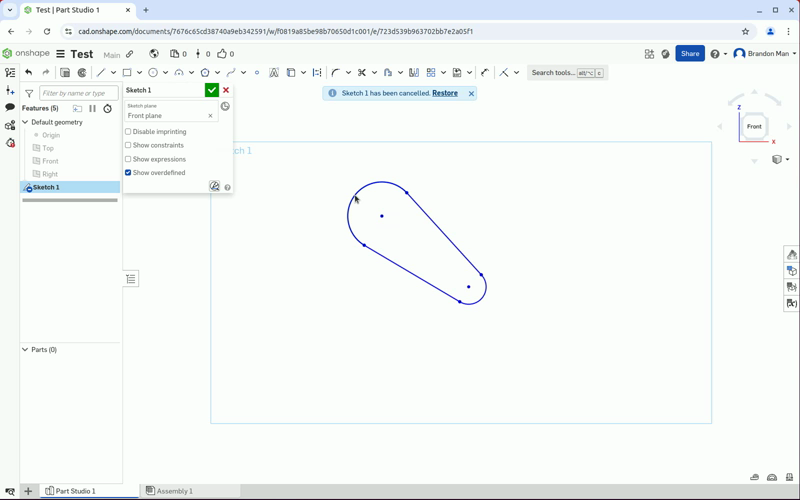
mouse_move(415, 232)
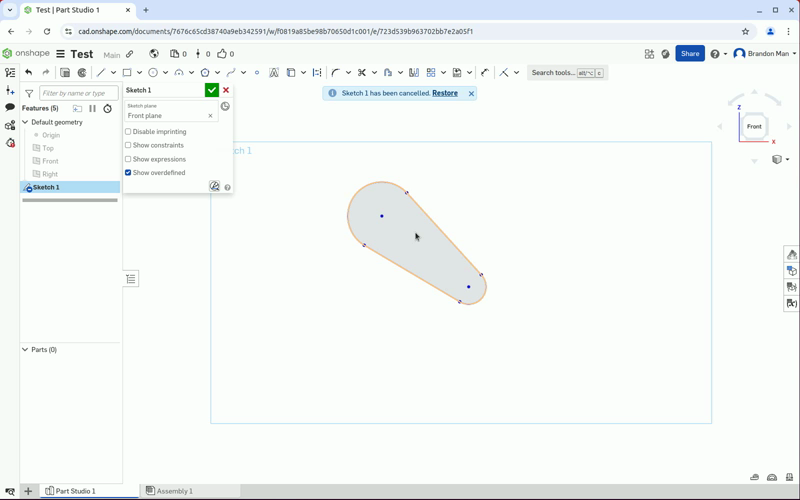
click(415, 232)
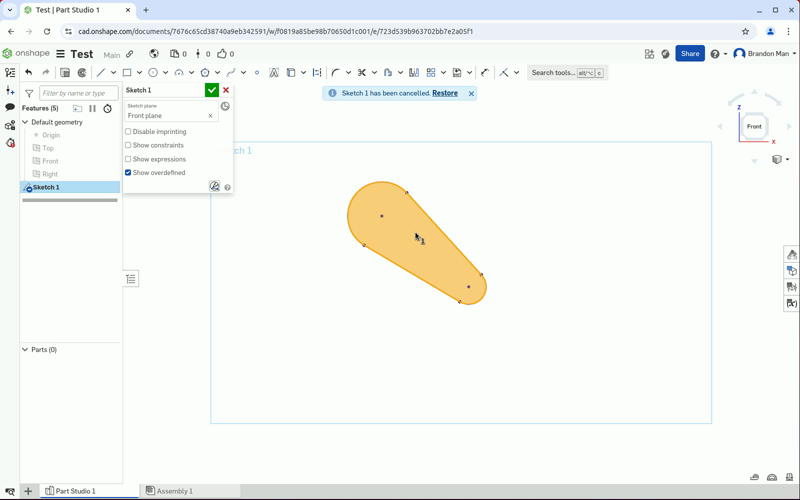
mouse_move(73, 352)
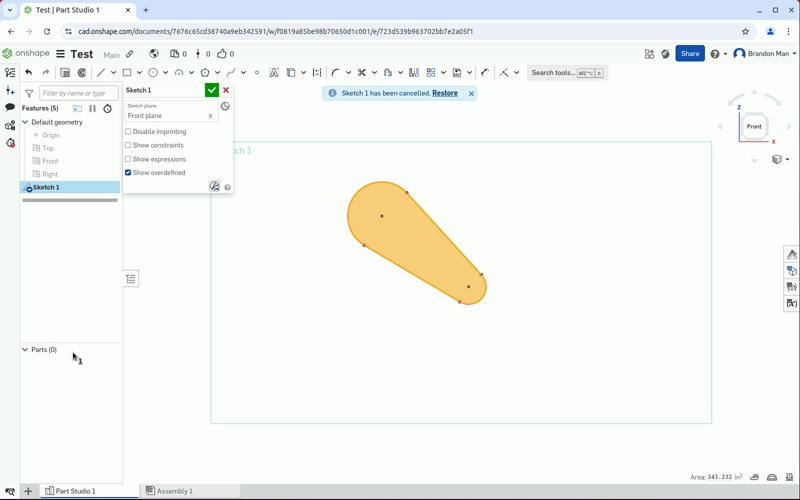
key(shift+y)
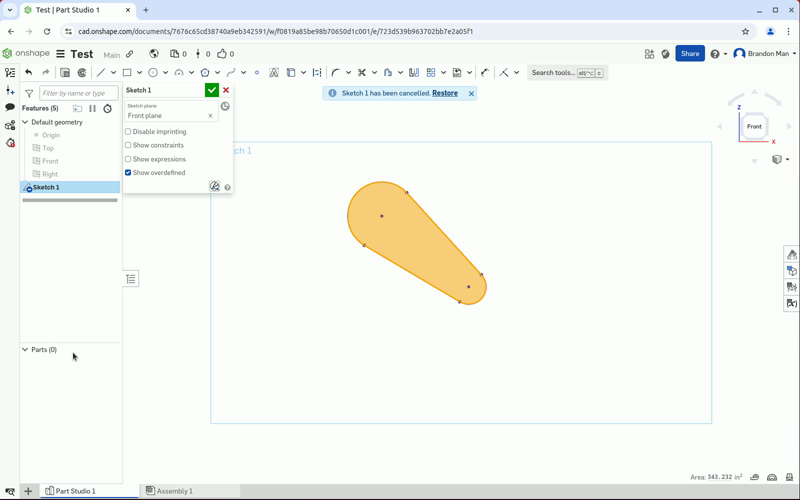
key(shift+e)
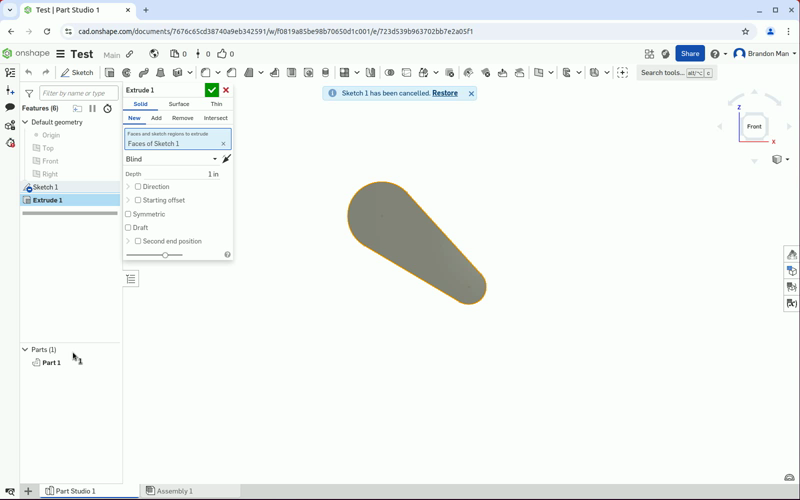
mouse_move(143, 106)
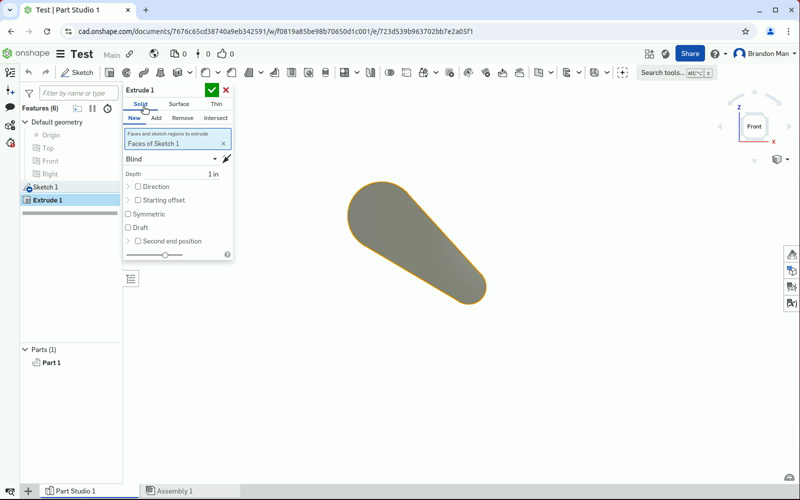
click(143, 106)
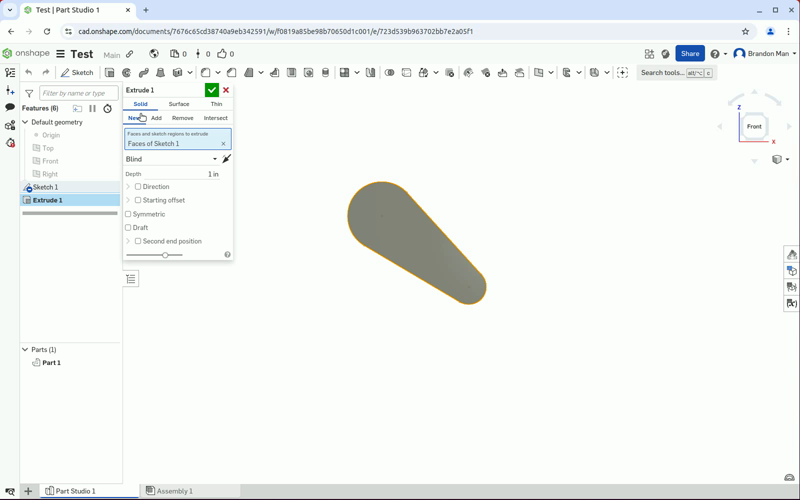
mouse_move(137, 120)
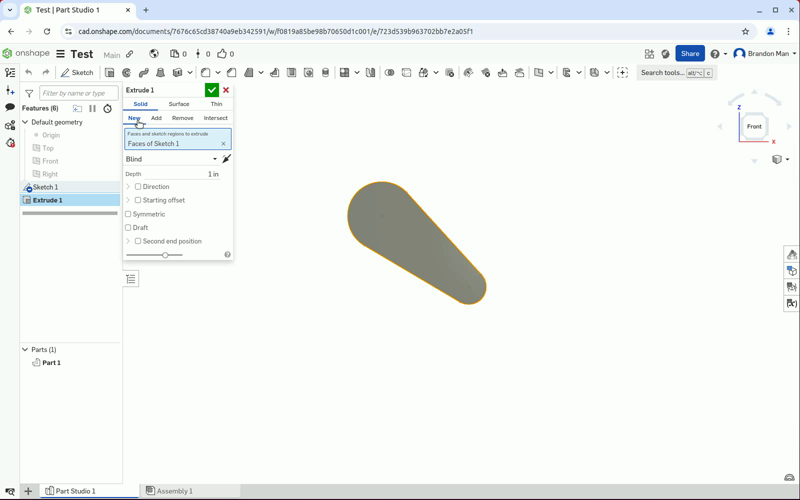
click(137, 120)
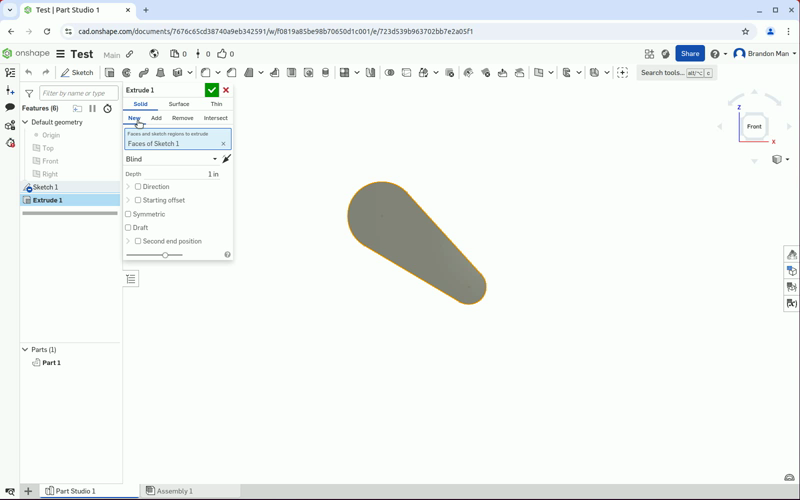
key(tab, 4)
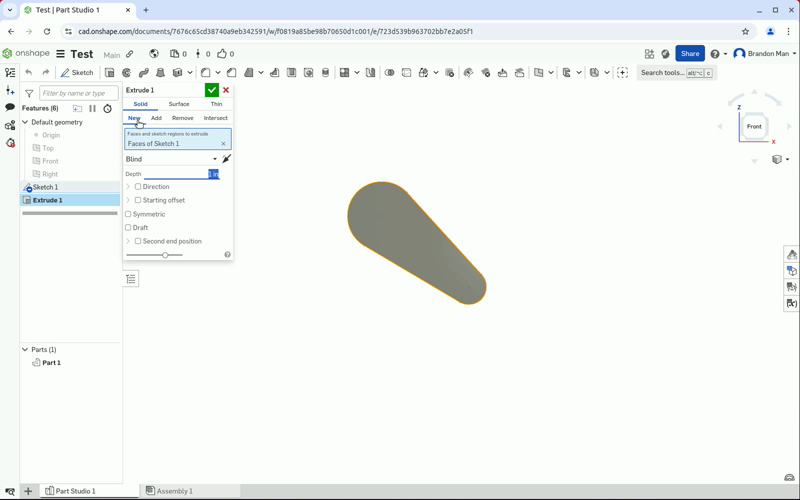
text(14.683)
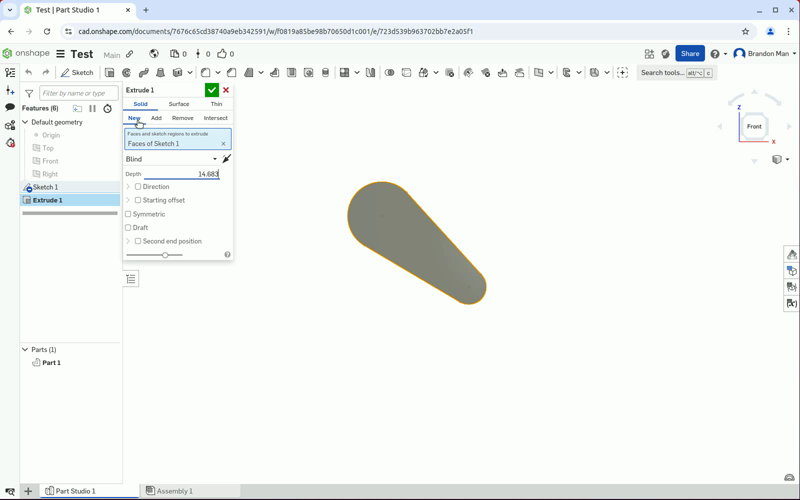
key(enter)
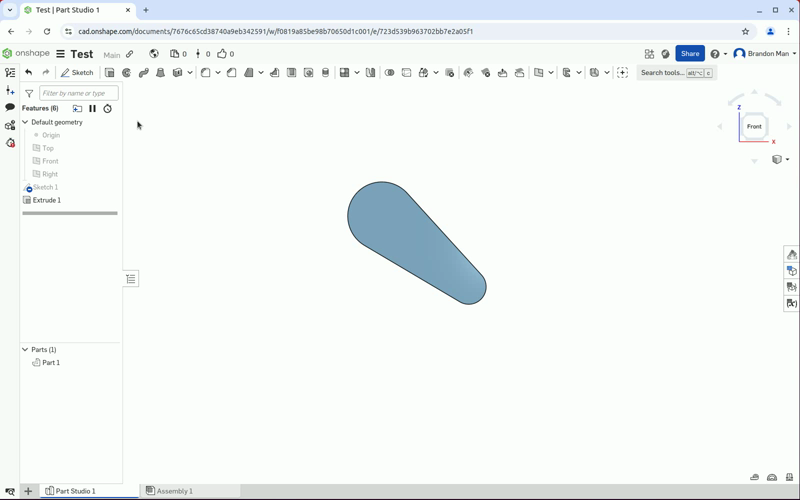
key(shift+h)
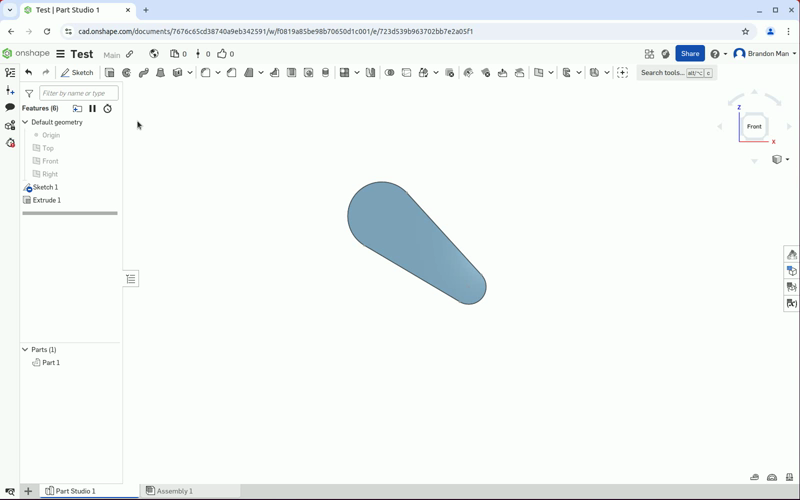
key(shift+h)
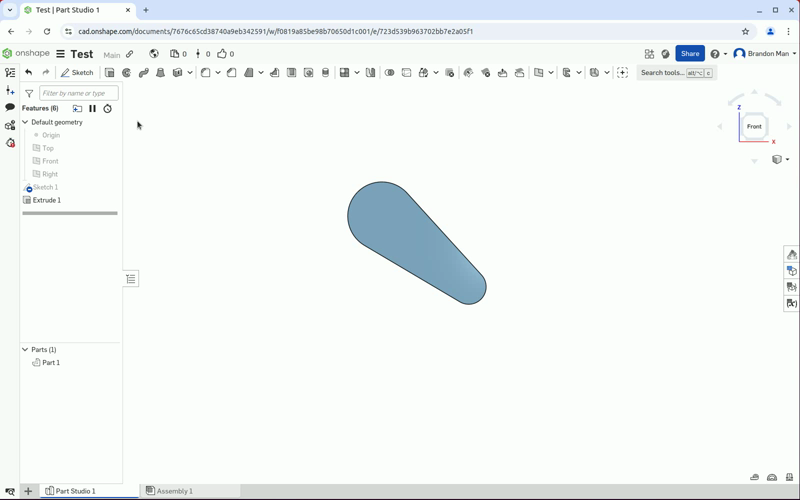
mouse_move(73, 189)
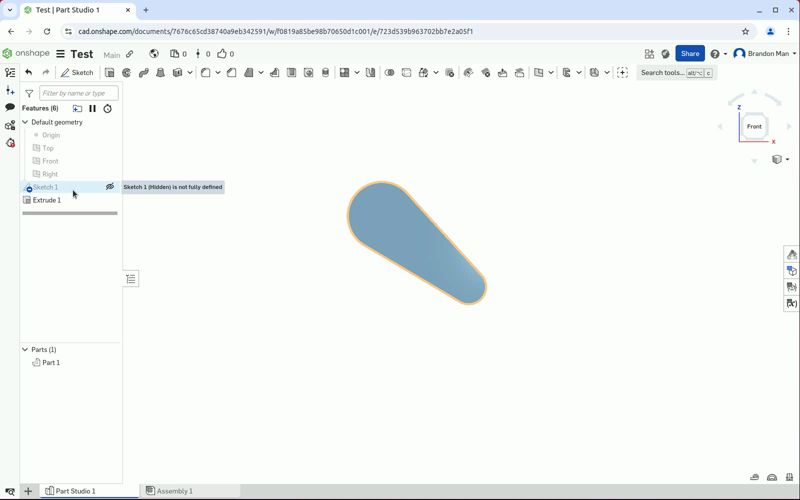
click(73, 189)
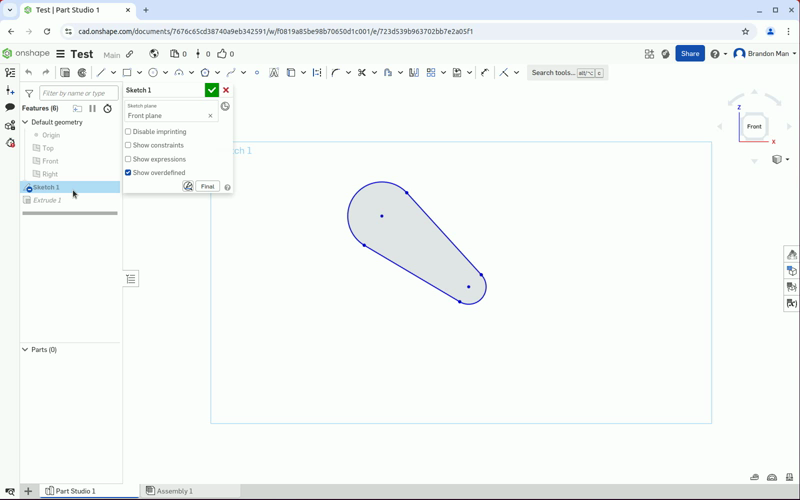
mouse_move(229, 92)
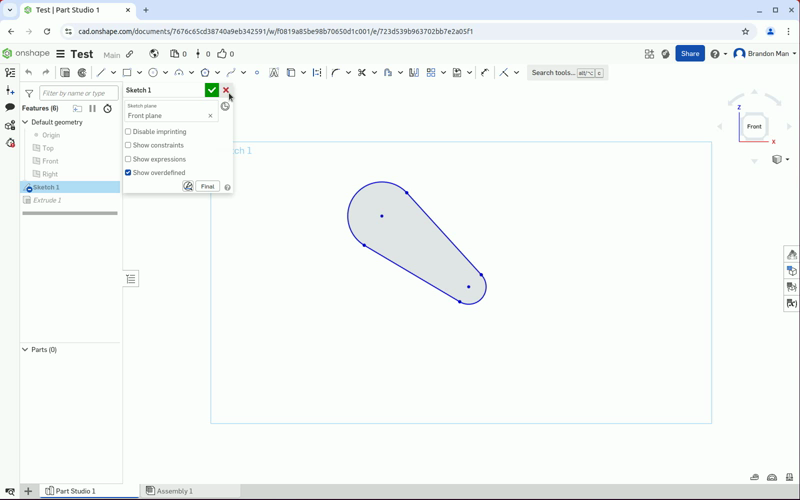
click(229, 92)
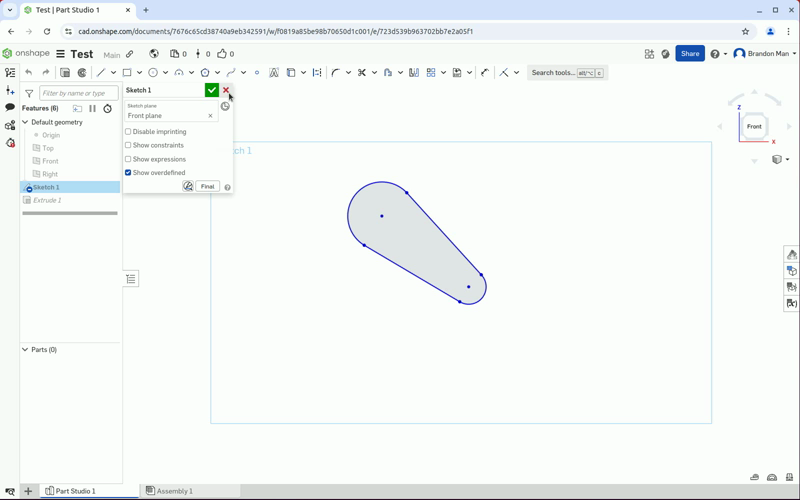
key(shift+s)
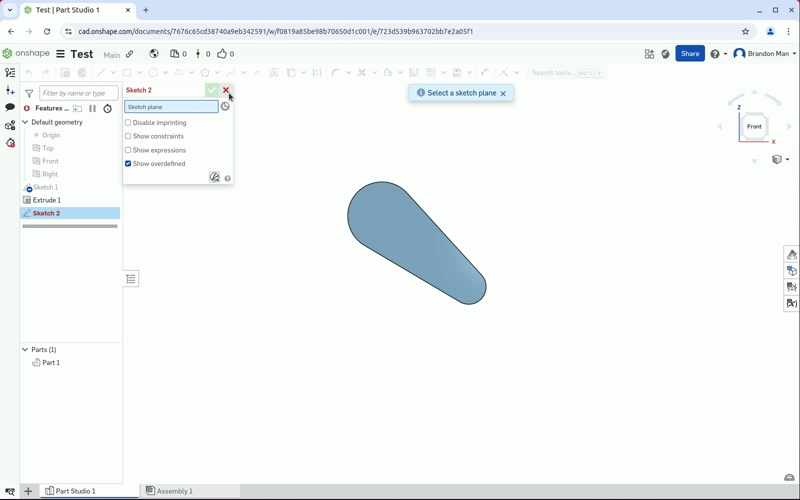
mouse_move(73, 163)
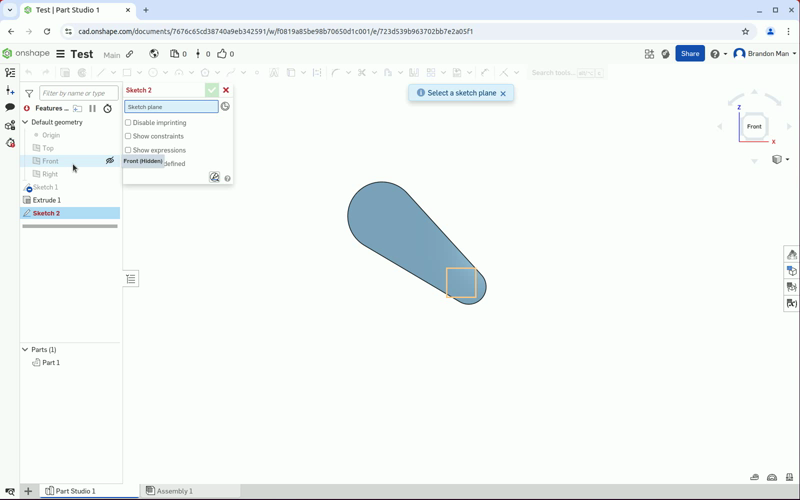
click(73, 163)
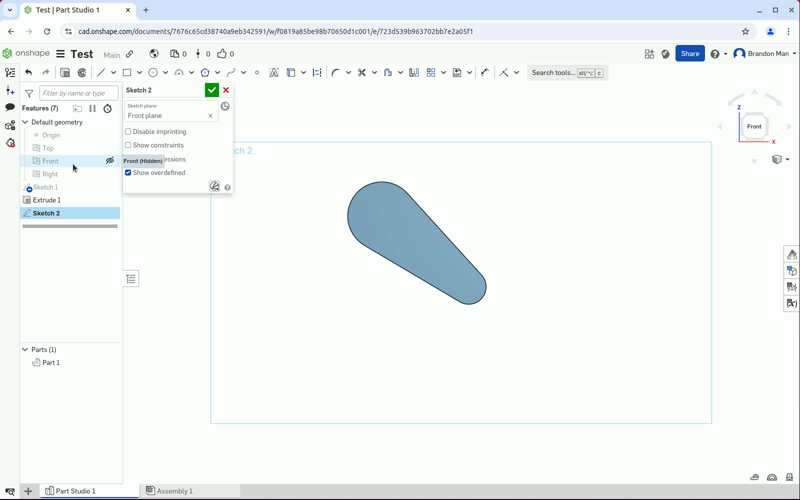
mouse_move(73, 352)
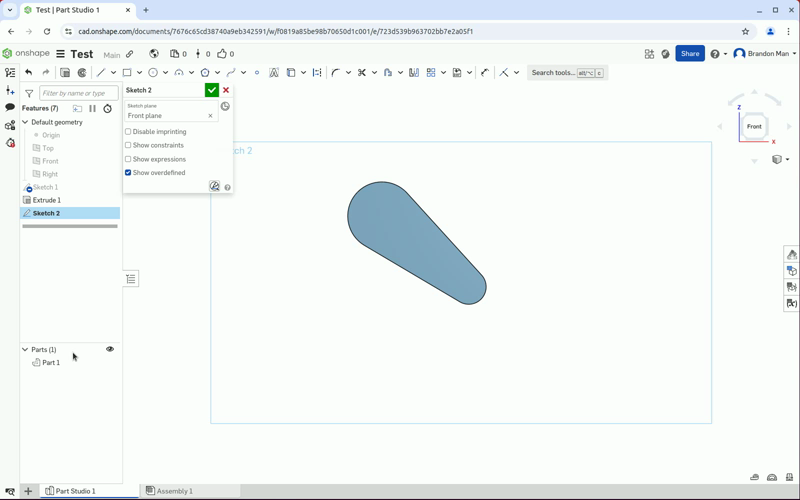
key(y)
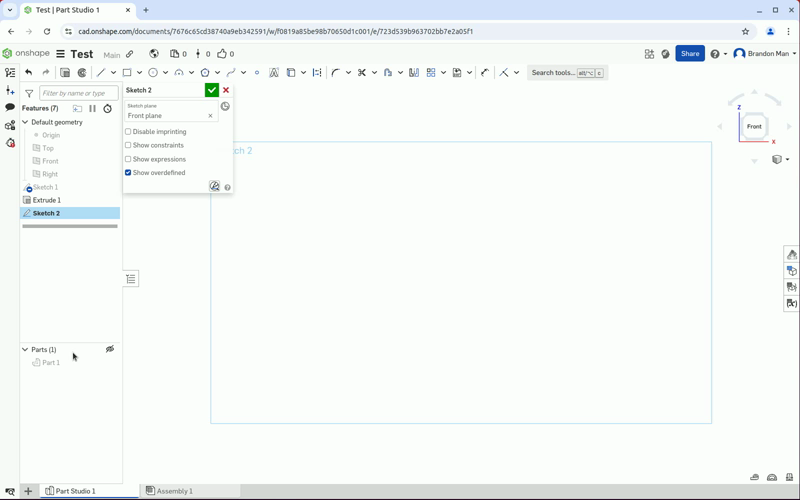
key(l)
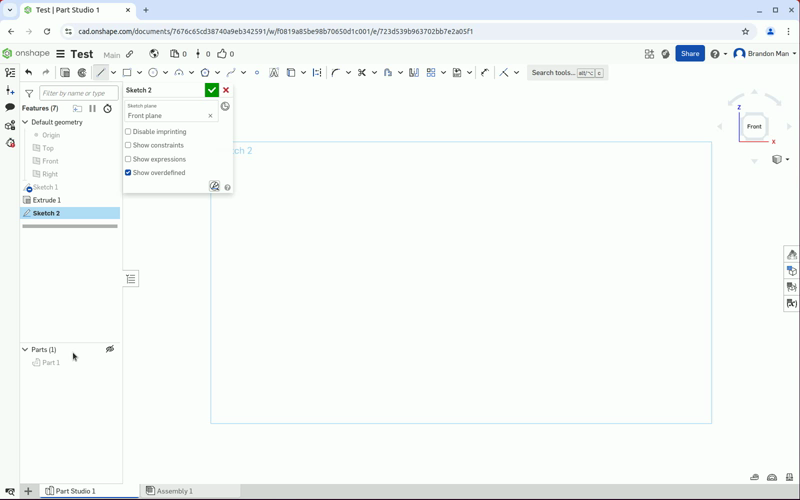
key_down(shift)
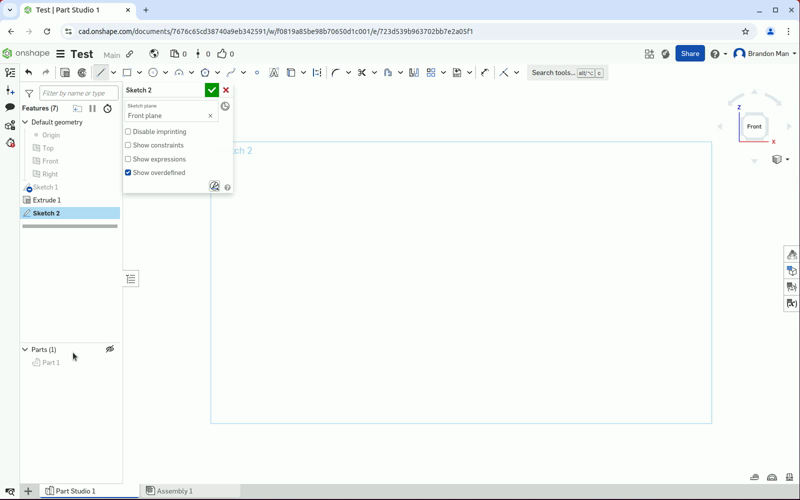
mouse_move(364, 245)
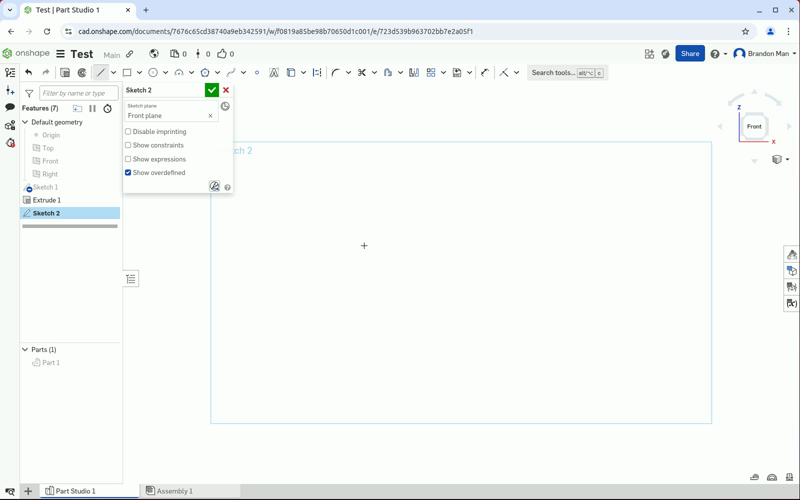
click(364, 245)
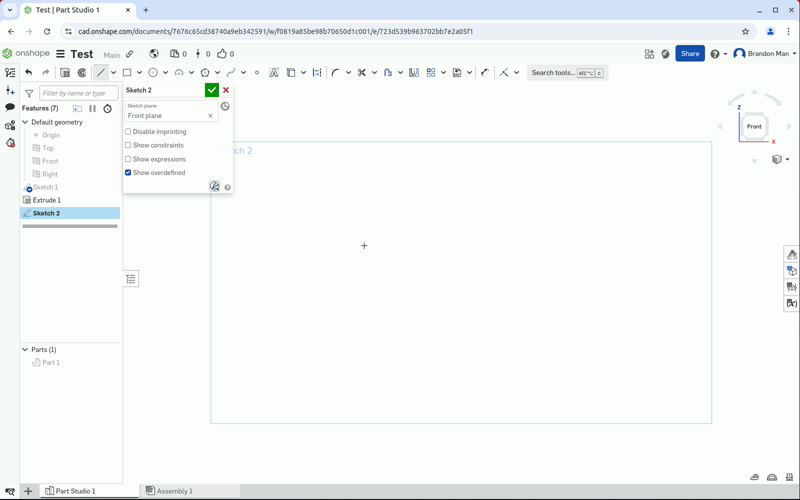
key_up(shift)
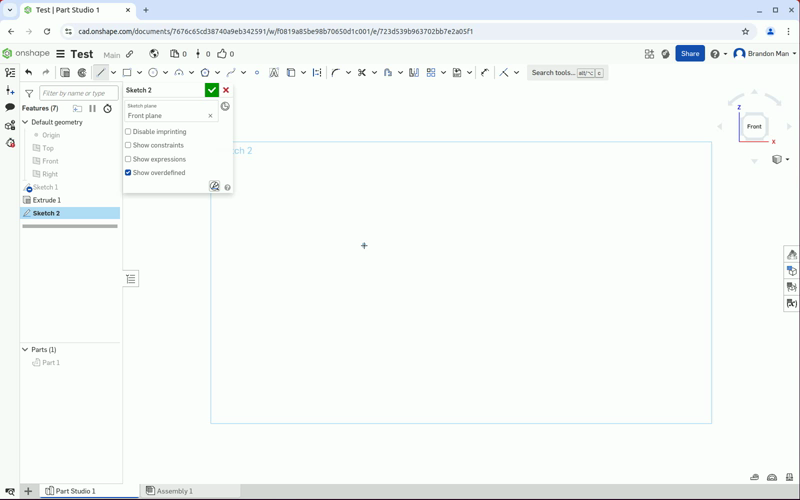
key_down(shift)
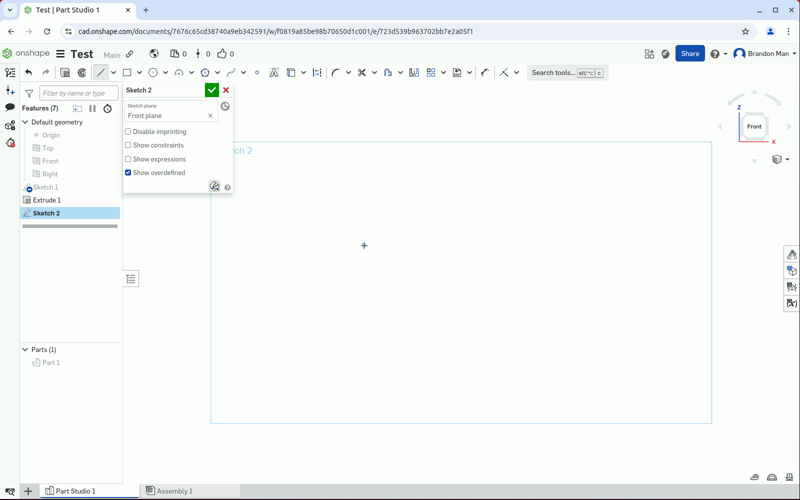
mouse_move(459, 301)
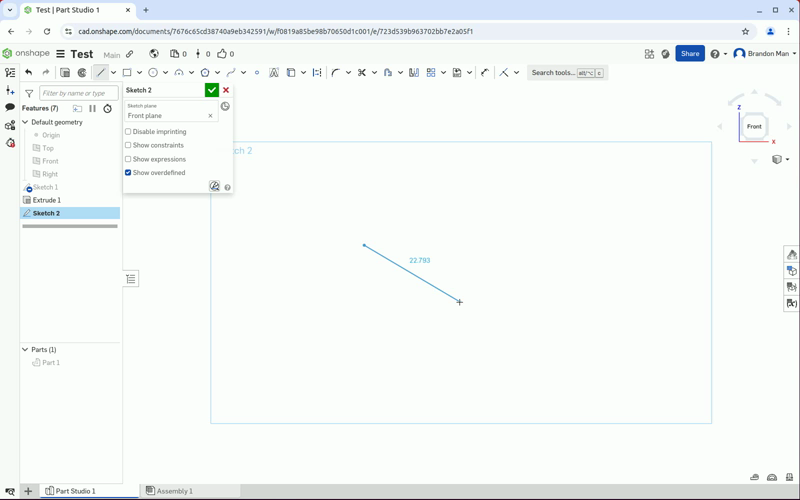
click(459, 301)
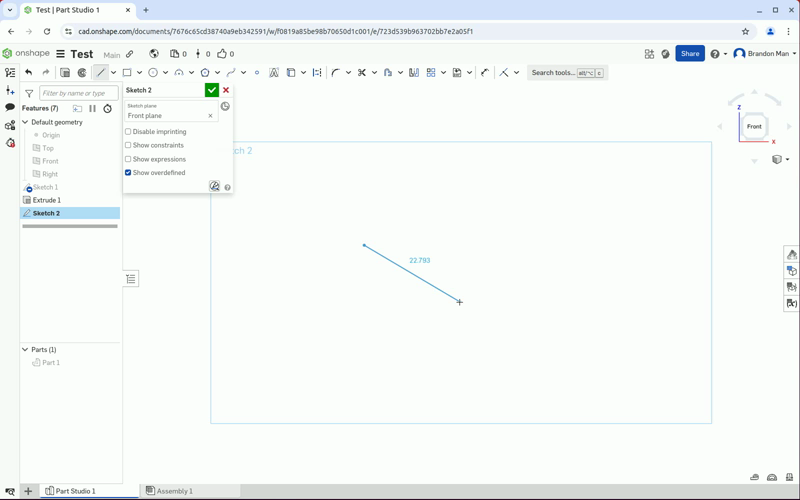
key_up(shift)
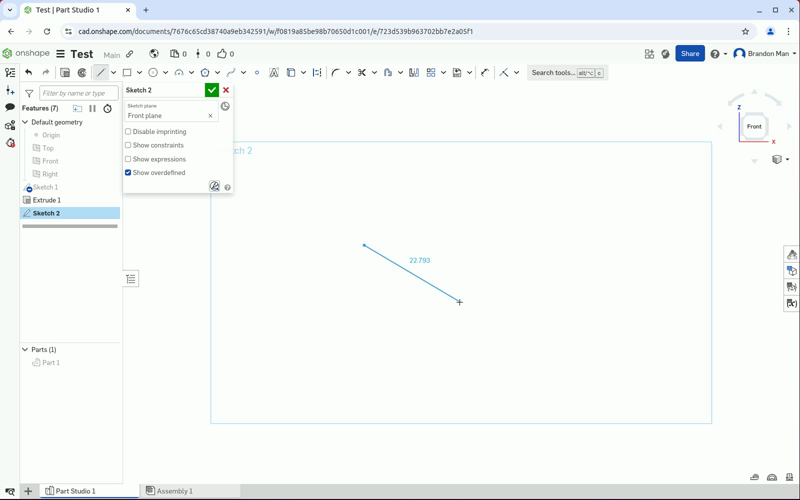
key(esc)
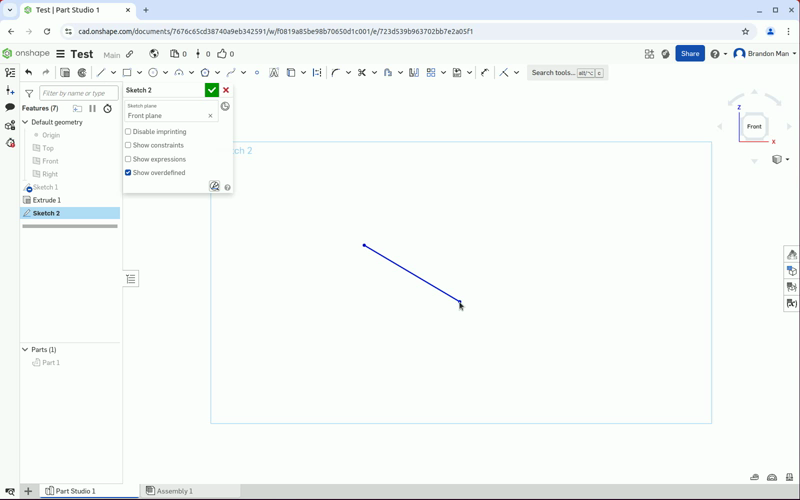
key(a)
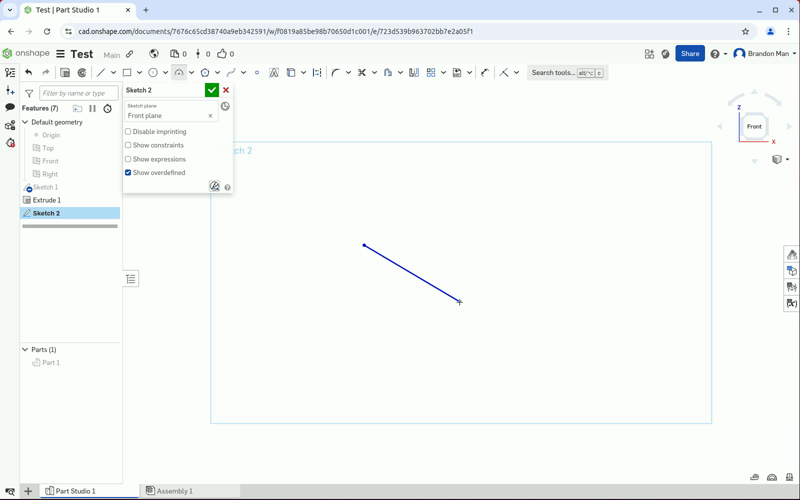
mouse_move(459, 301)
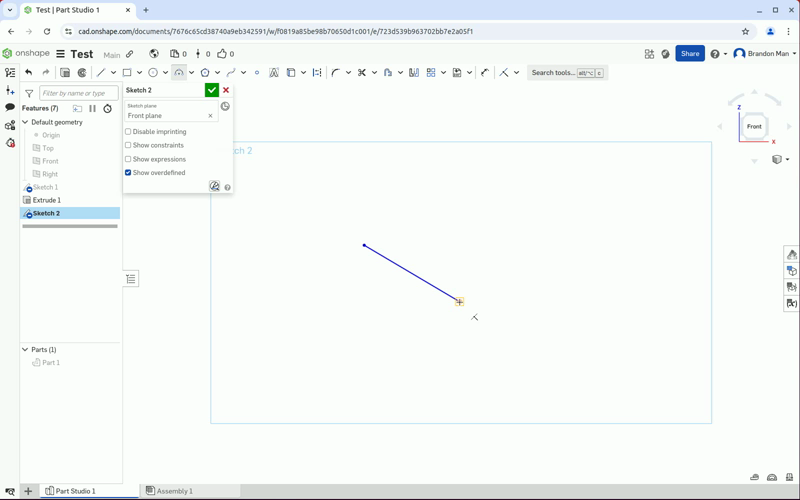
click(459, 301)
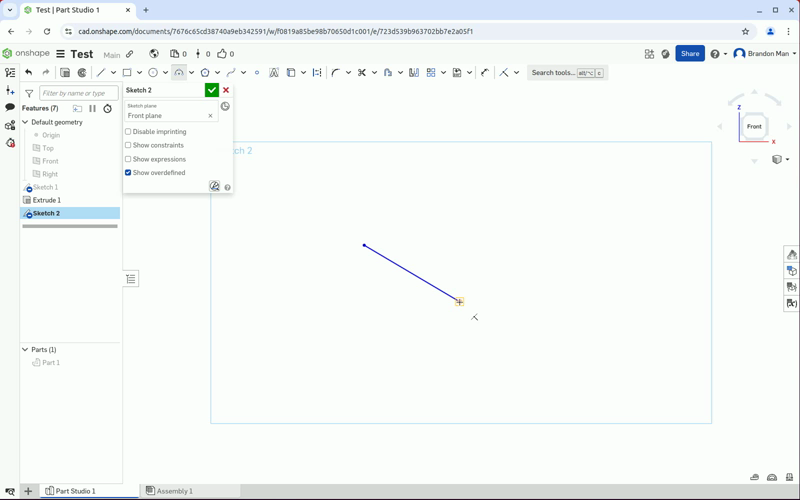
key_down(shift)
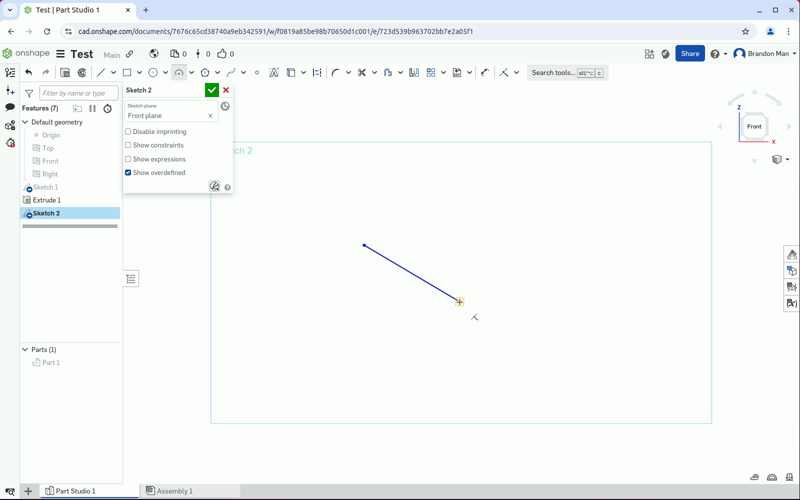
mouse_move(481, 274)
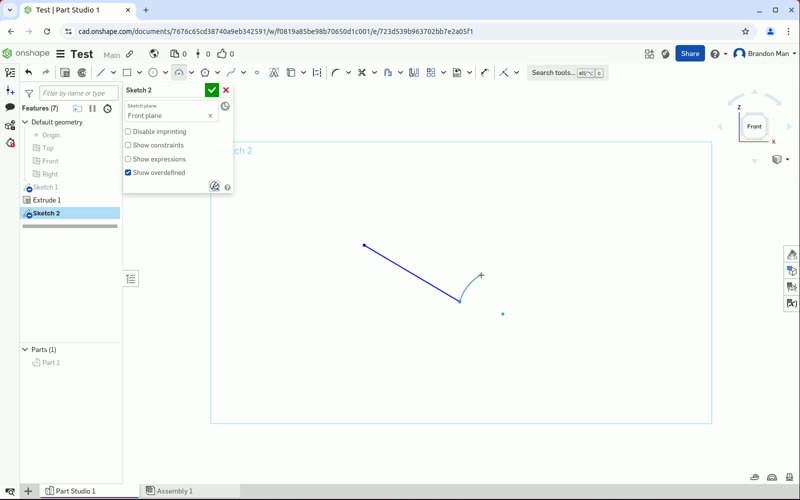
click(481, 274)
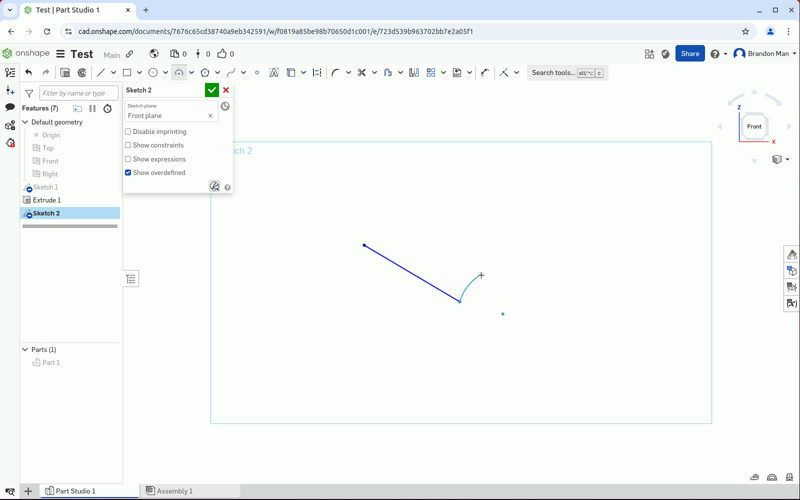
mouse_move(482, 297)
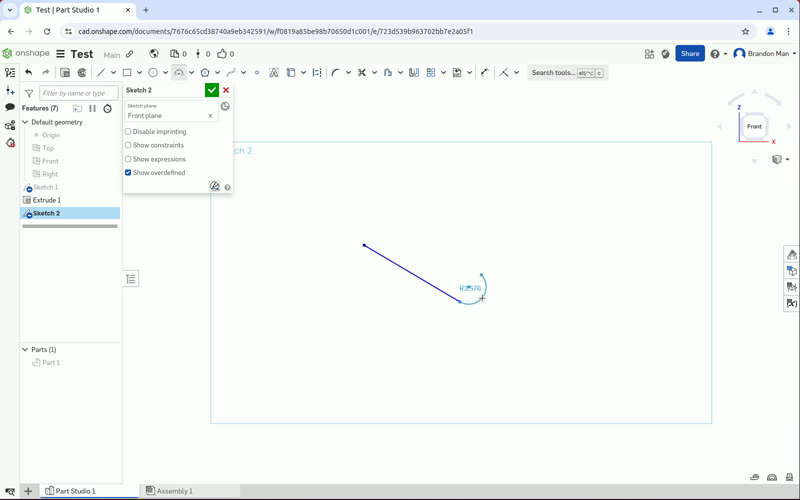
click(482, 297)
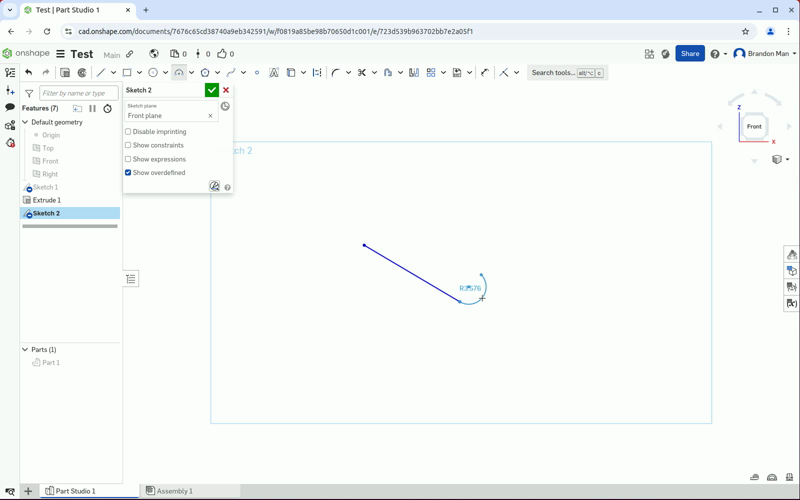
key_up(shift)
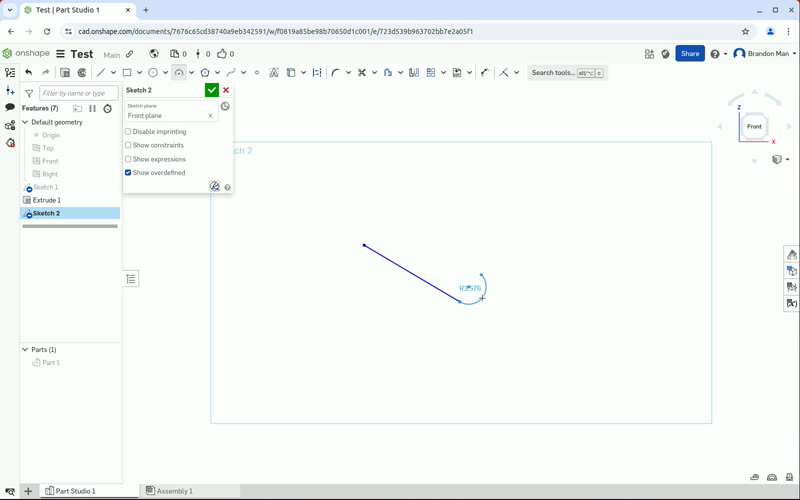
key(esc)
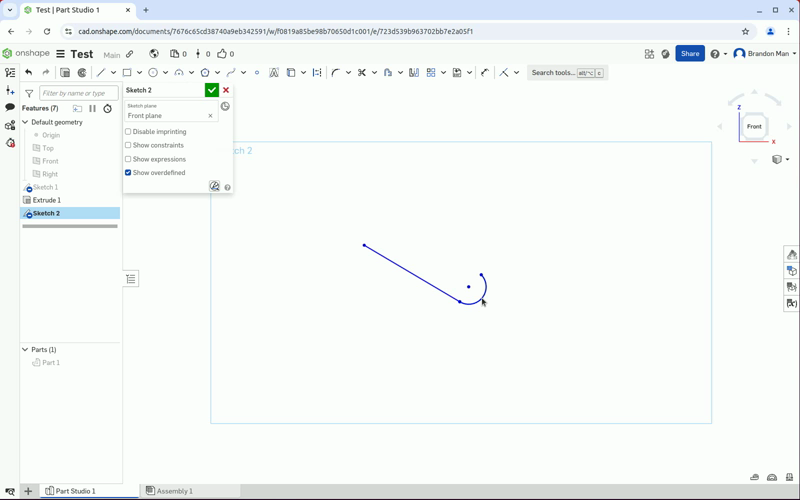
key(l)
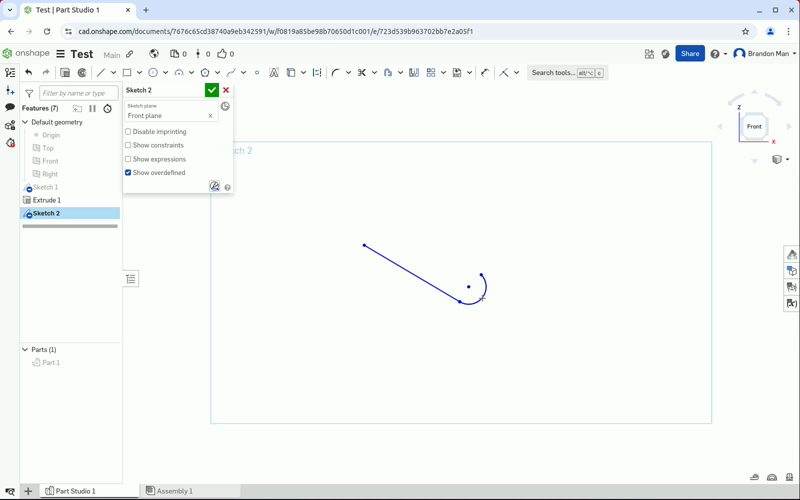
mouse_move(481, 274)
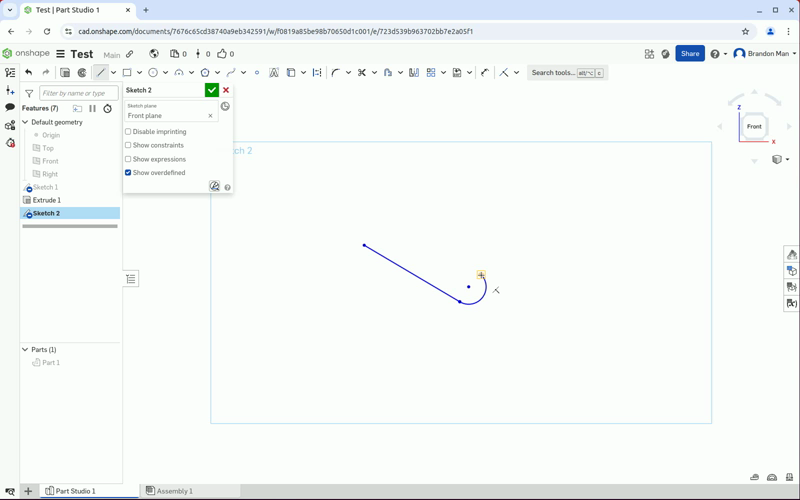
click(481, 274)
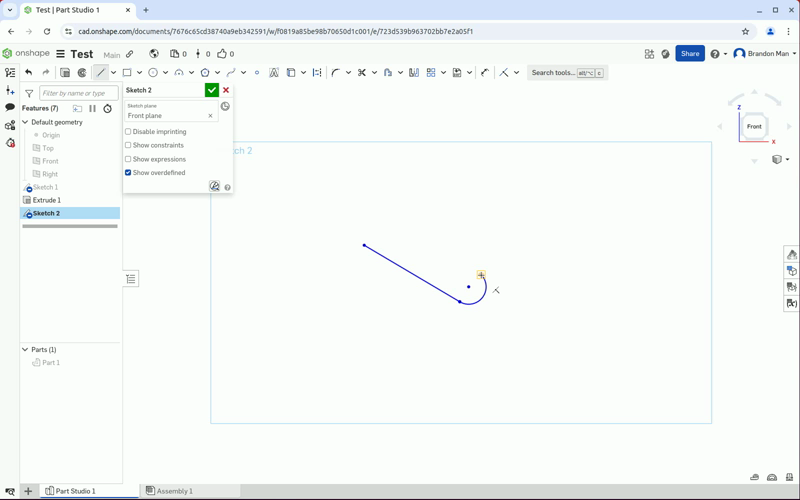
key_down(shift)
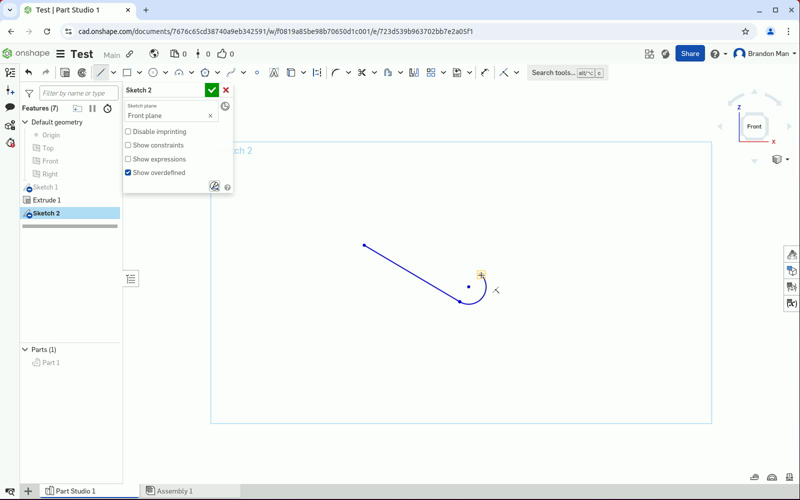
mouse_move(406, 192)
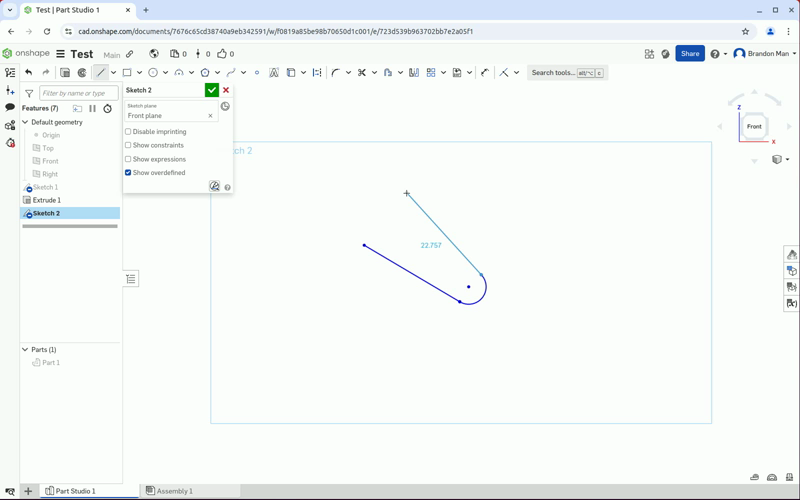
click(406, 192)
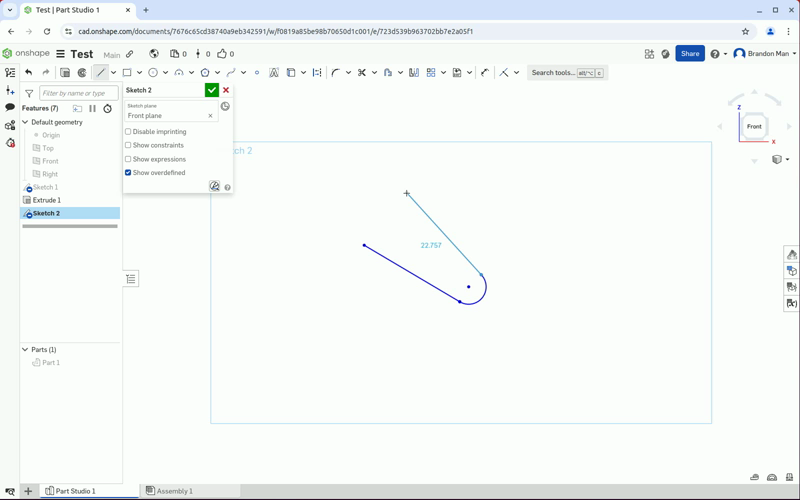
key_up(shift)
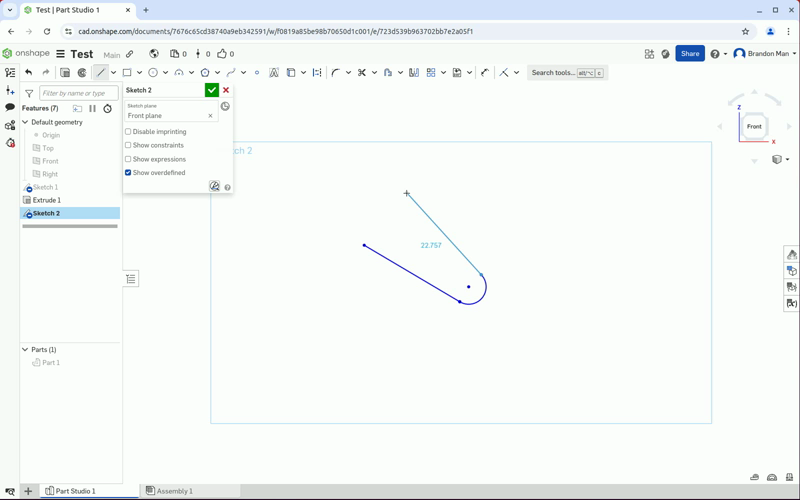
key(esc)
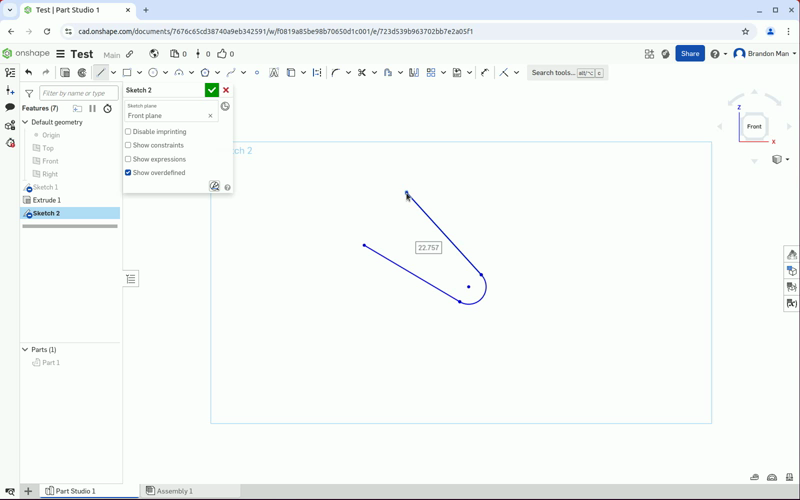
key(a)
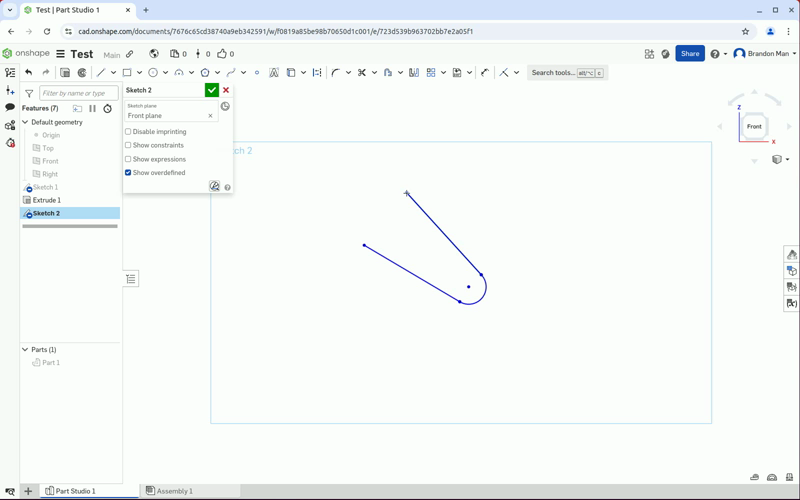
mouse_move(406, 192)
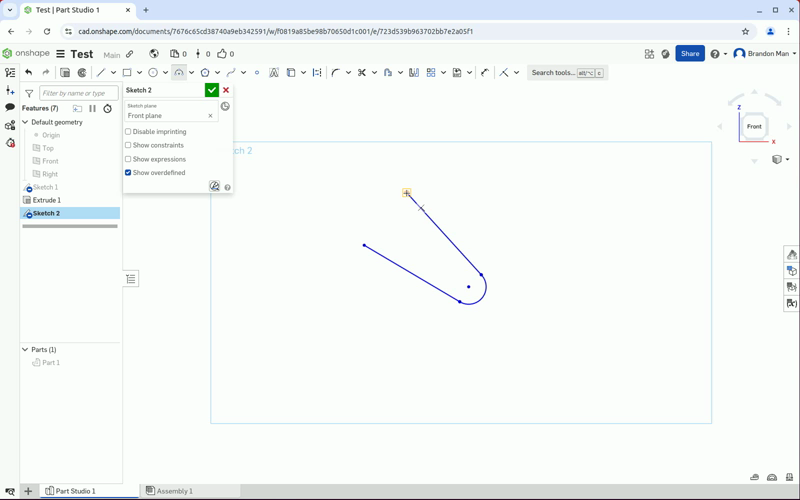
click(406, 192)
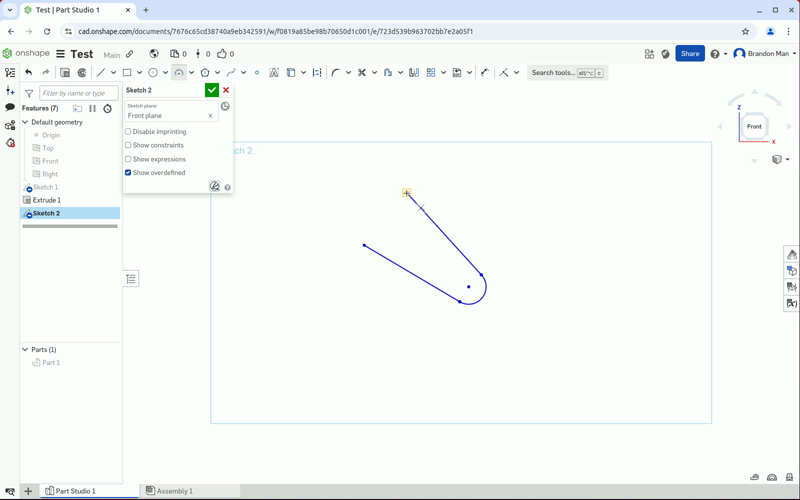
mouse_move(364, 245)
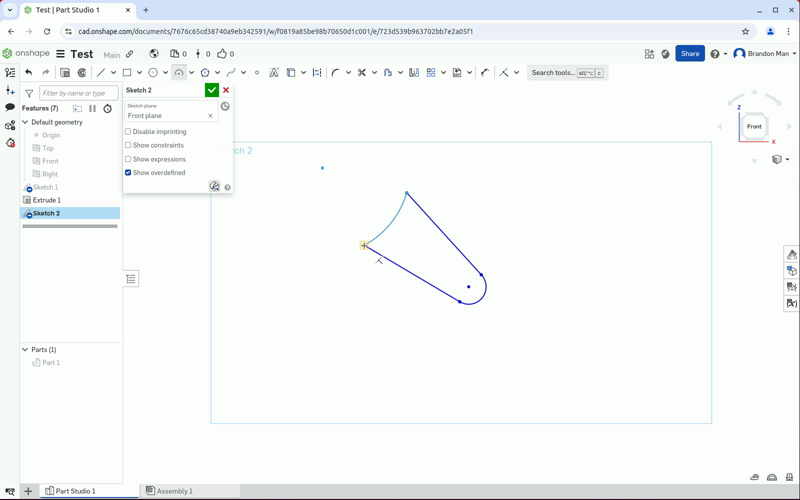
click(364, 245)
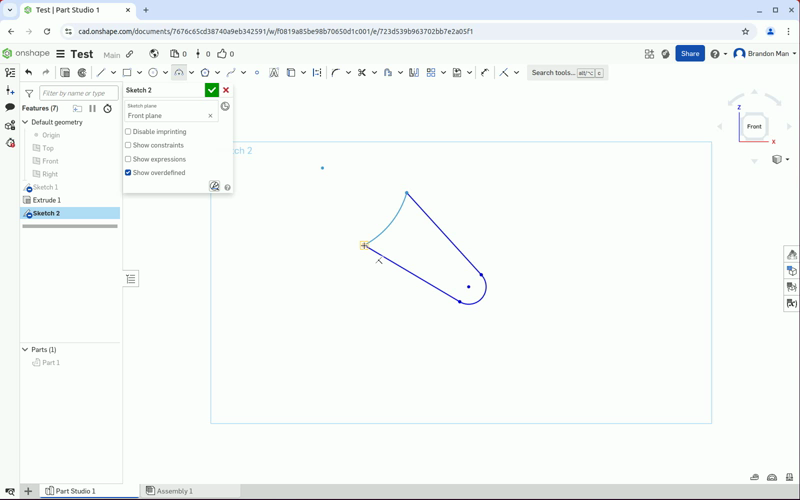
key_down(shift)
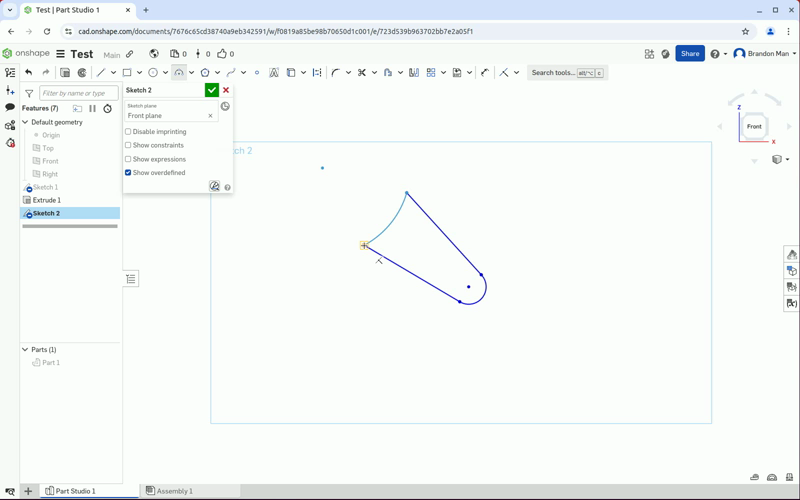
mouse_move(355, 194)
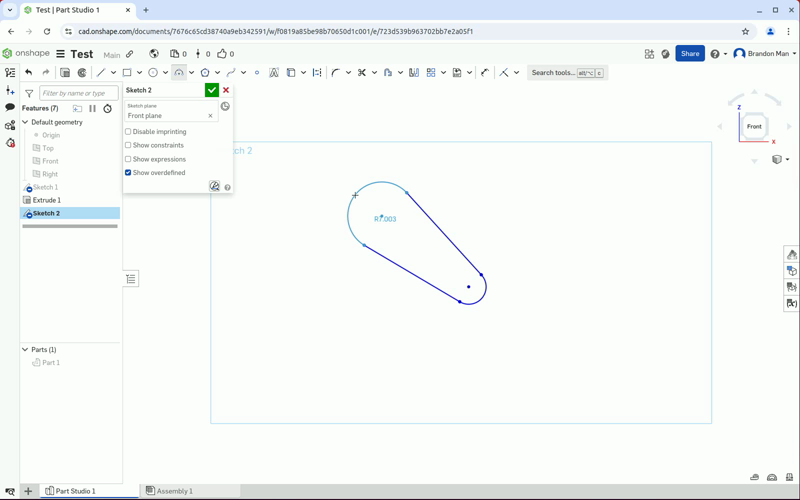
click(355, 194)
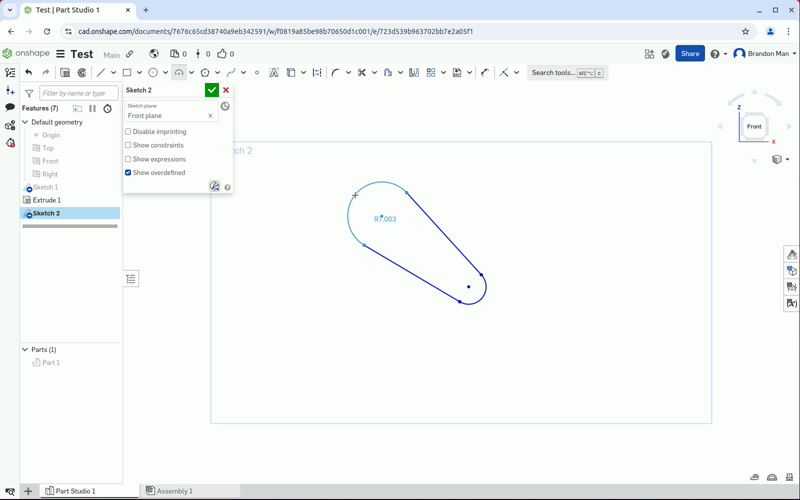
key_up(shift)
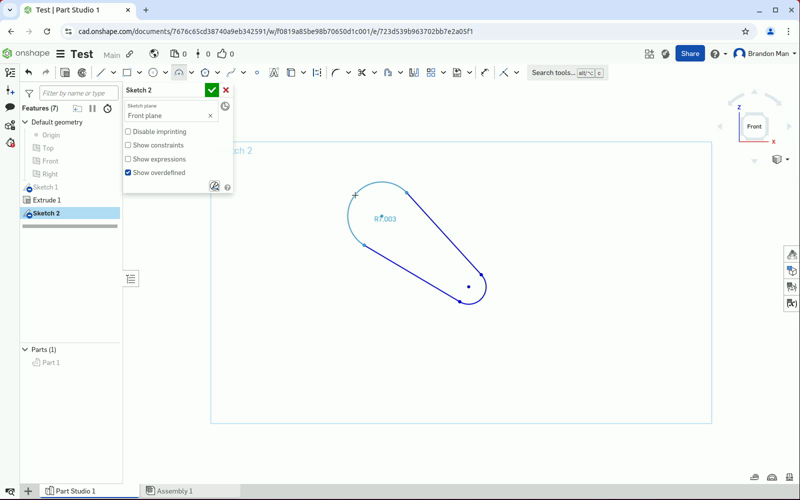
key(esc)
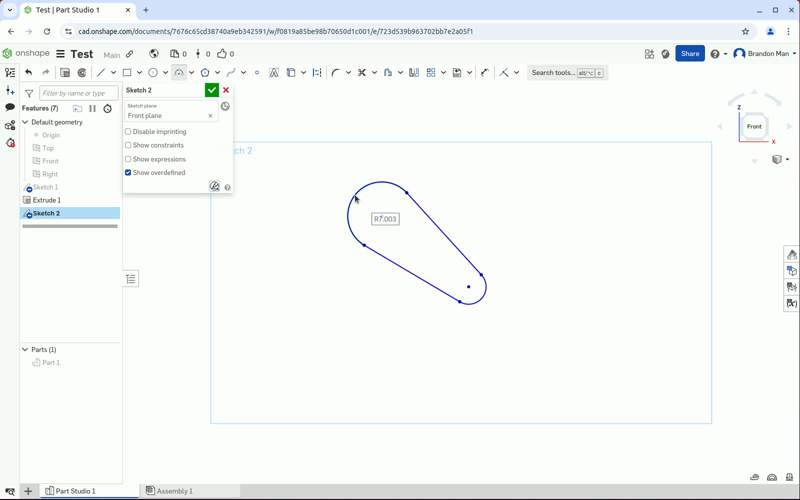
mouse_move(395, 246)
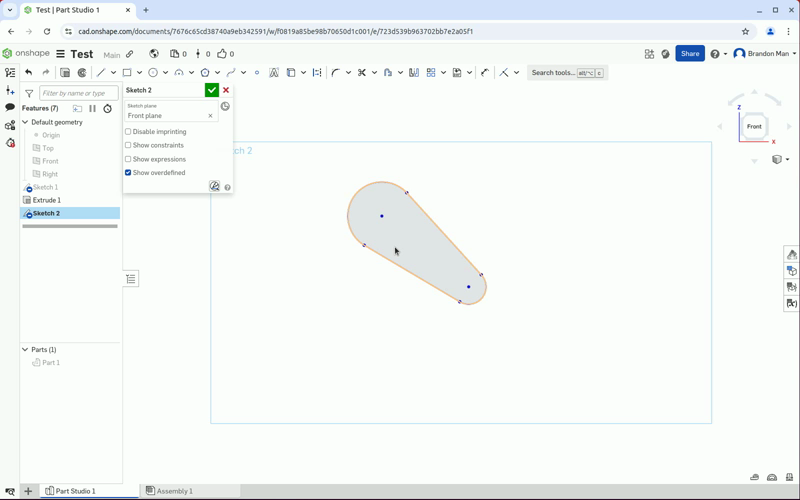
click(395, 246)
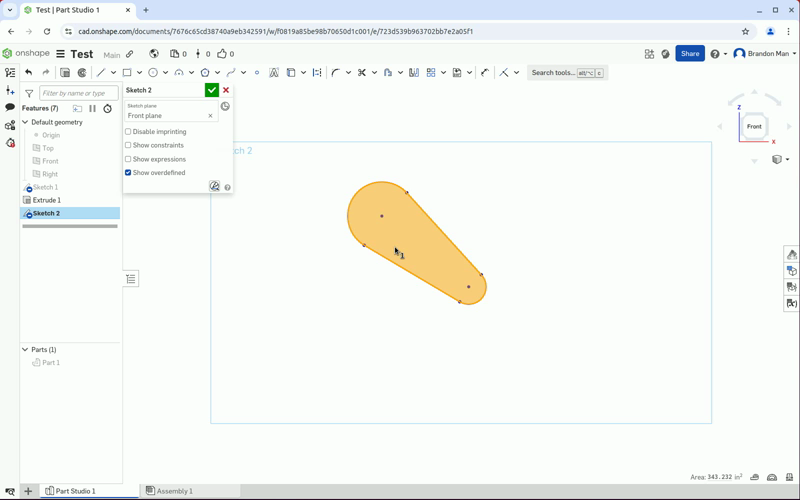
mouse_move(73, 352)
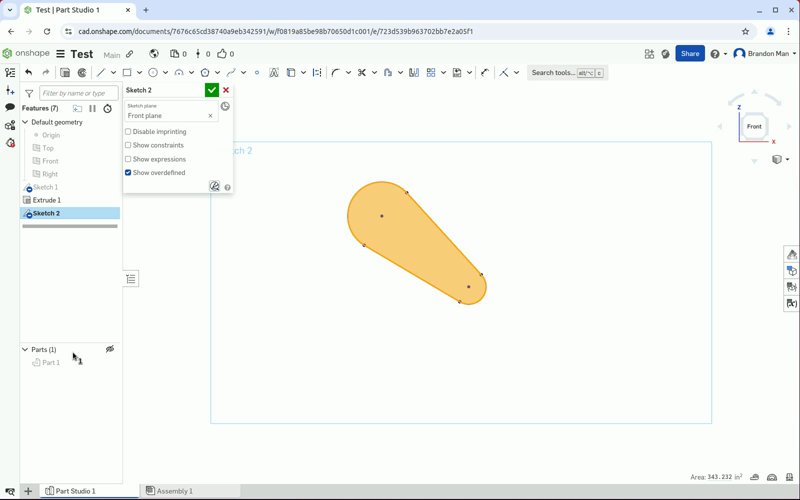
key(shift+y)
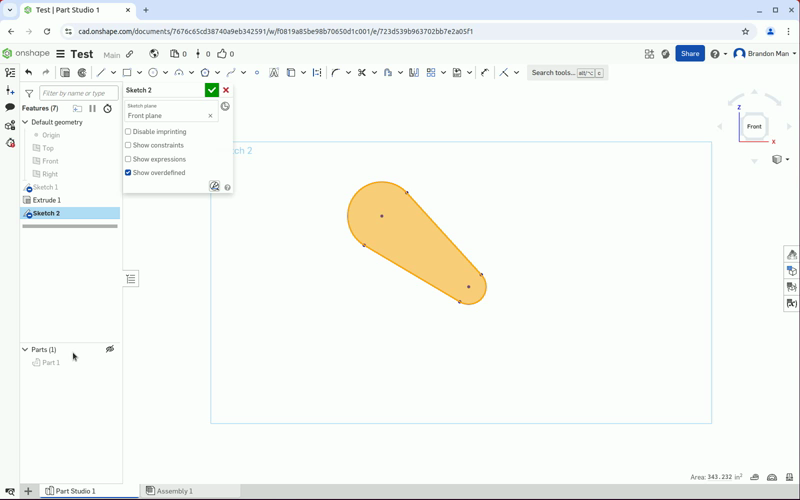
key(shift+e)
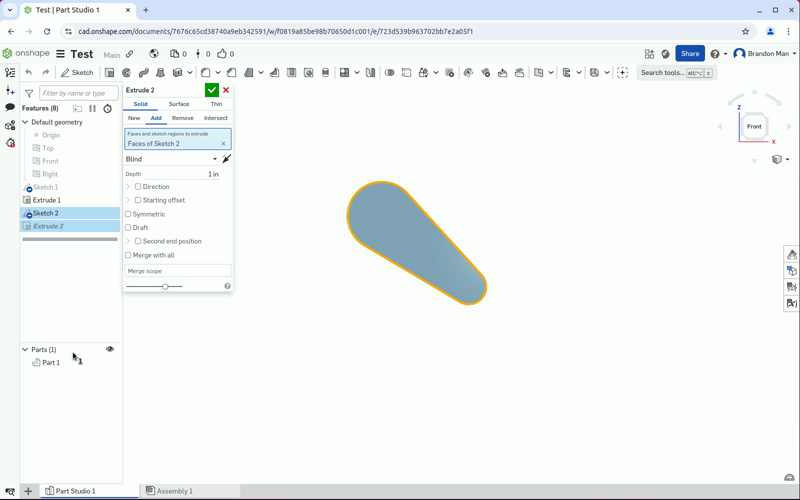
mouse_move(143, 106)
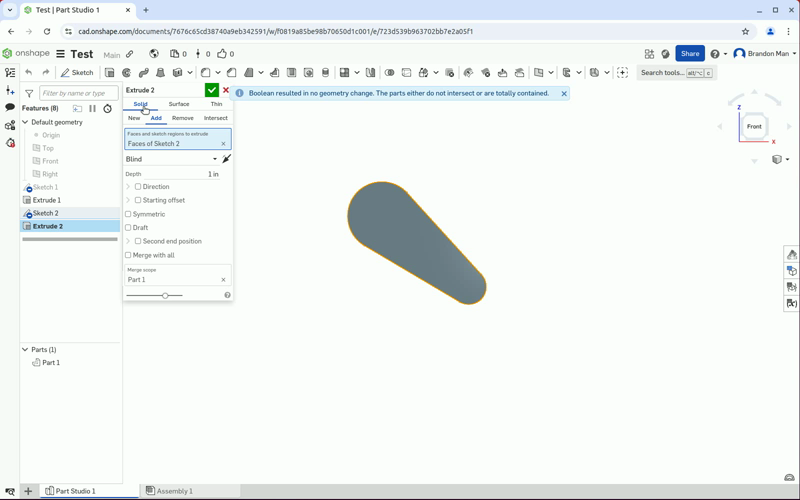
click(143, 106)
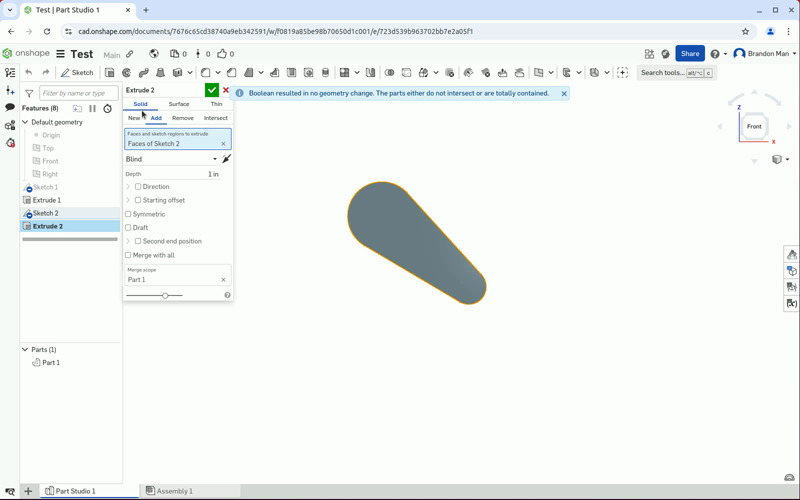
mouse_move(137, 120)
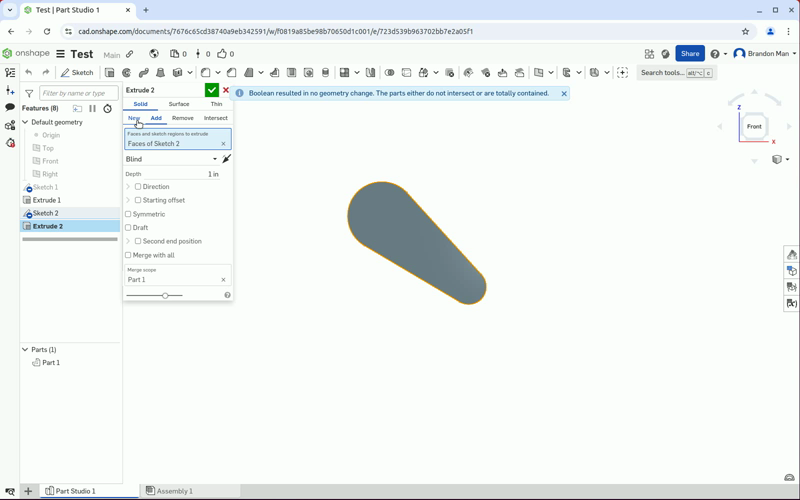
click(137, 120)
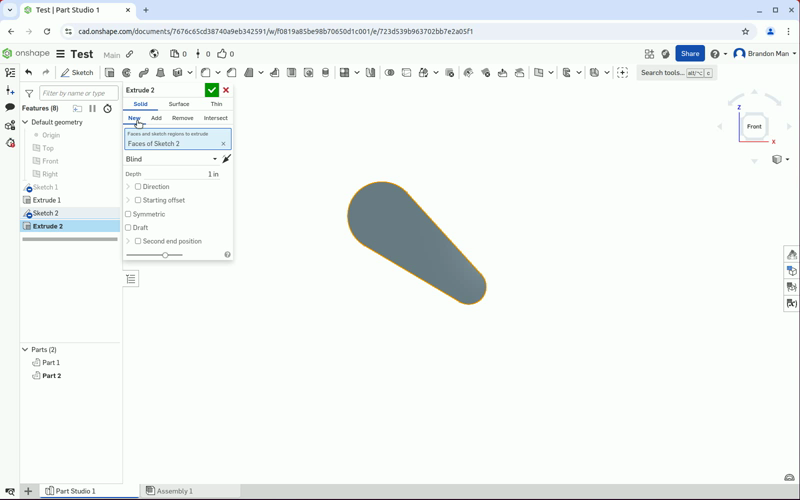
key(tab, 4)
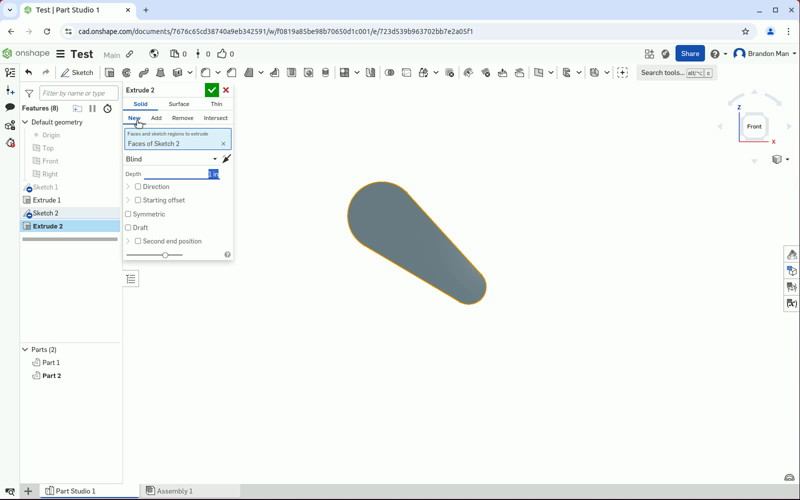
text(14.683)
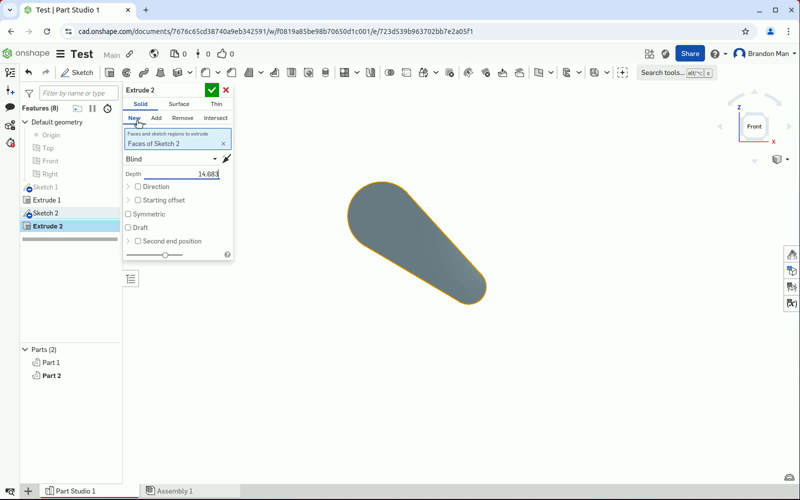
key(enter)
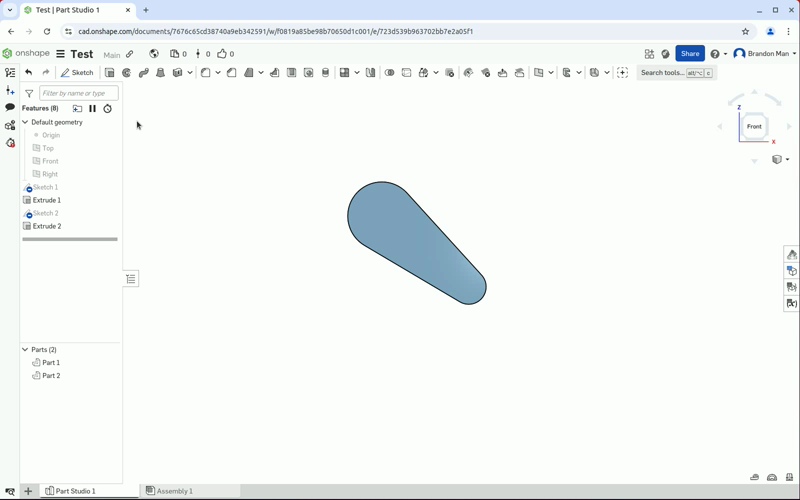
key(shift+h)
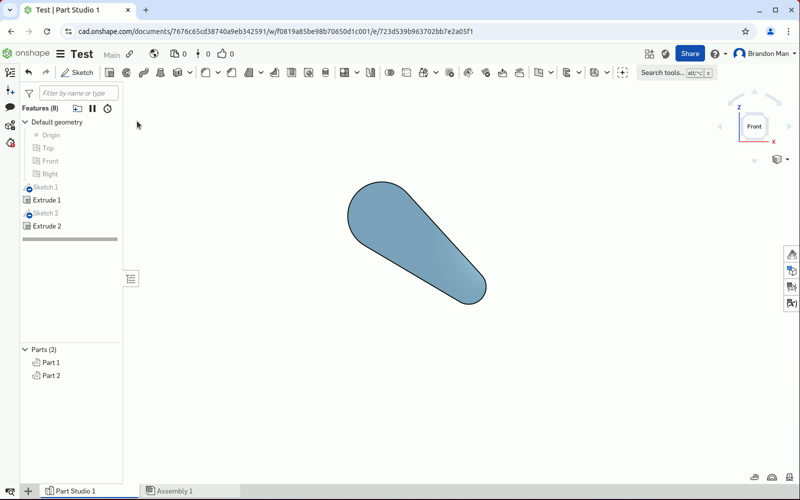
key(shift+h)
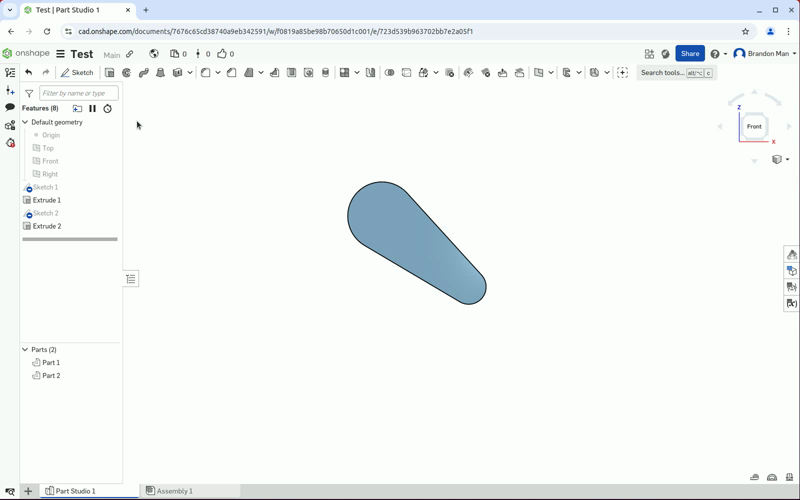
mouse_move(73, 189)
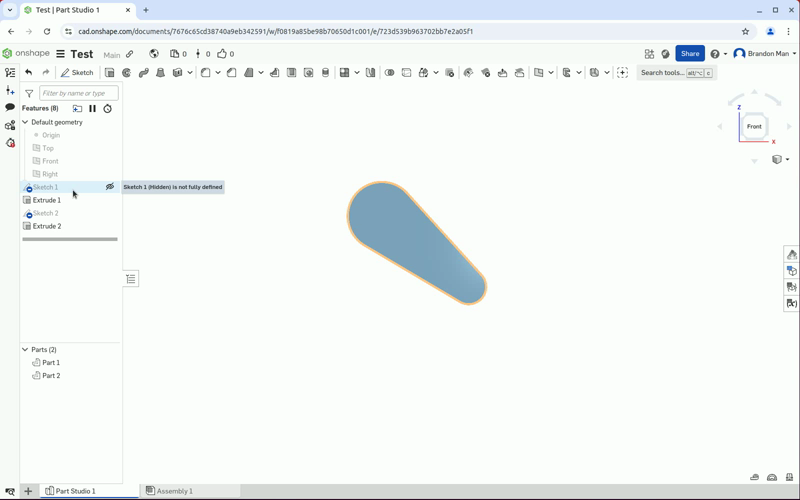
click(73, 189)
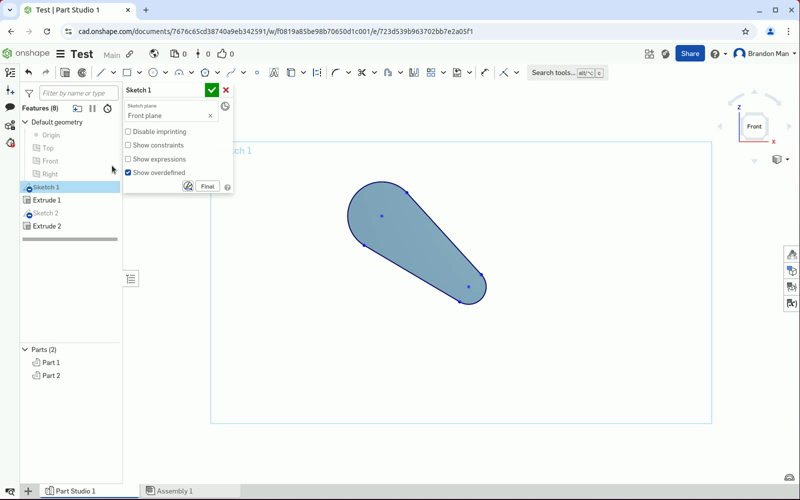
mouse_move(229, 92)
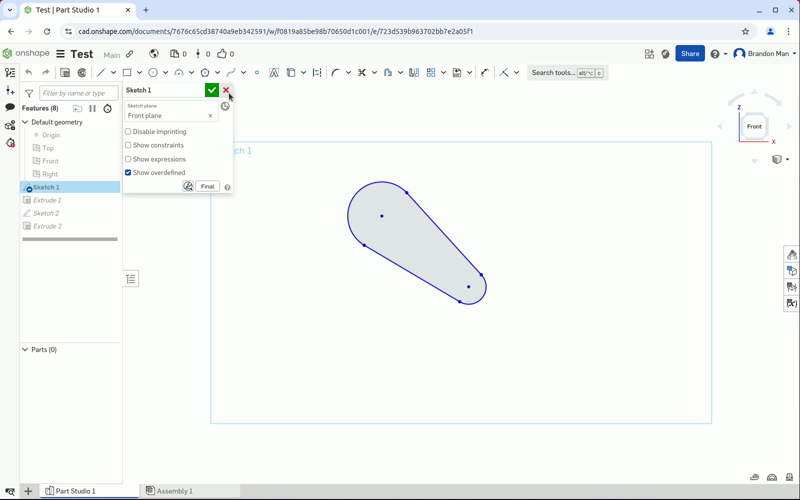
click(229, 92)
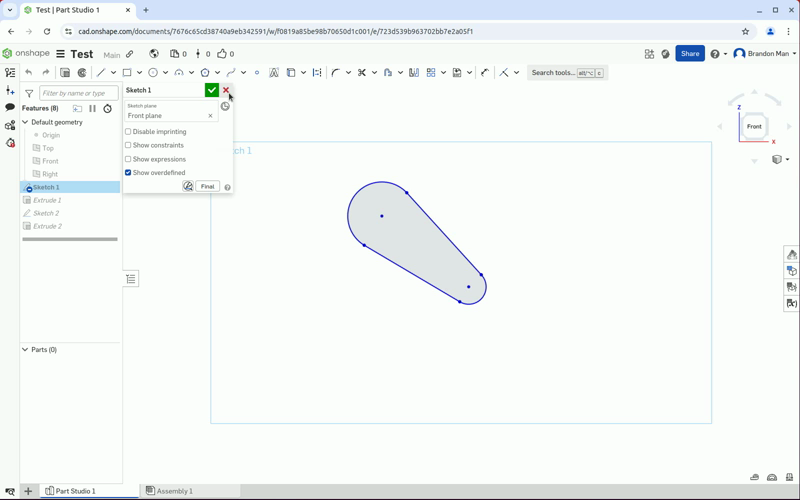
key(shift+s)
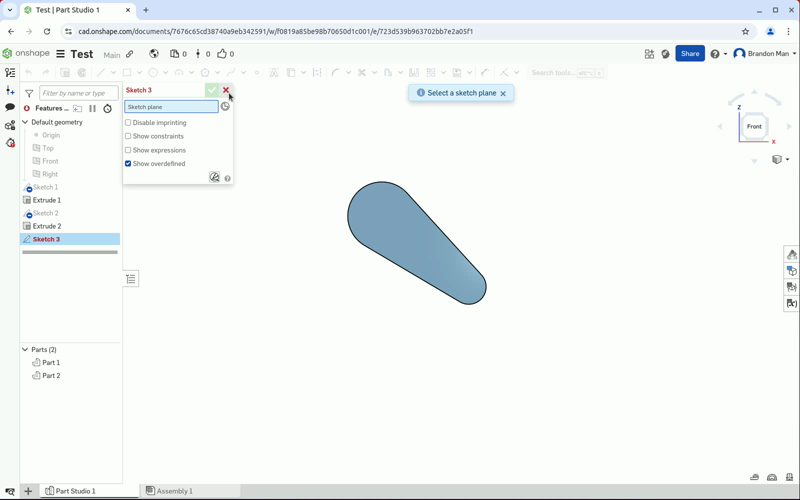
mouse_move(73, 163)
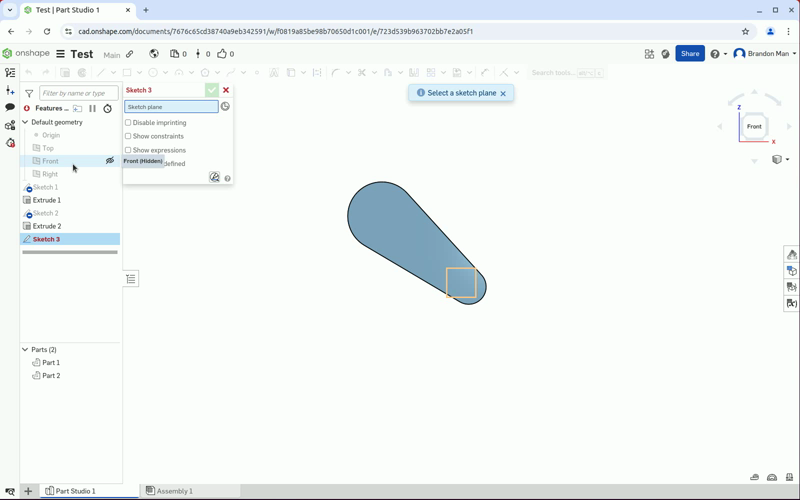
click(73, 163)
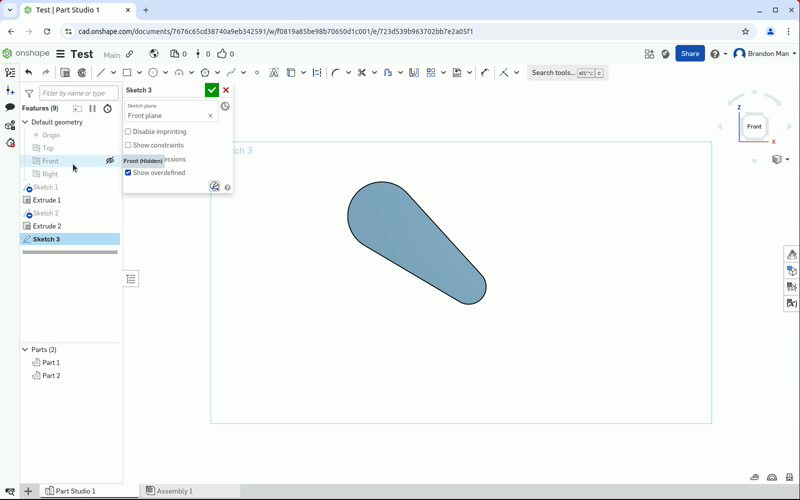
mouse_move(73, 352)
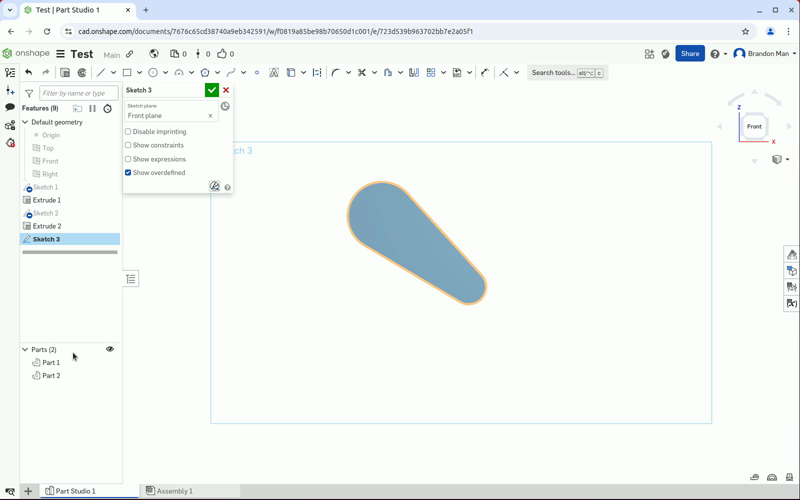
key(y)
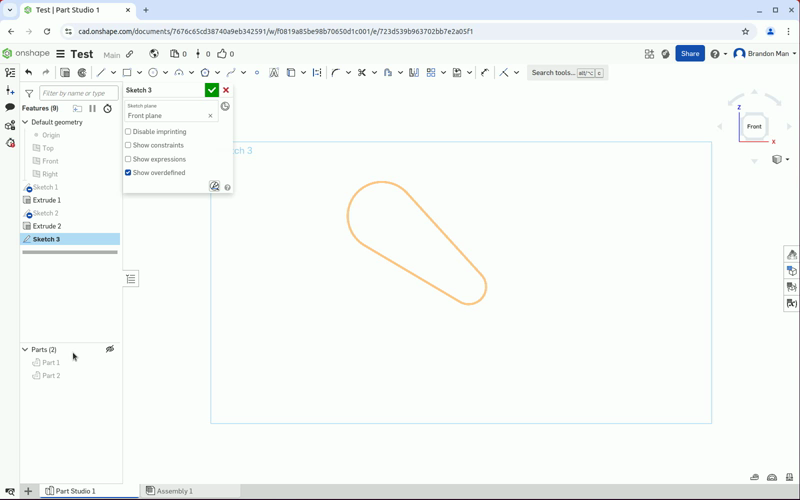
key(l)
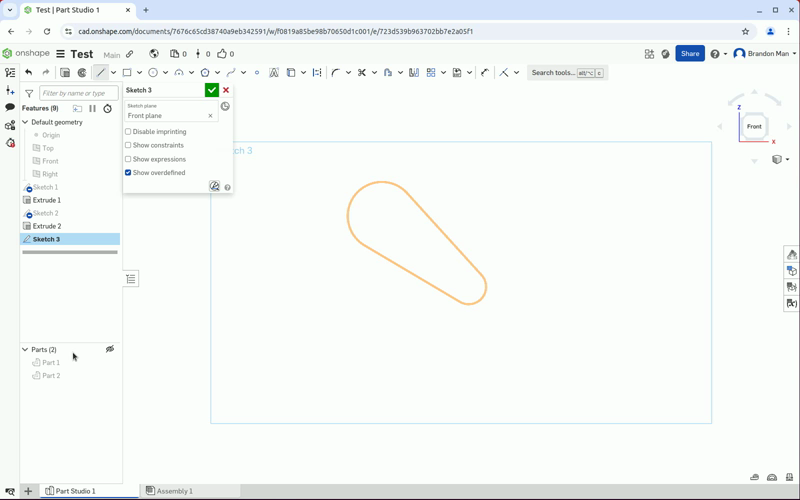
key_down(shift)
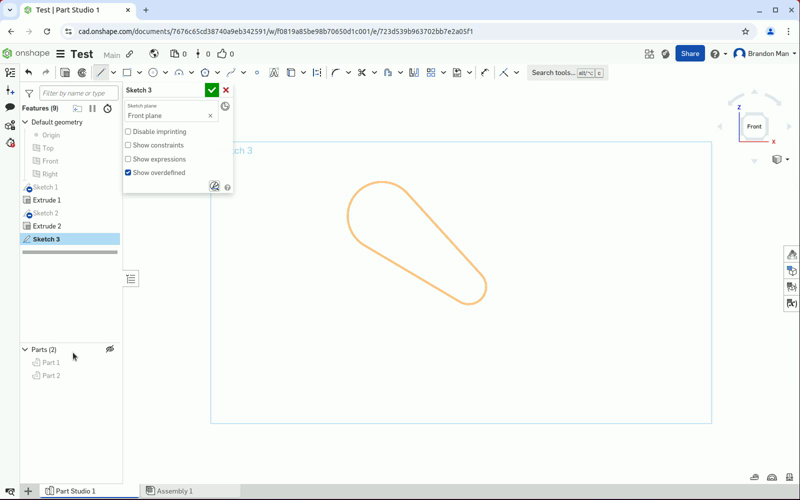
mouse_move(364, 245)
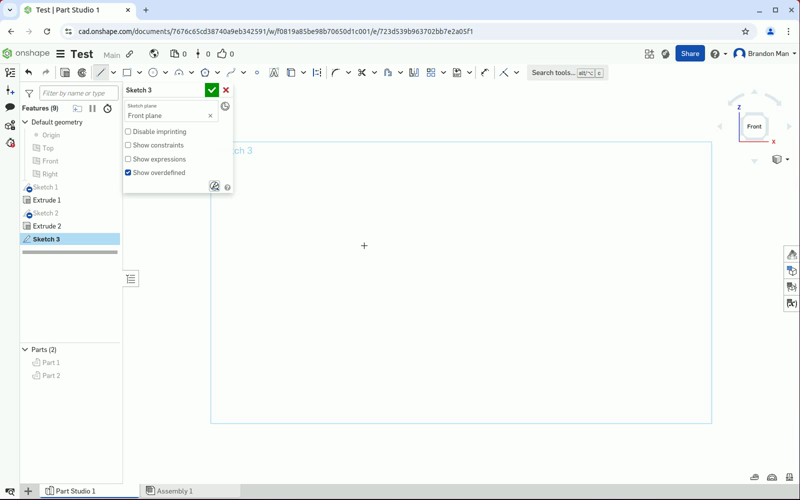
click(364, 245)
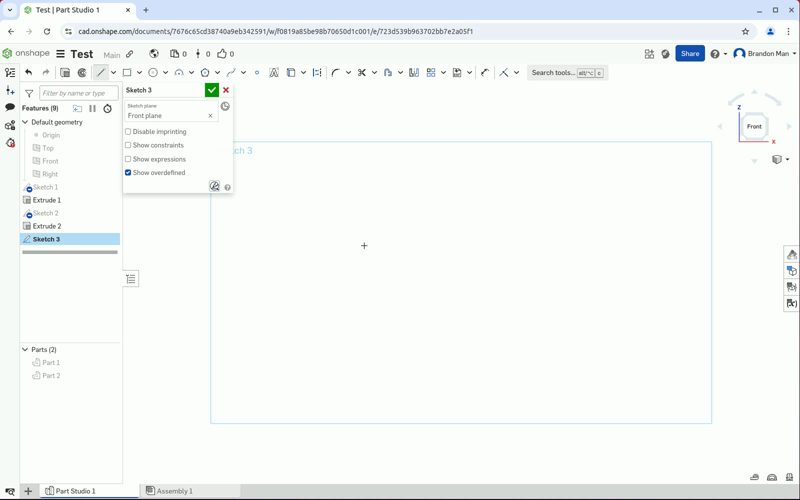
key_up(shift)
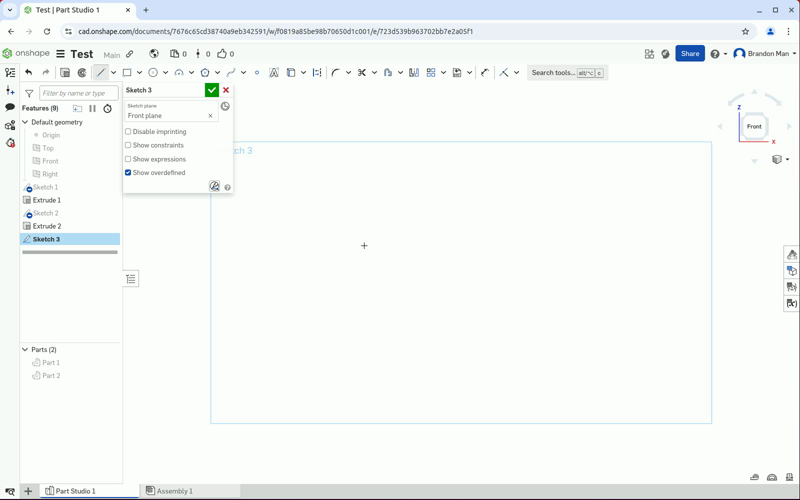
key_down(shift)
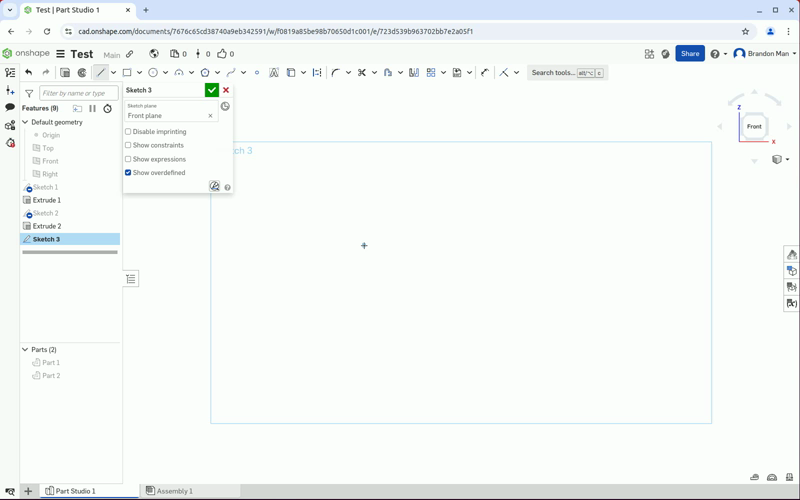
mouse_move(459, 301)
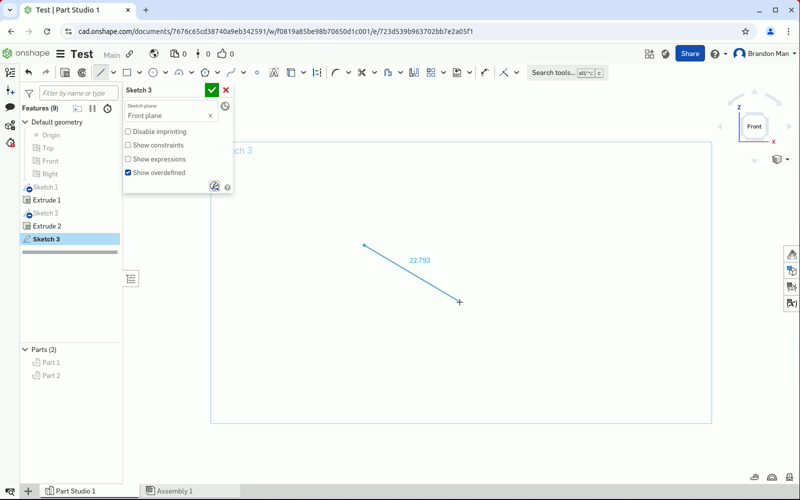
click(459, 301)
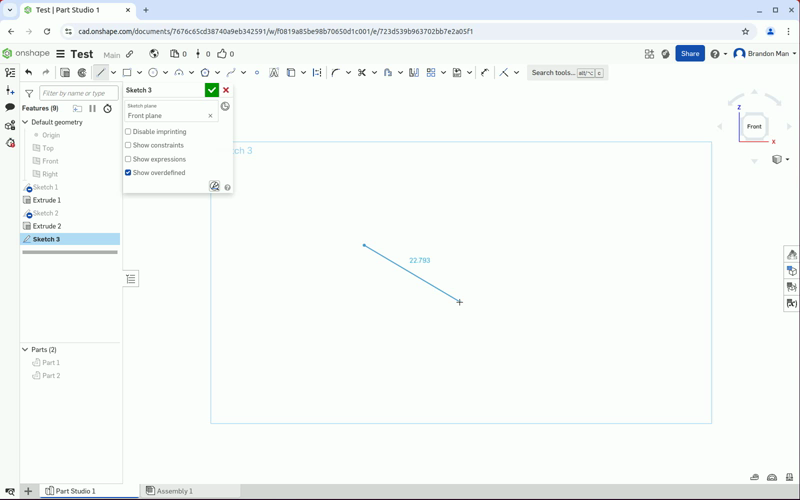
key_up(shift)
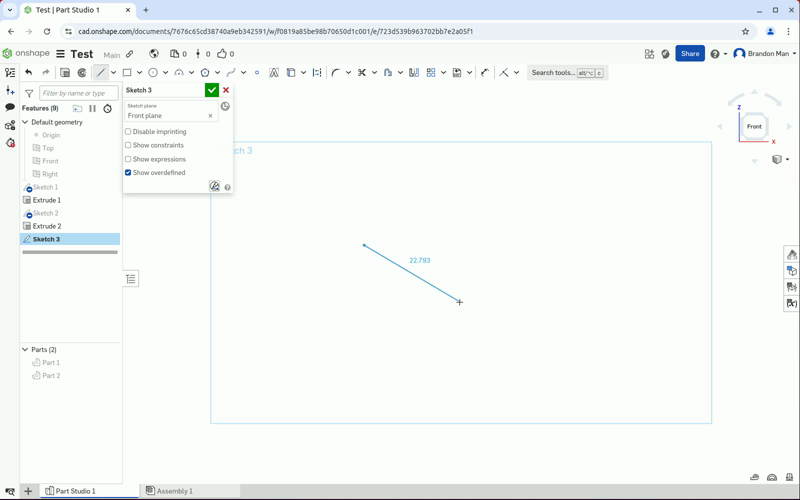
key(esc)
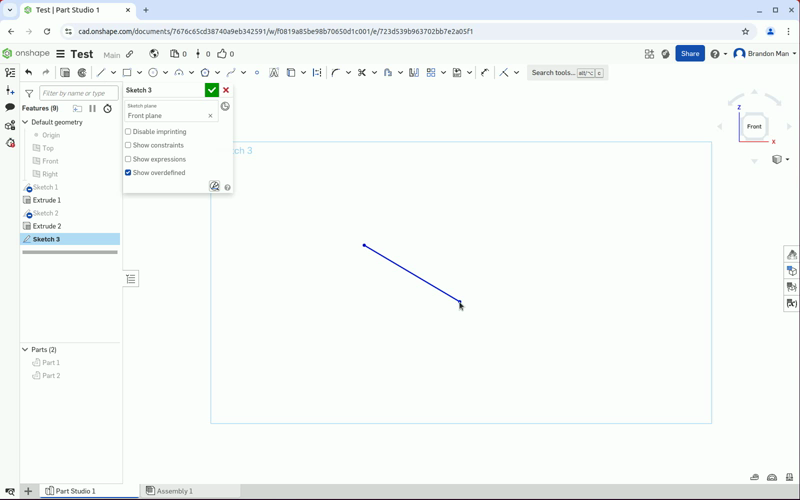
key(a)
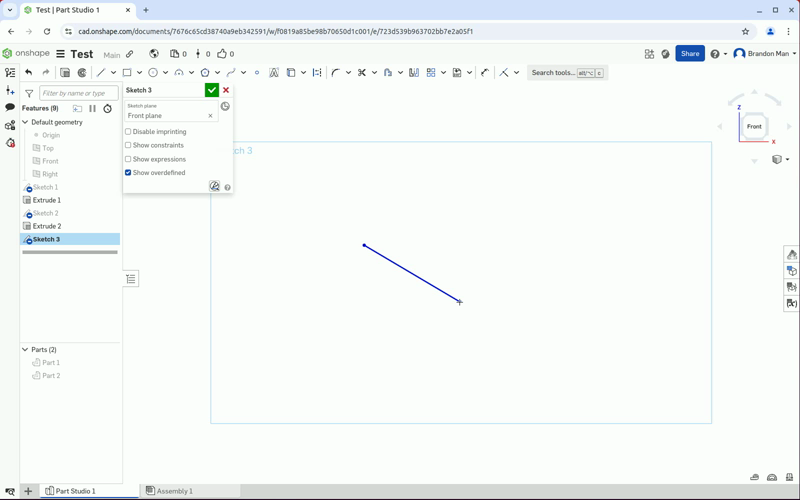
mouse_move(459, 301)
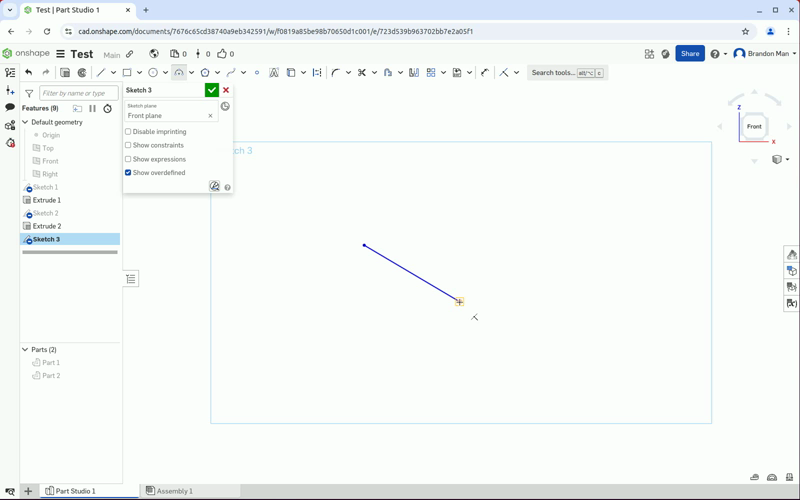
click(459, 301)
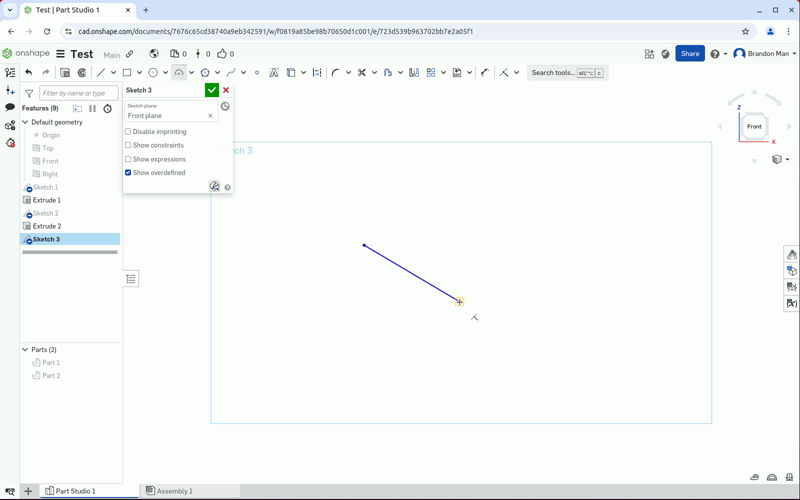
key_down(shift)
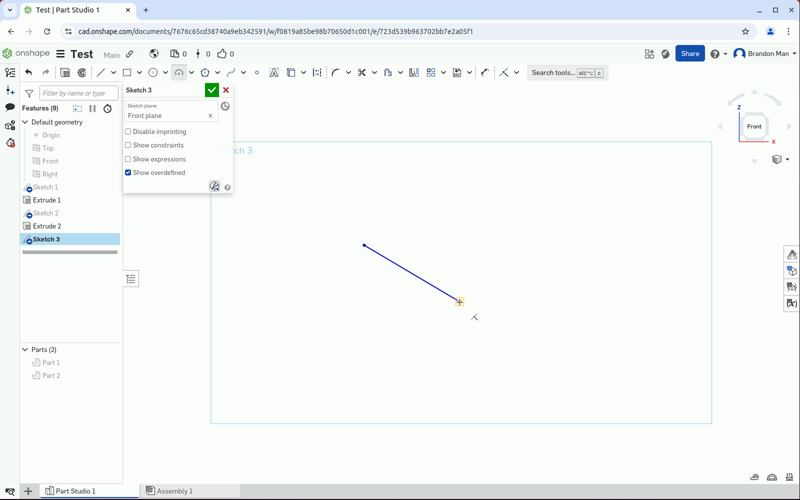
mouse_move(481, 274)
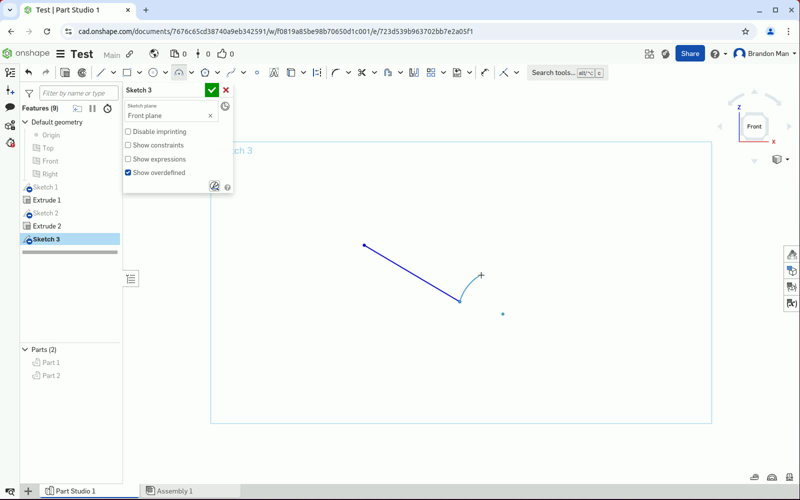
click(481, 274)
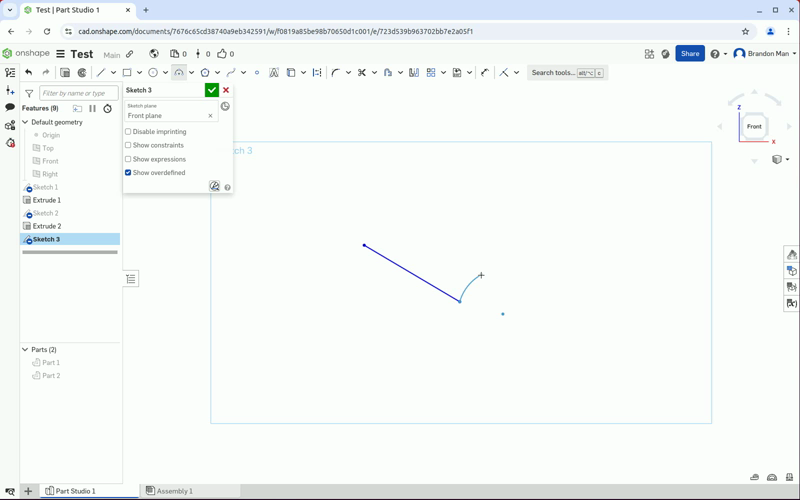
mouse_move(482, 297)
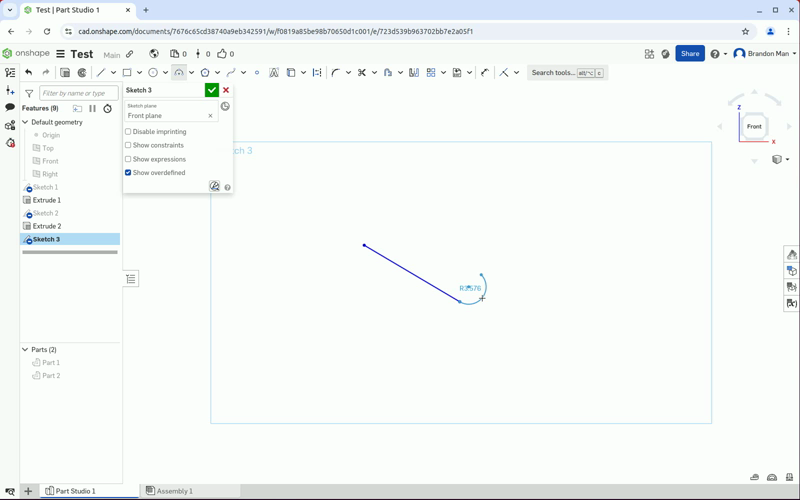
click(482, 297)
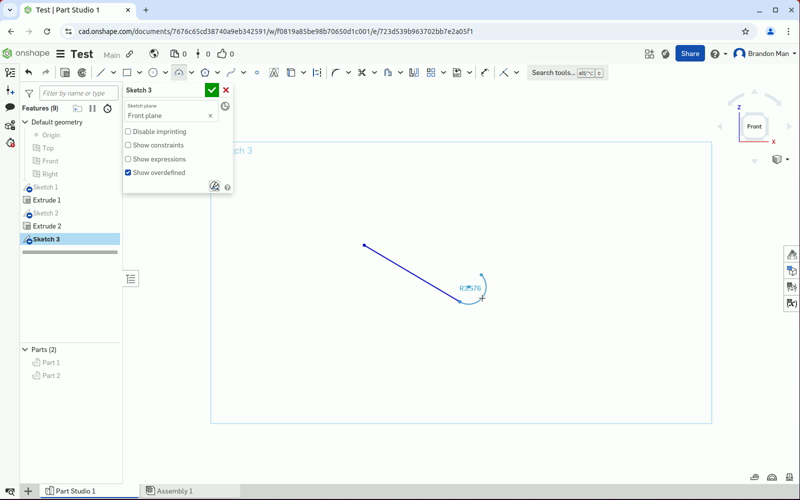
key_up(shift)
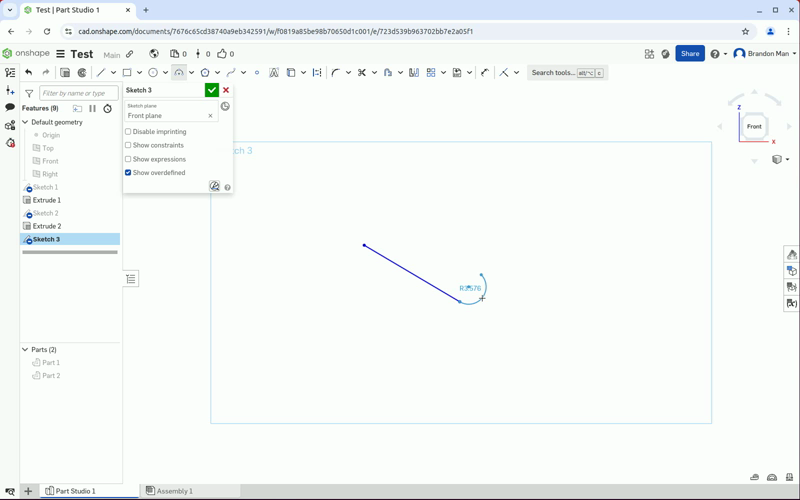
key(esc)
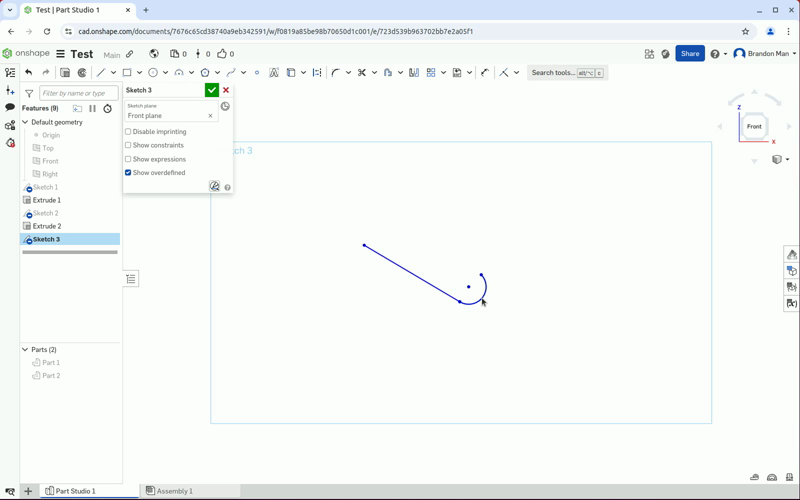
key(l)
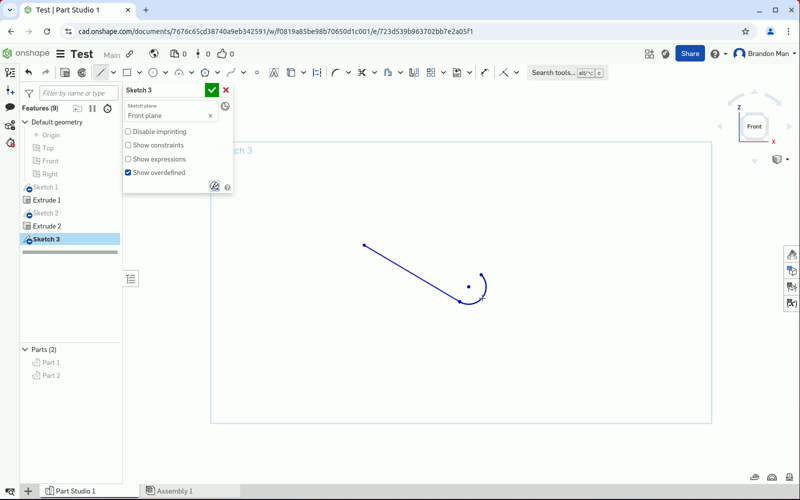
mouse_move(481, 274)
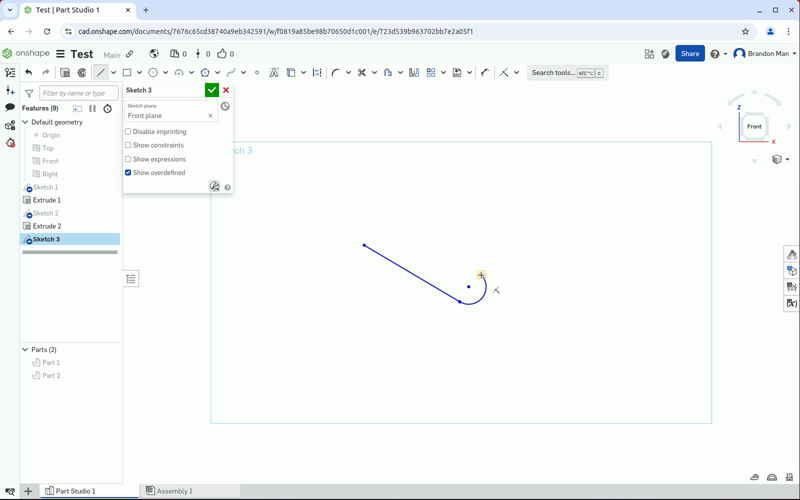
click(481, 274)
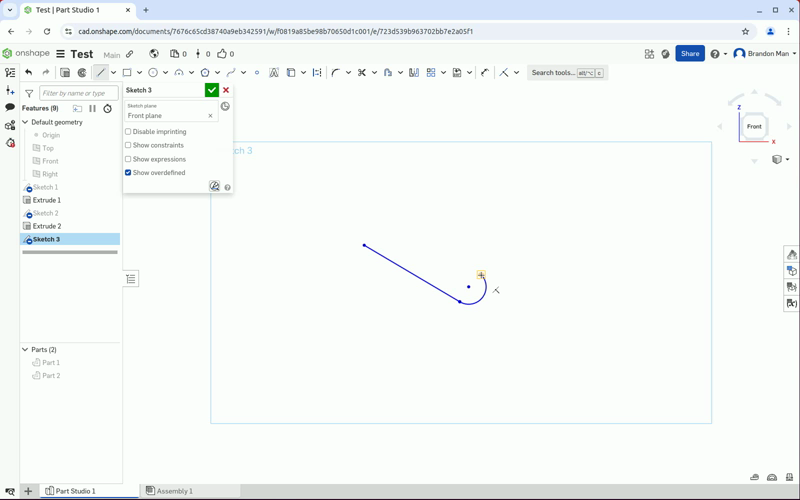
key_down(shift)
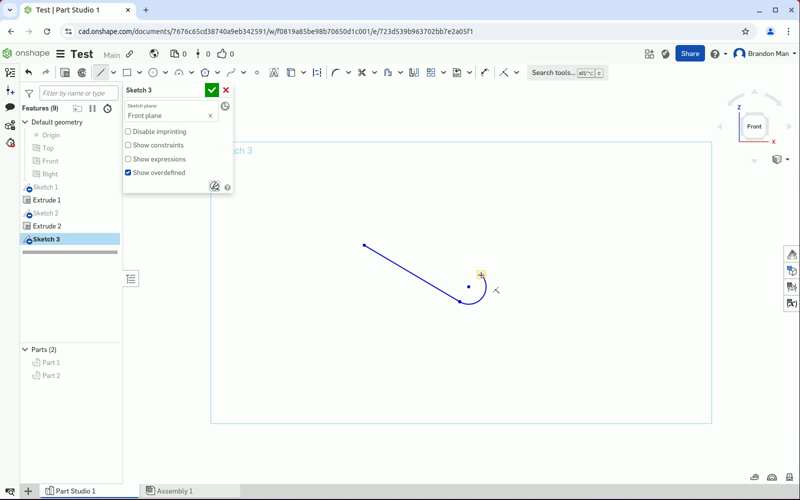
mouse_move(406, 192)
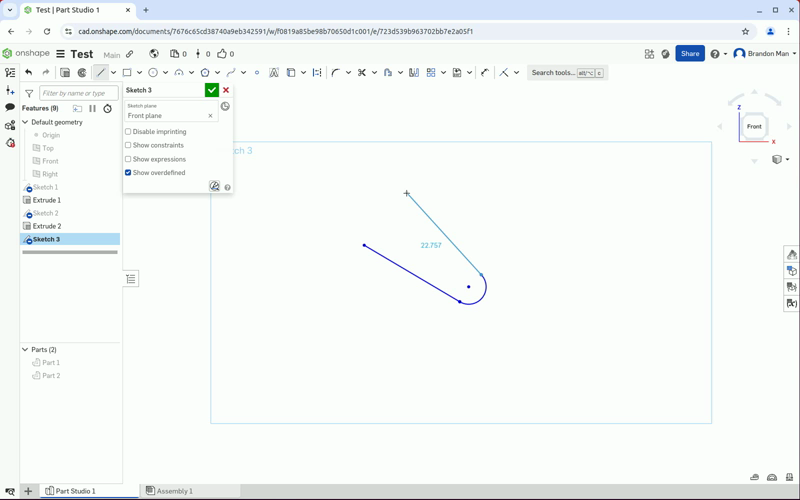
click(406, 192)
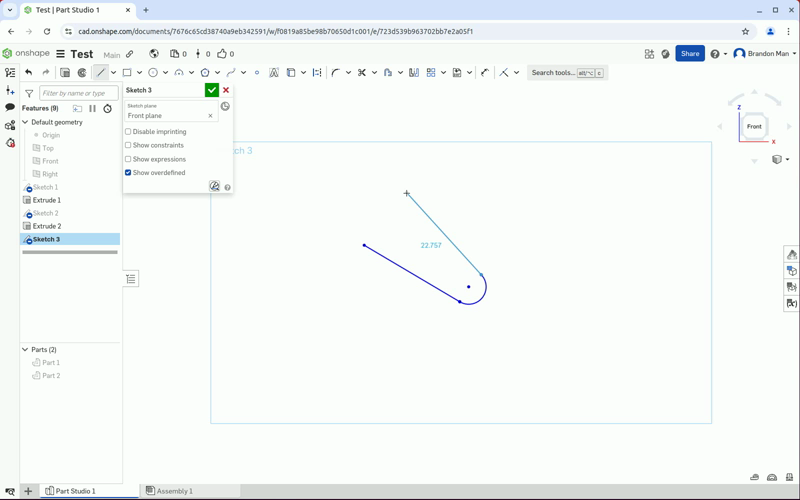
key_up(shift)
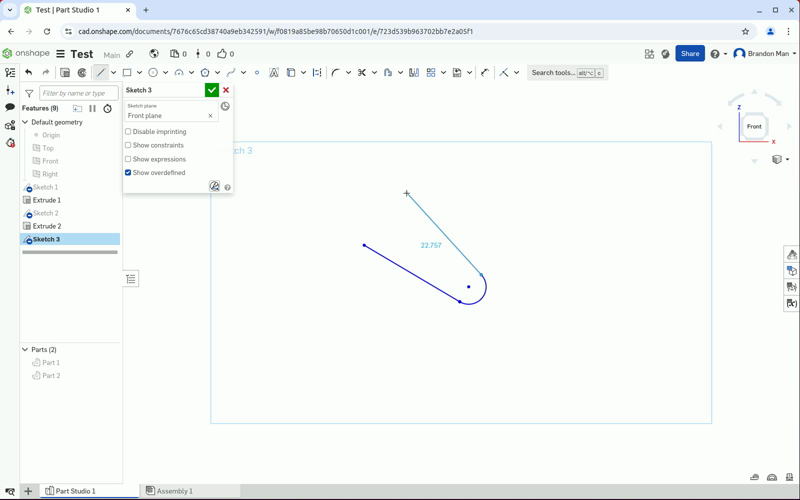
key(esc)
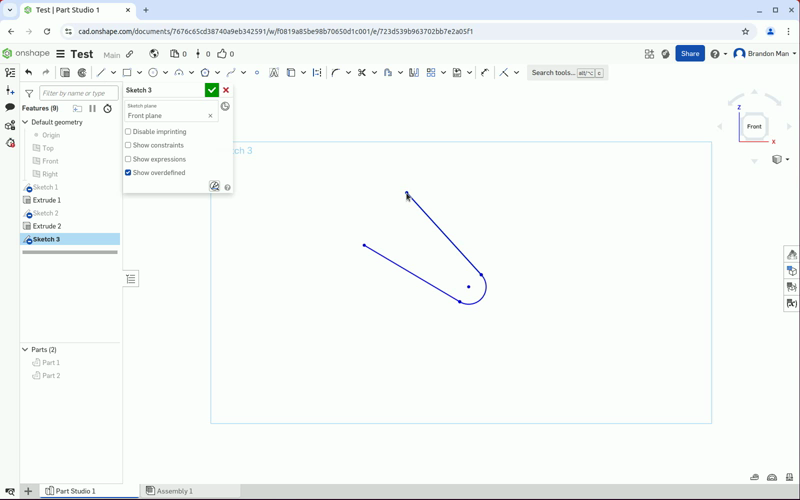
key(a)
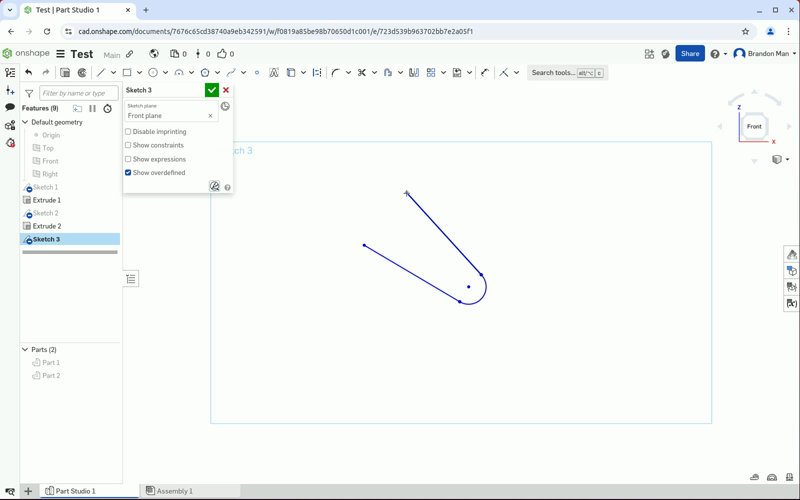
mouse_move(406, 192)
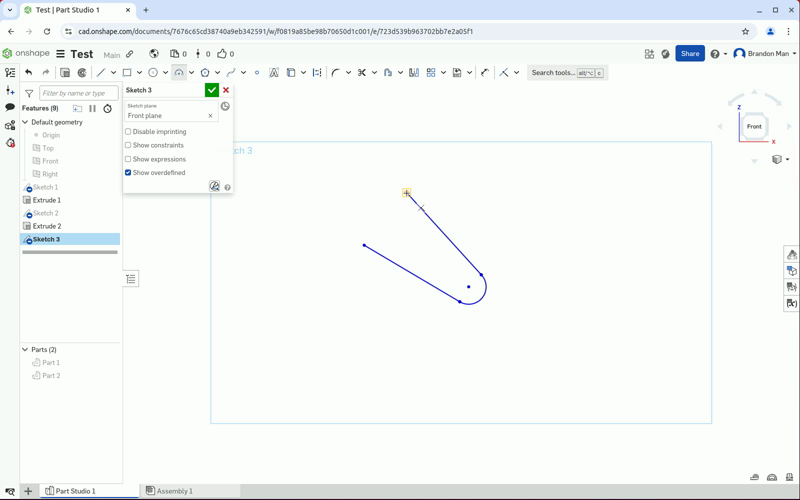
click(406, 192)
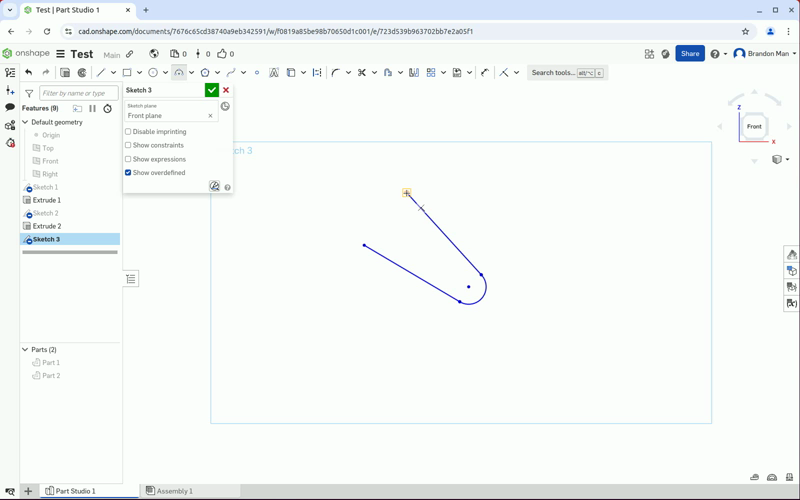
mouse_move(364, 245)
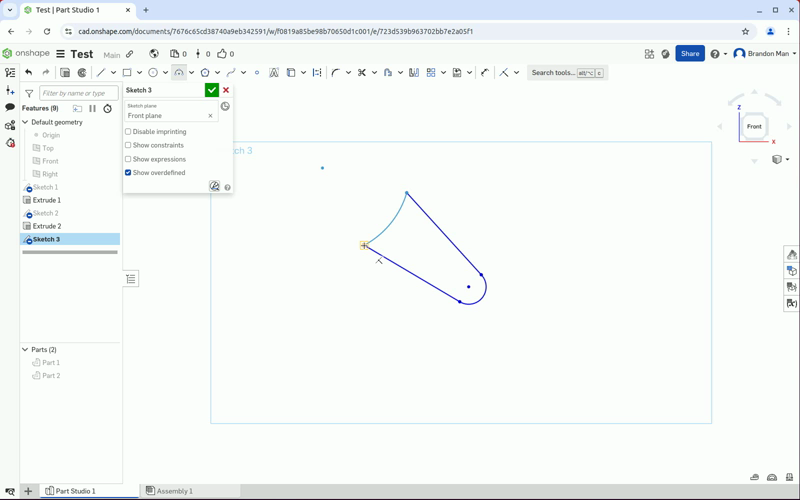
click(364, 245)
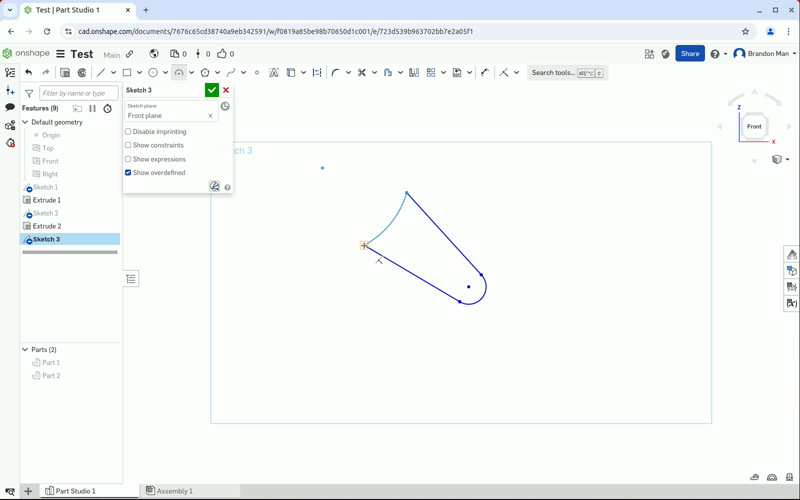
key_down(shift)
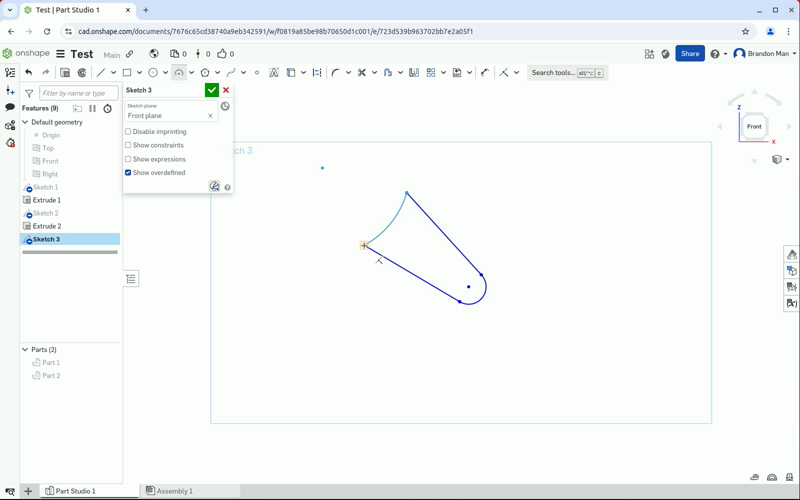
mouse_move(355, 194)
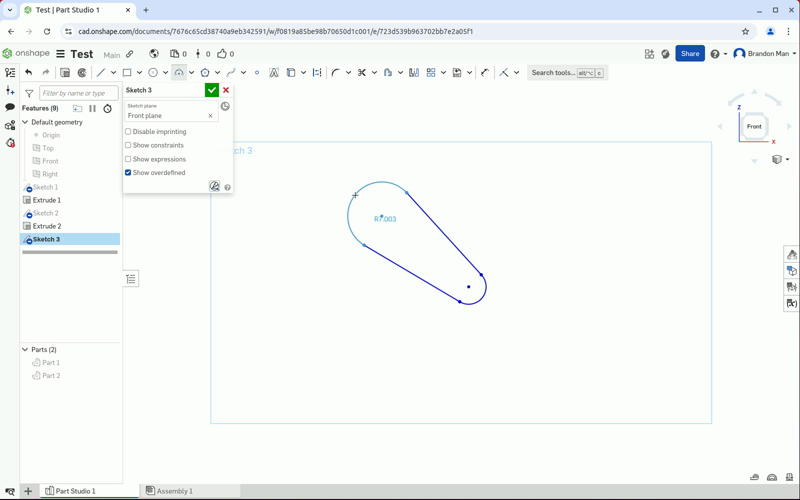
click(355, 194)
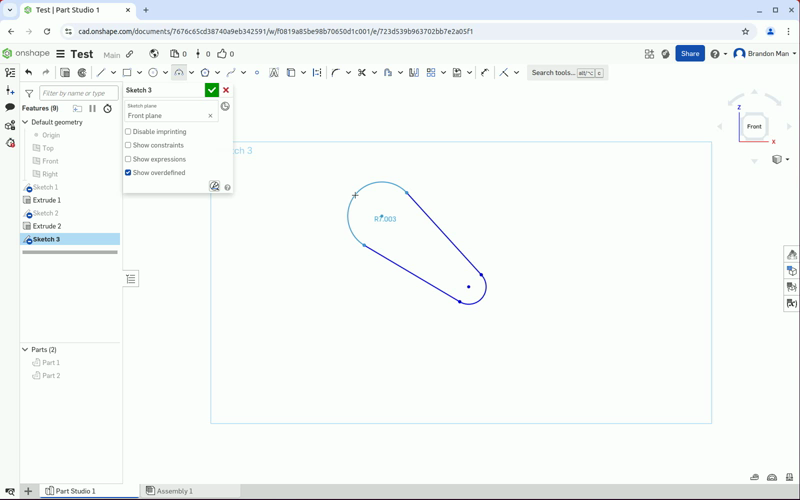
key_up(shift)
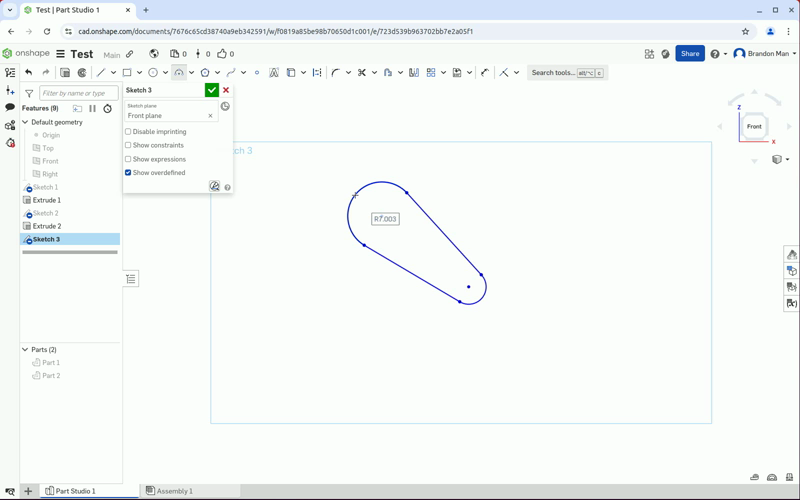
key(esc)
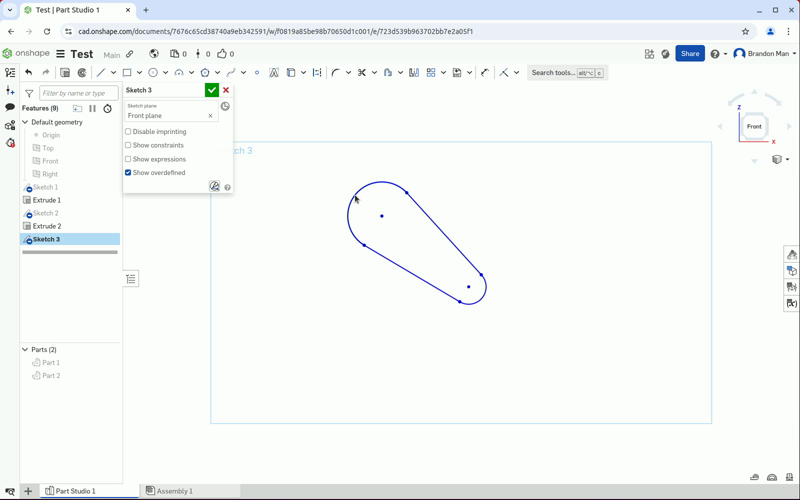
mouse_move(375, 188)
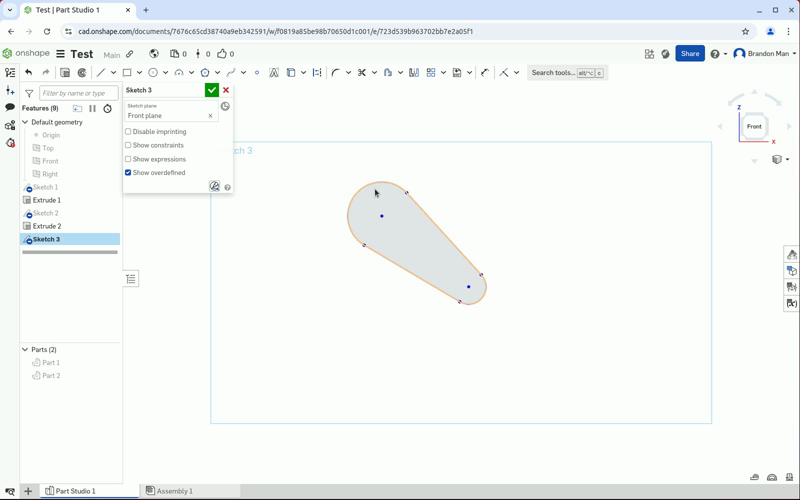
click(375, 188)
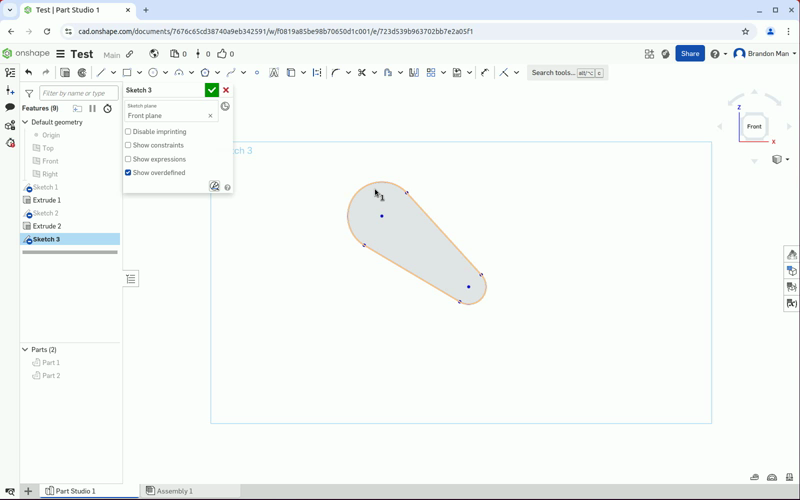
mouse_move(73, 352)
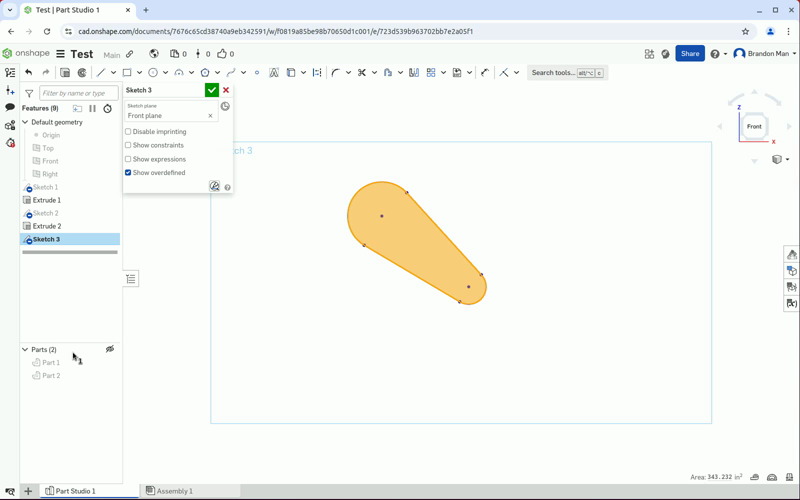
key(shift+y)
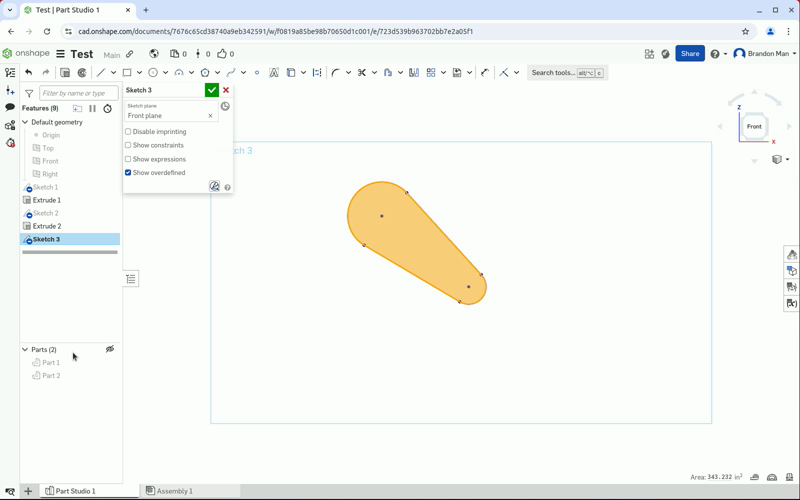
key(shift+e)
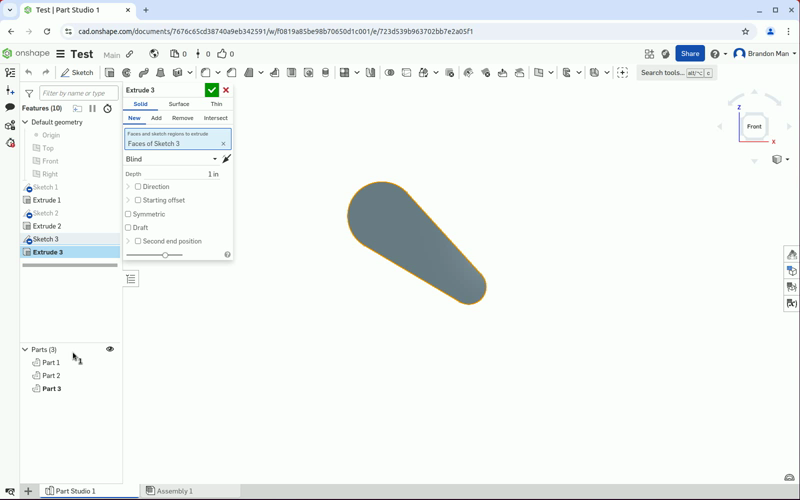
mouse_move(143, 106)
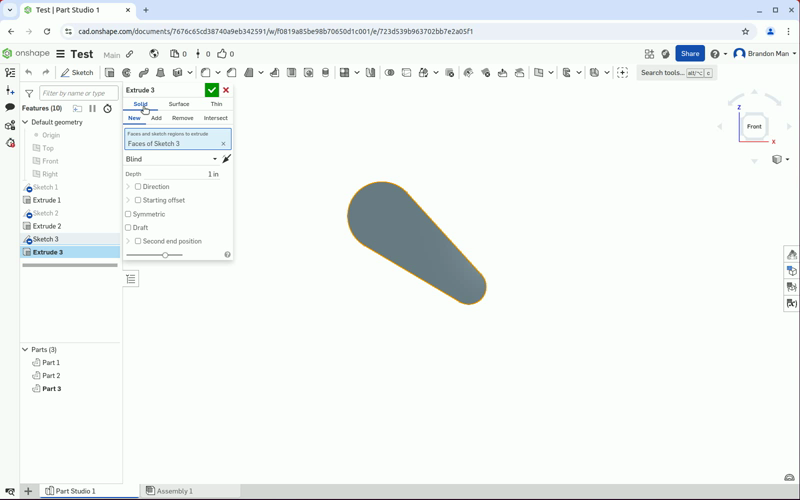
click(143, 106)
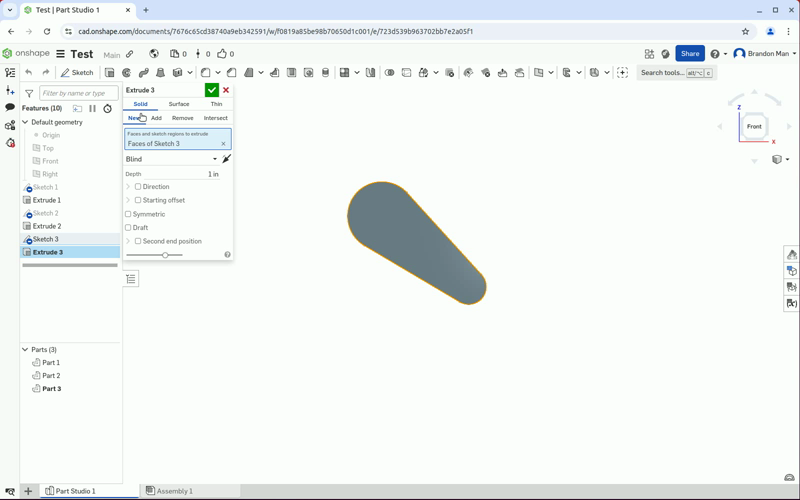
mouse_move(137, 120)
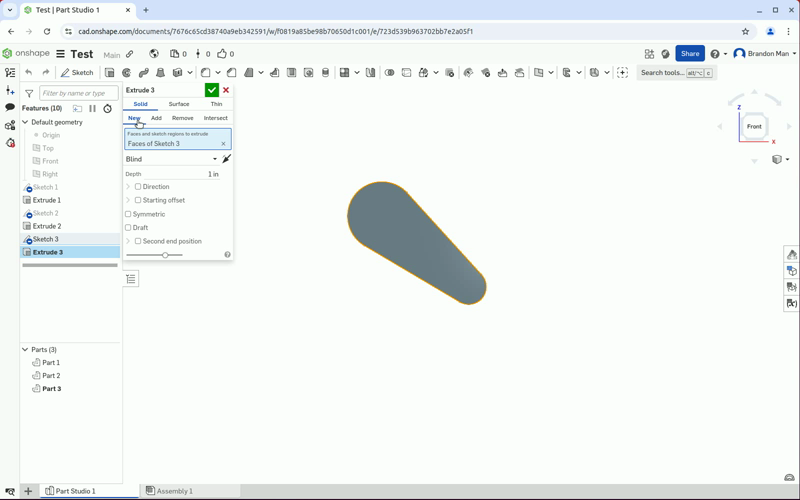
click(137, 120)
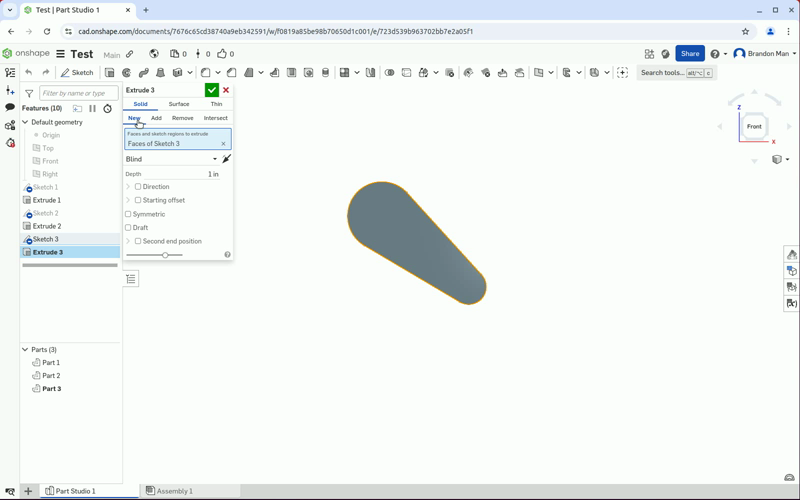
key(tab, 4)
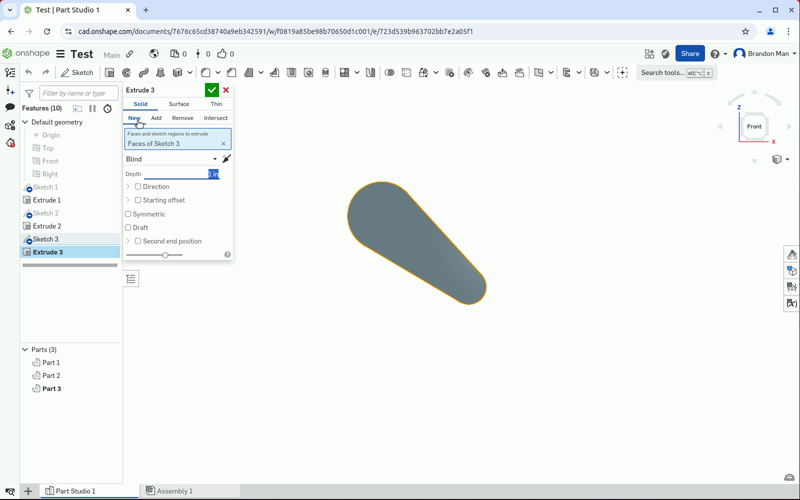
text(14.683)
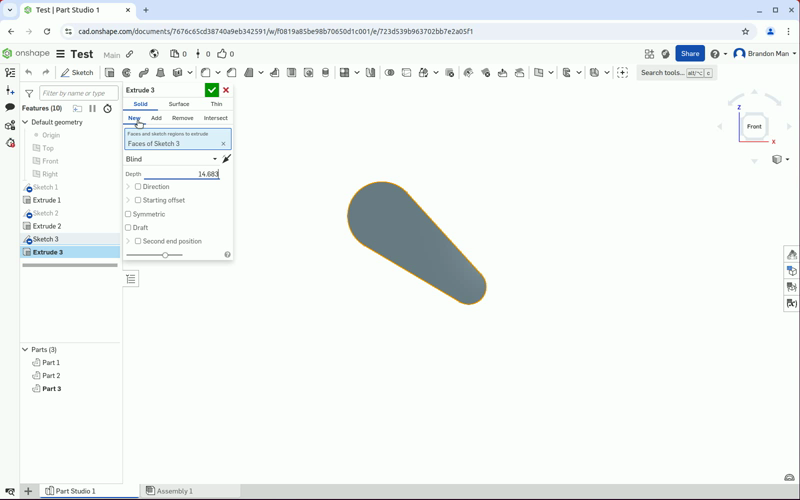
key(enter)
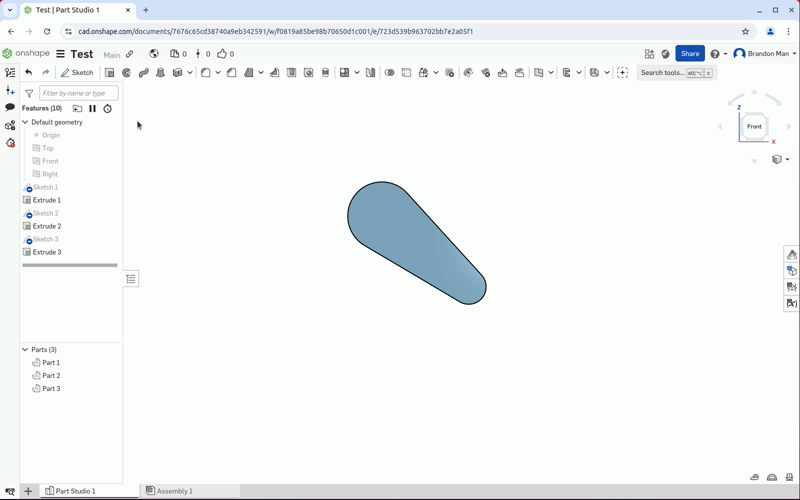
key(shift+h)
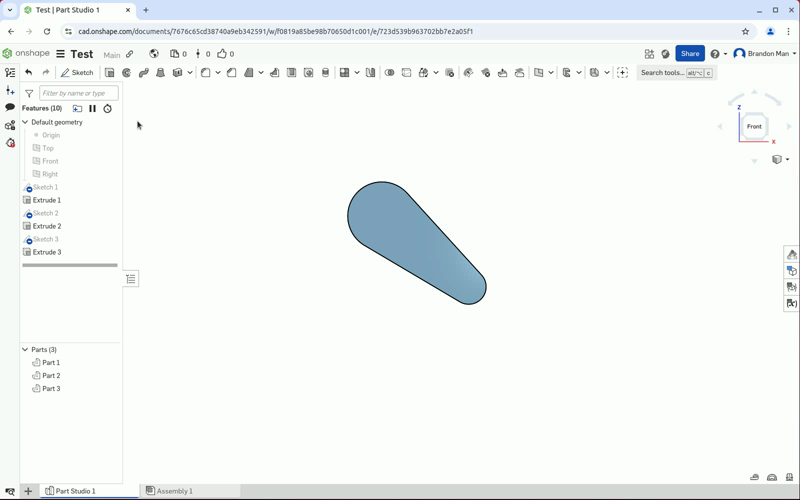
key(shift+h)
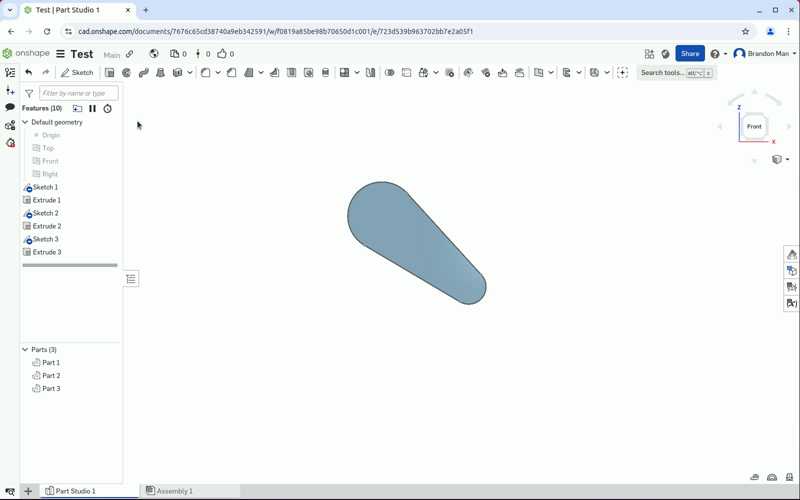
key(shift+7)
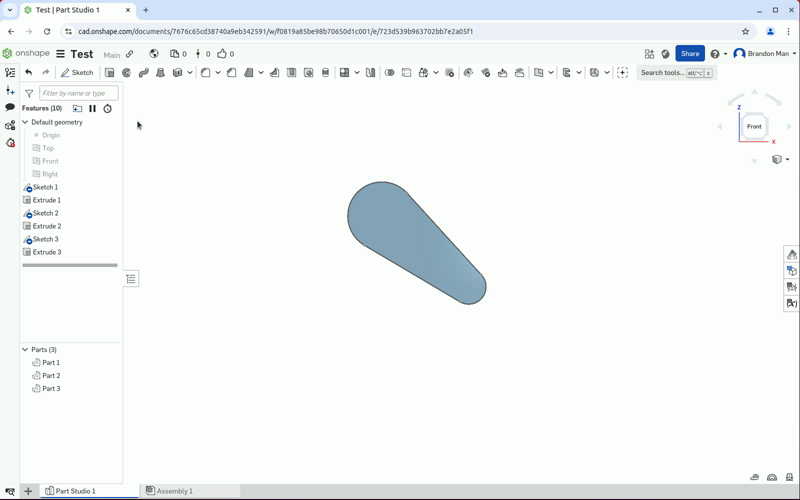
key(left, 2)
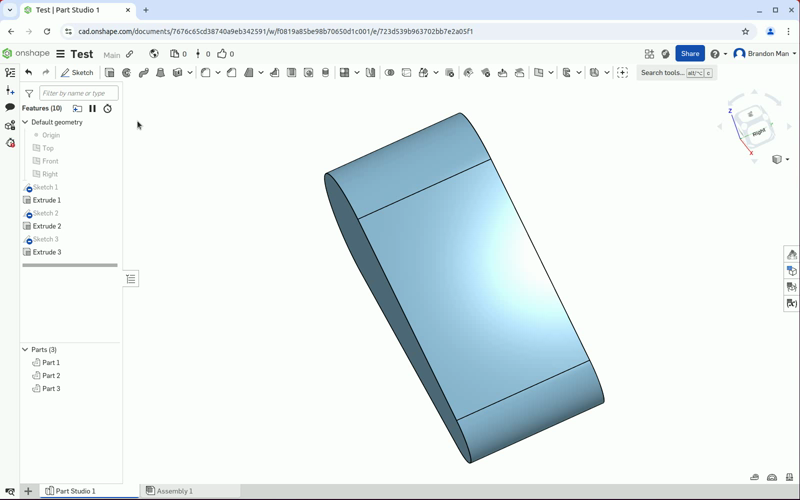
key(down, 2)
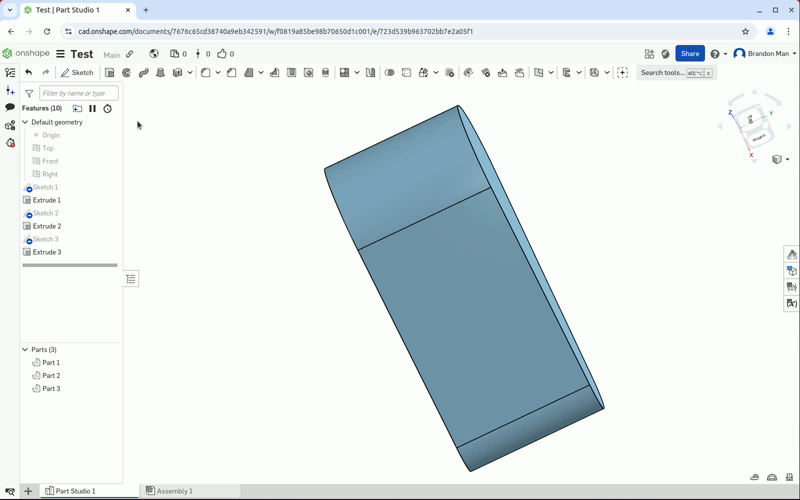
key(up, 2)
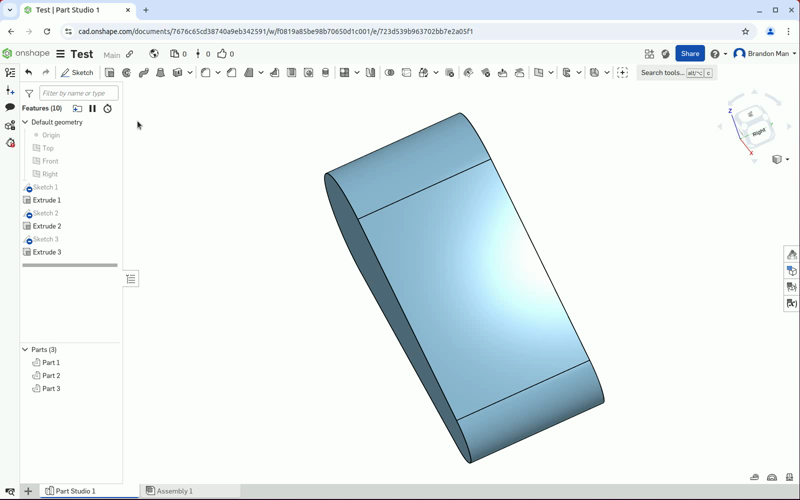
key(right, 2)
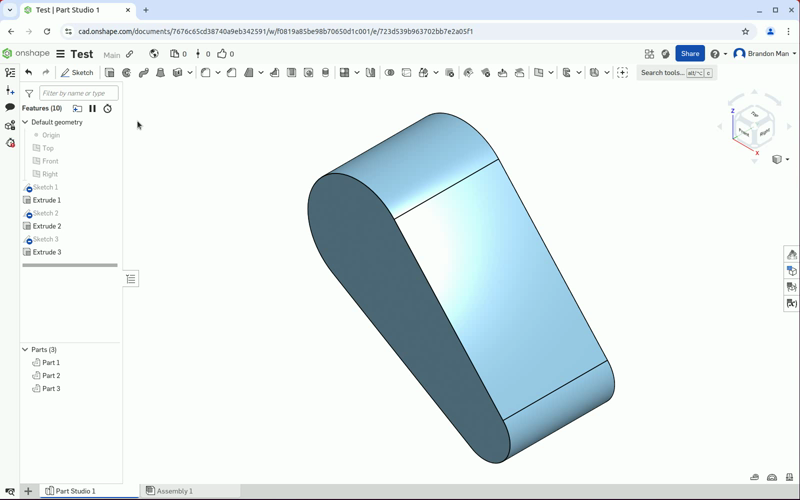
mouse_move(73, 189)
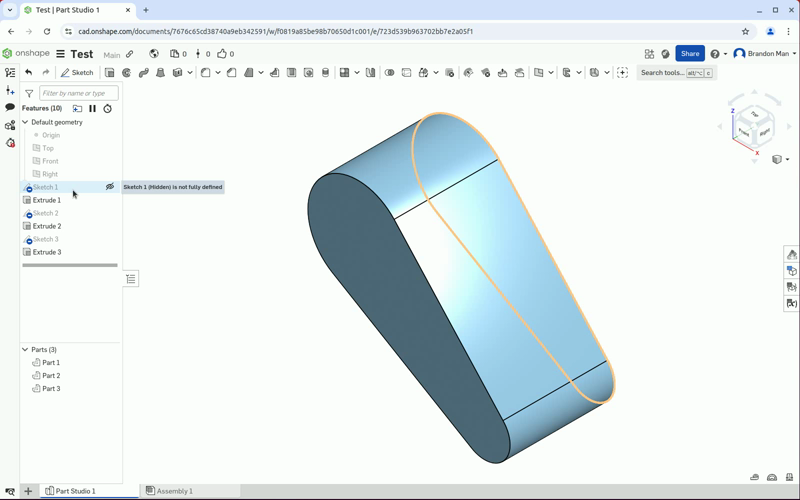
click(73, 189)